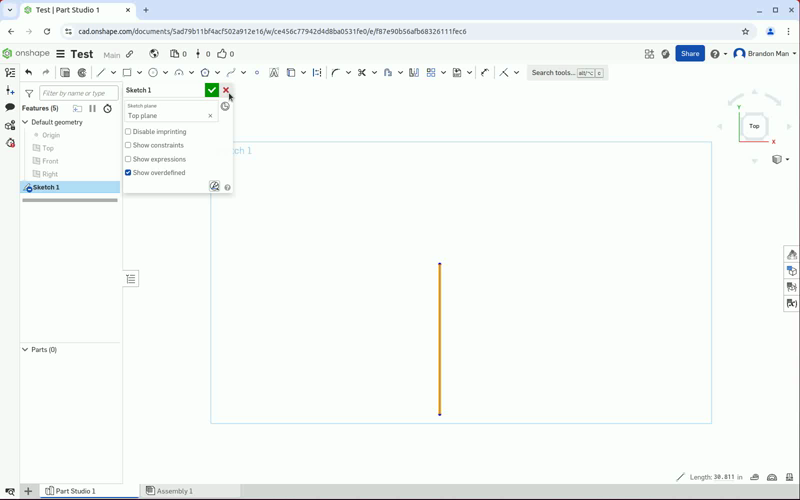
key(shift+h)
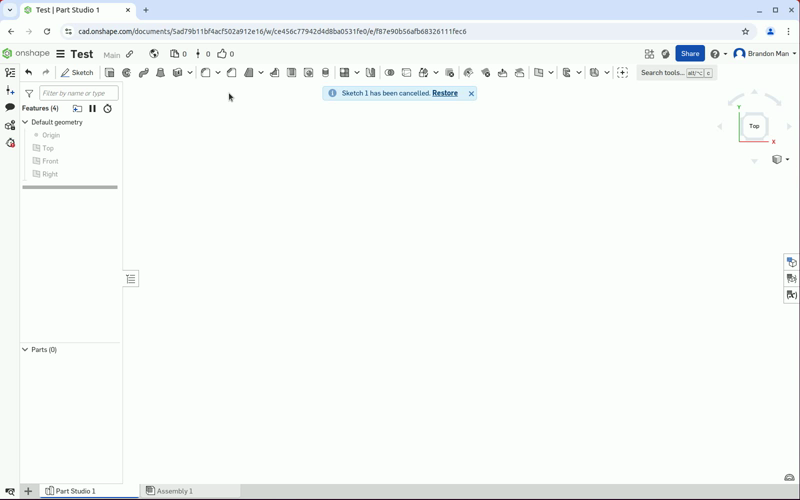
mouse_move(73, 352)
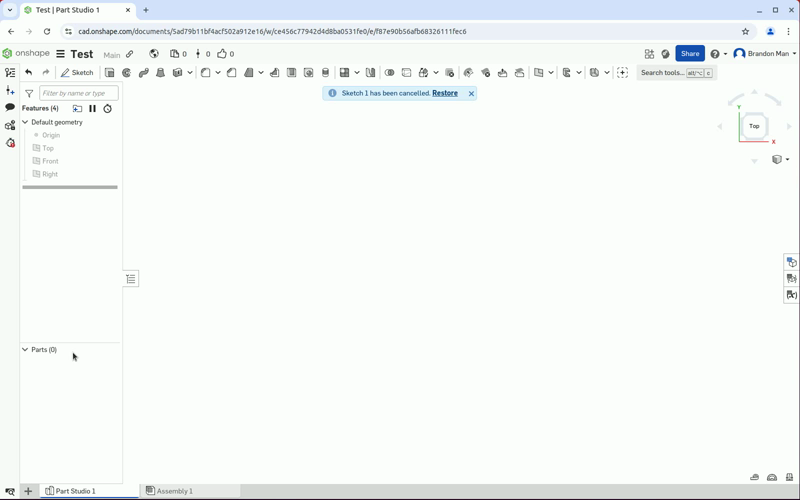
key(y)
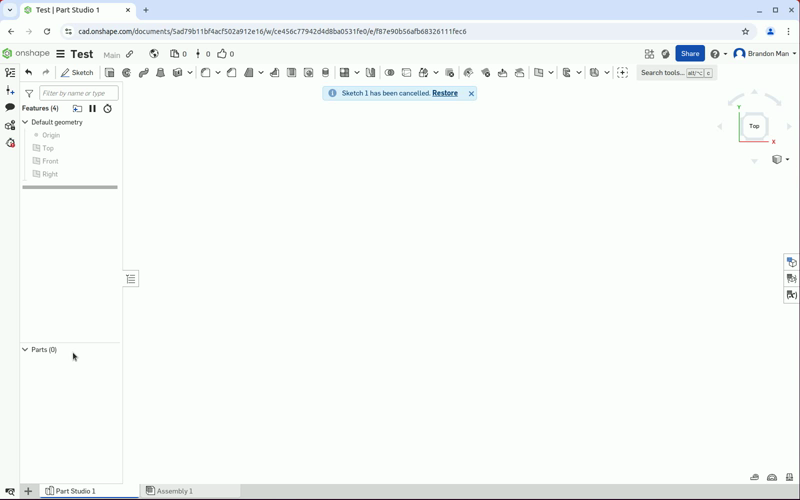
key(shift+p)
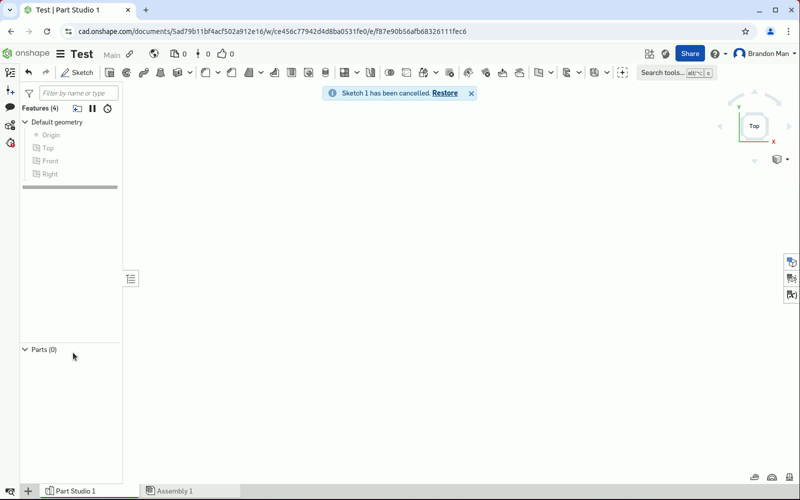
key(space)
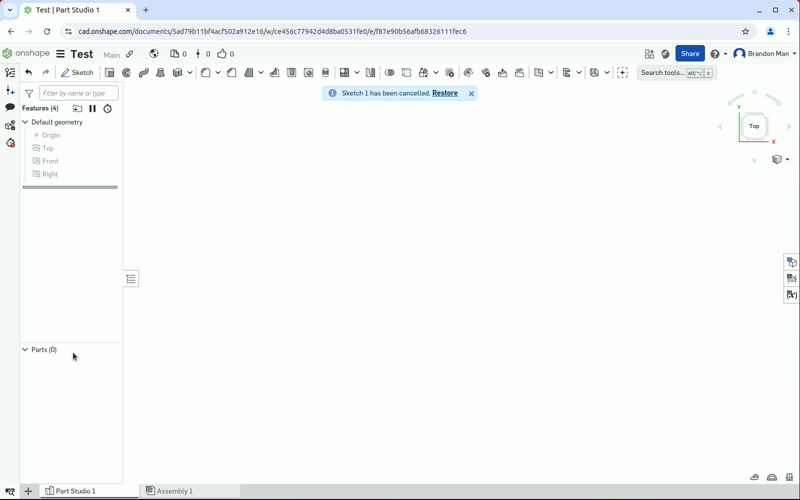
key_down(shift)
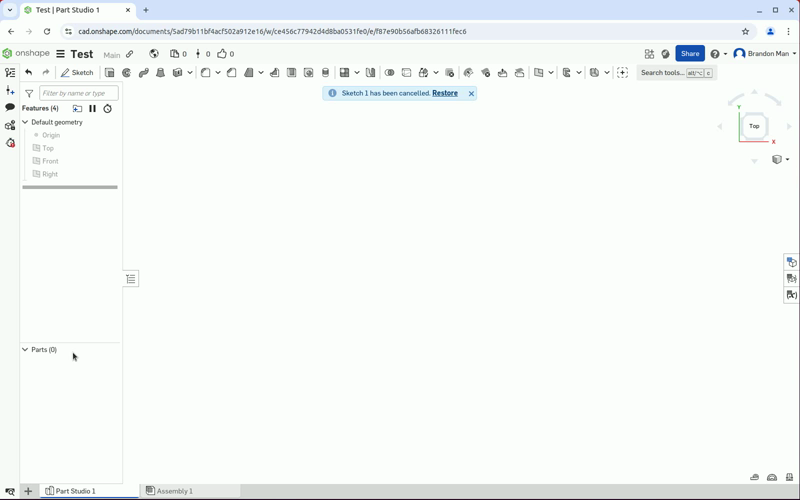
key(up)
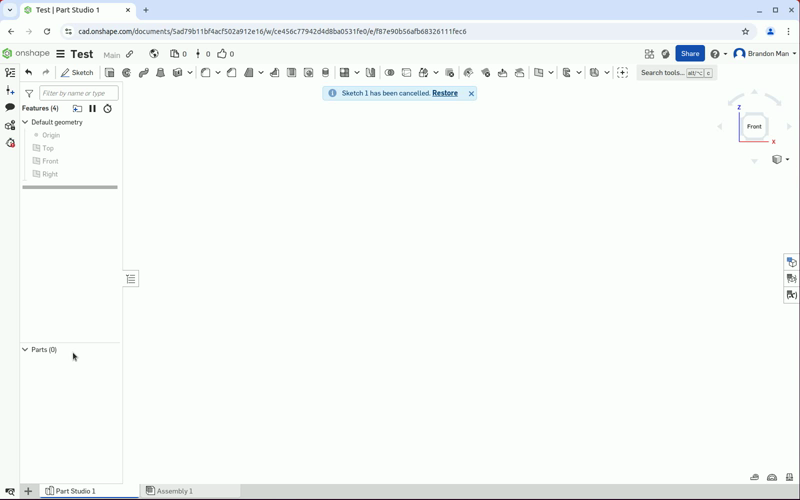
key_up(shift)
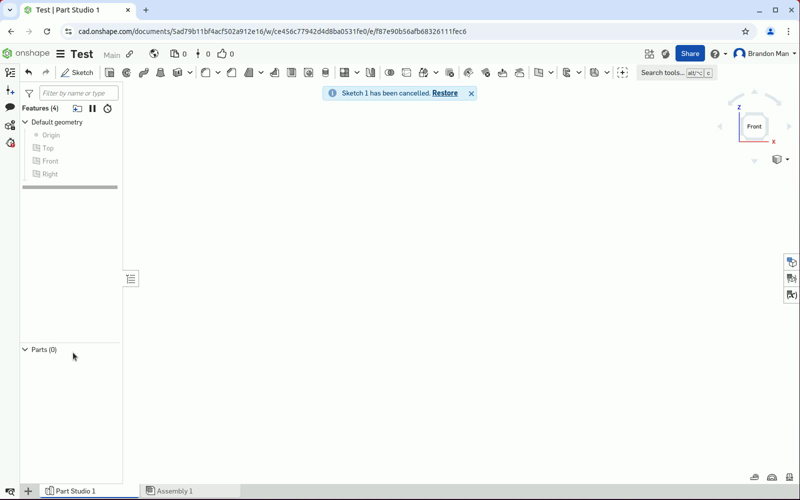
mouse_move(73, 352)
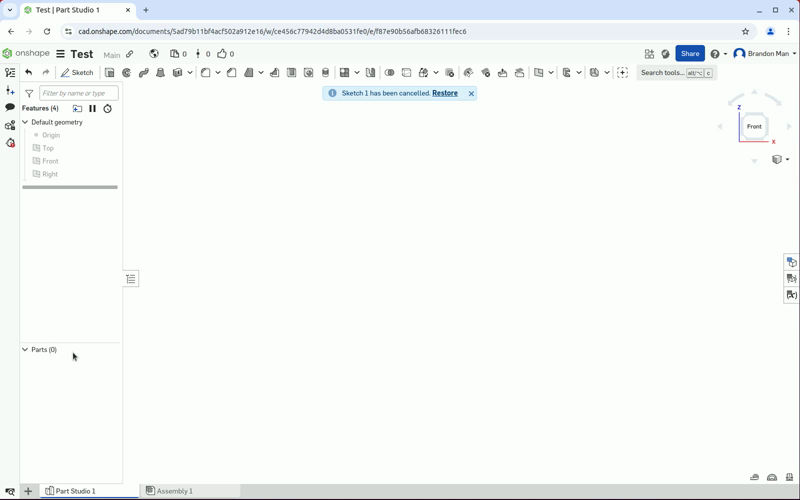
key(shift+y)
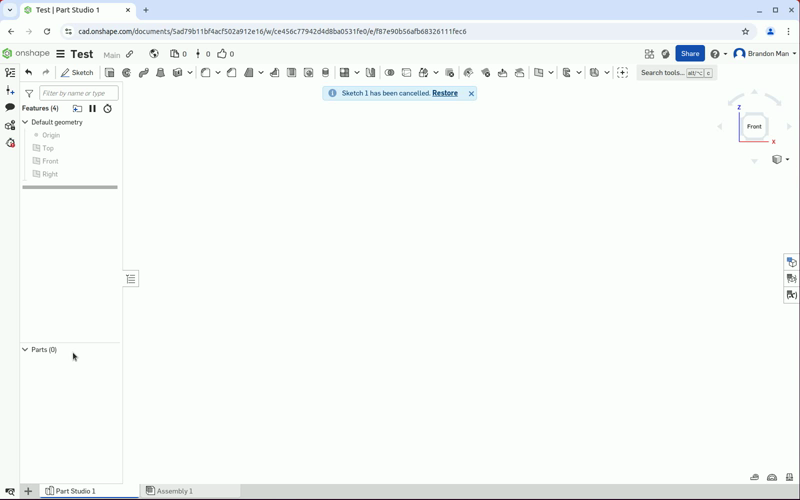
key(shift+s)
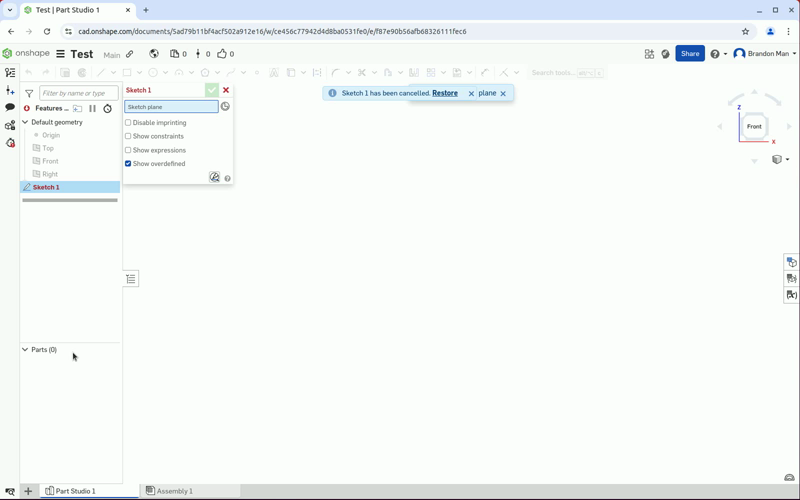
mouse_move(73, 163)
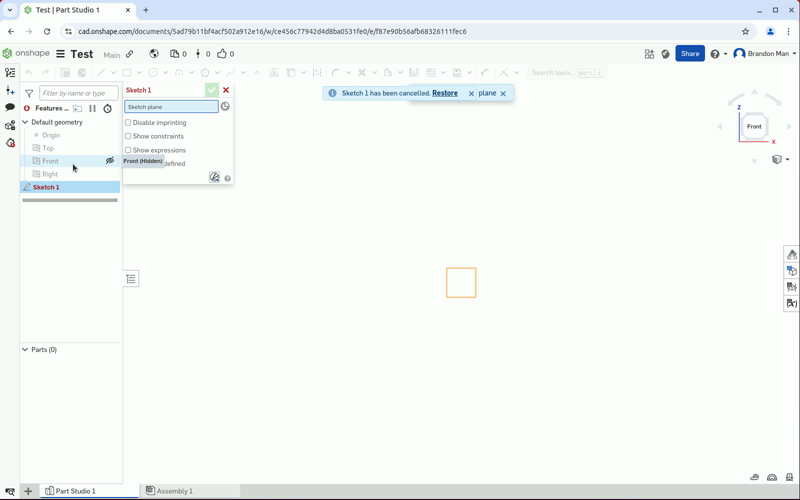
click(73, 163)
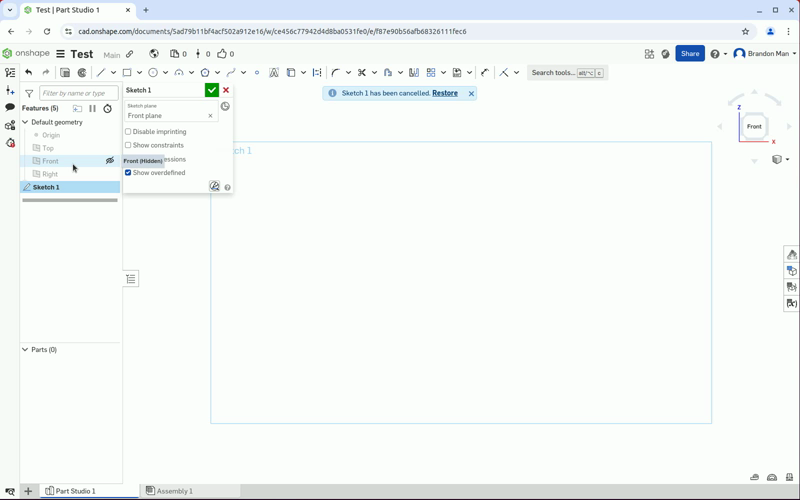
mouse_move(73, 352)
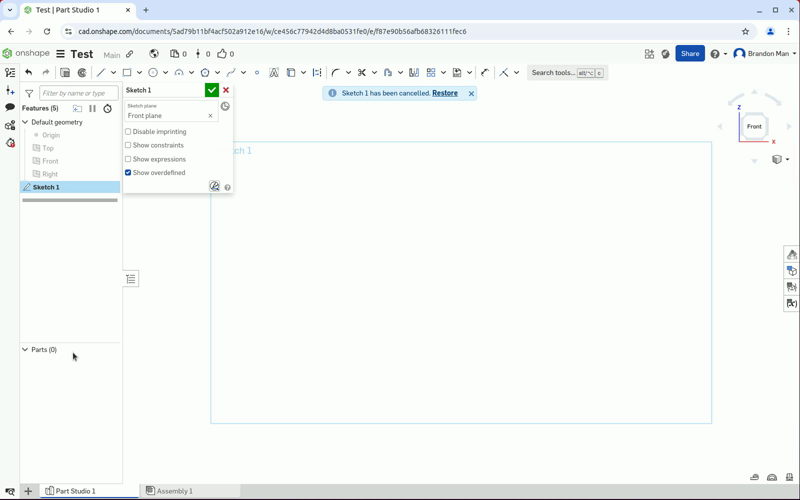
key(y)
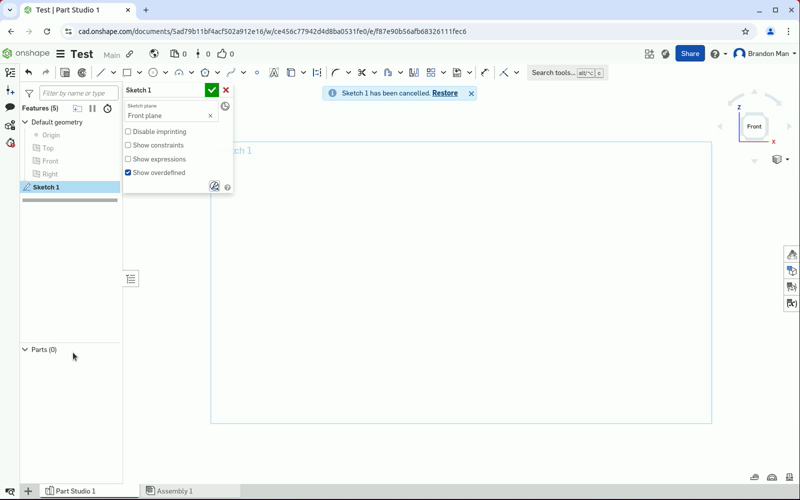
key(l)
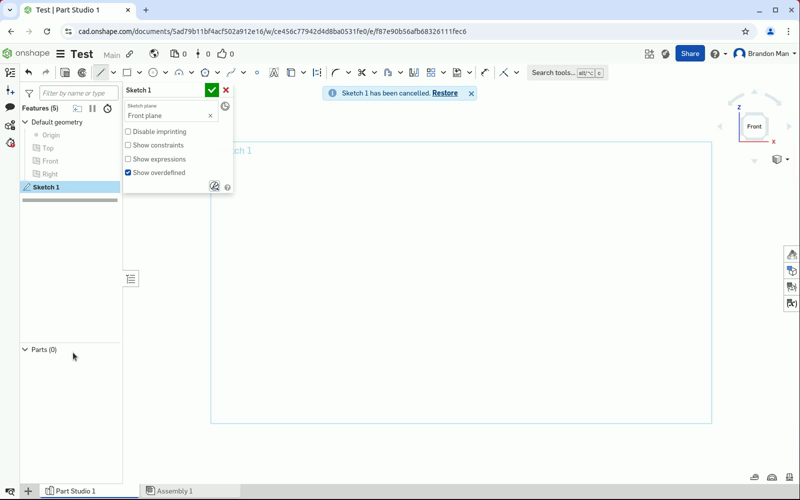
key_down(shift)
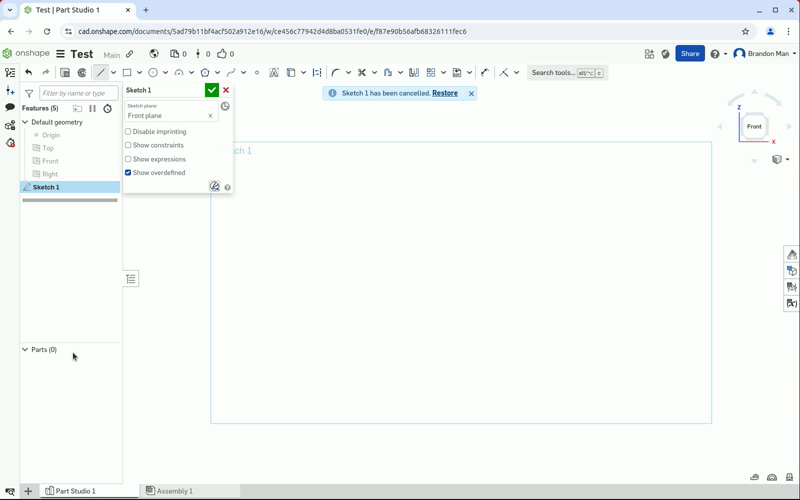
mouse_move(459, 311)
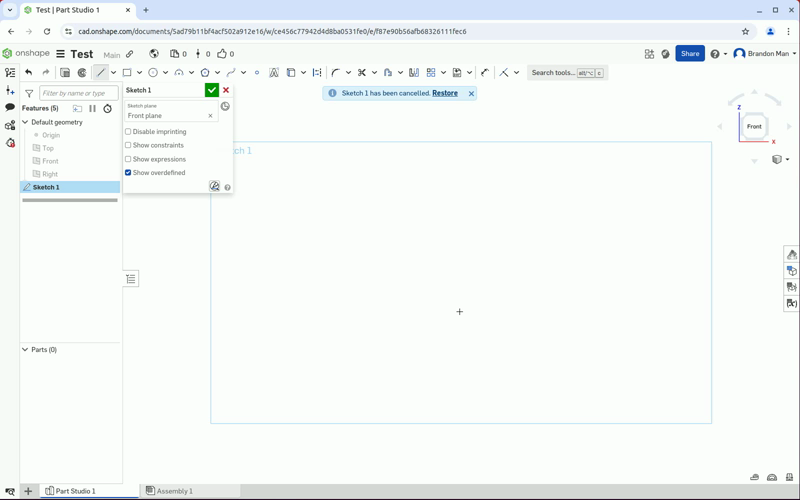
click(459, 311)
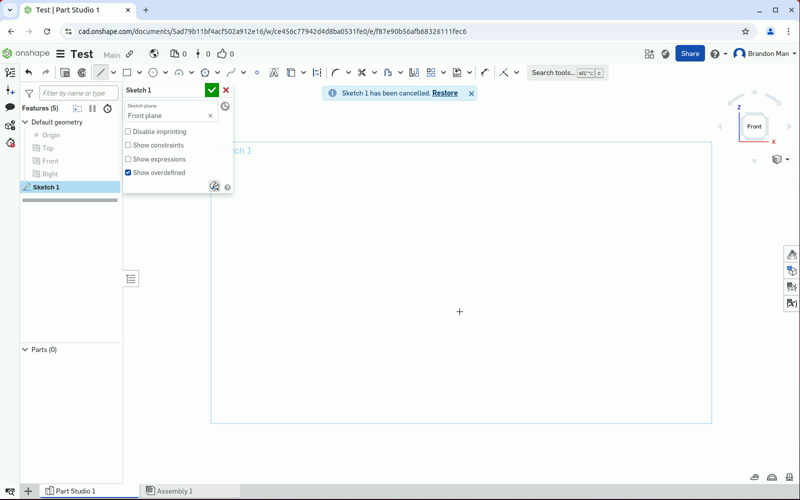
key_up(shift)
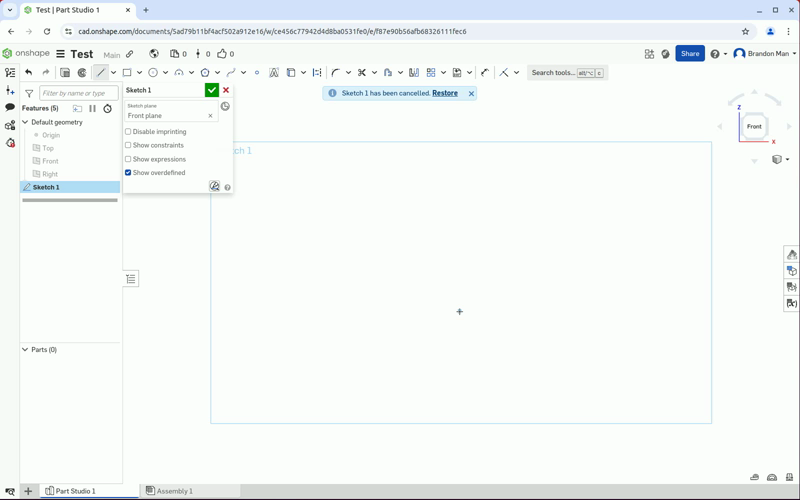
key_down(shift)
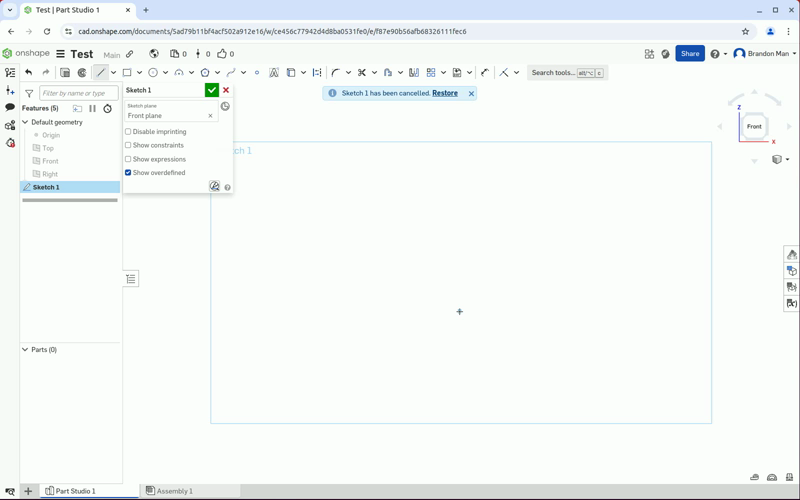
mouse_move(529, 311)
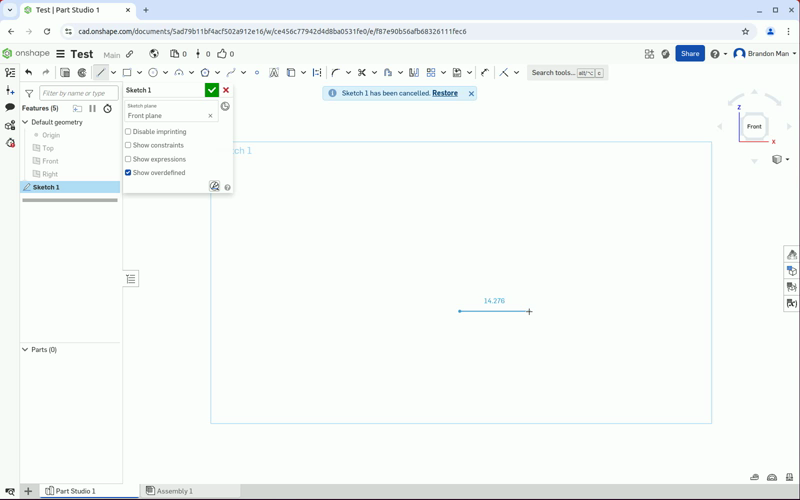
click(529, 311)
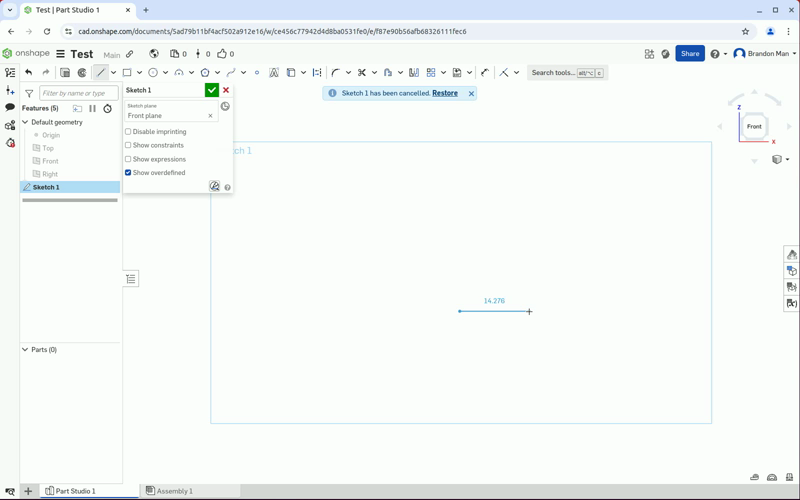
key_up(shift)
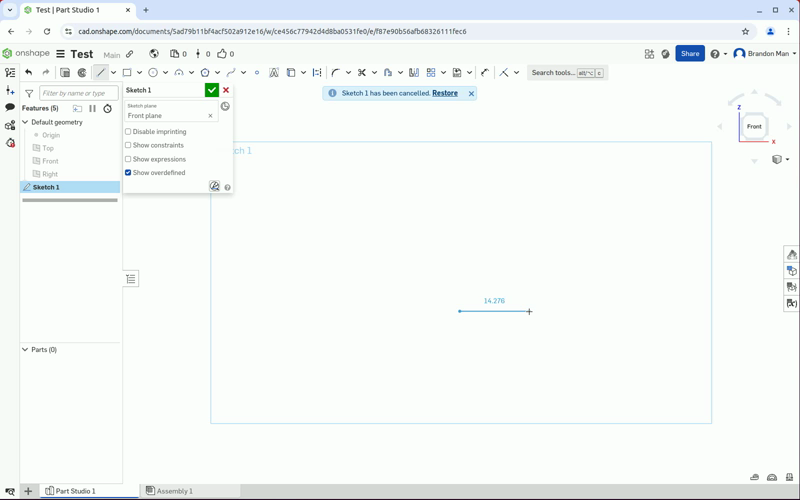
key_down(shift)
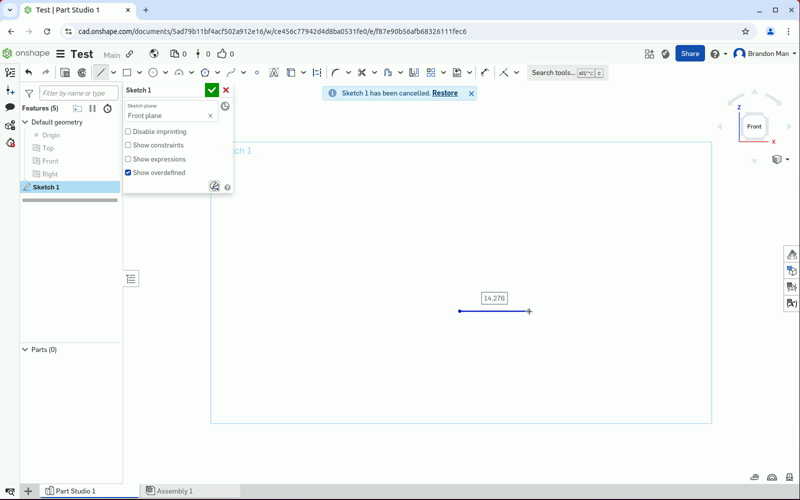
mouse_move(559, 311)
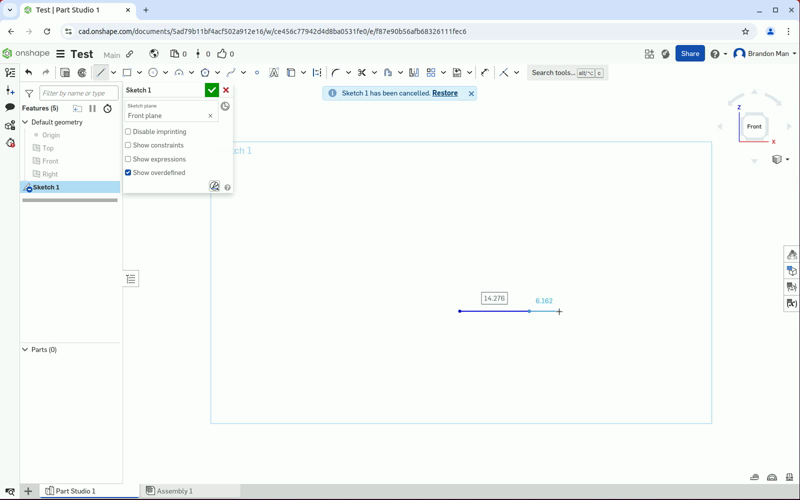
mouse_move(529, 283)
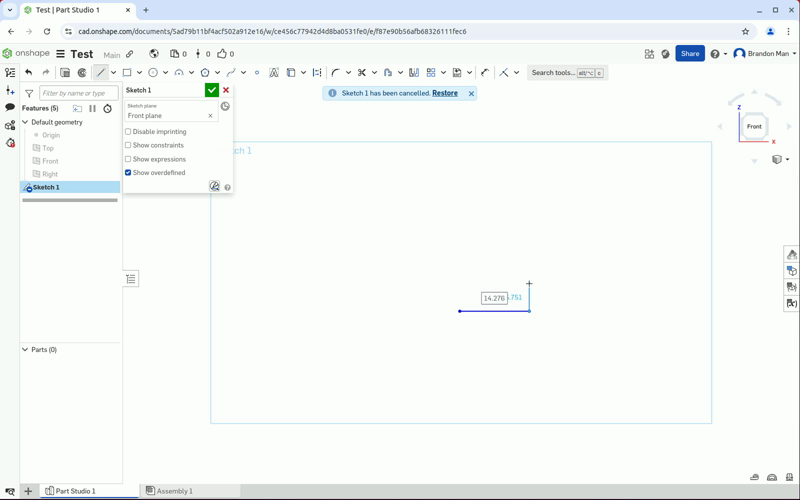
click(529, 283)
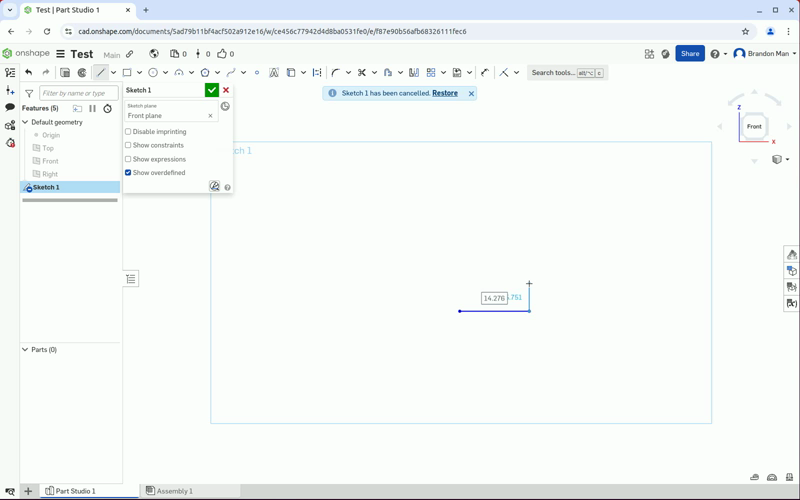
key_up(shift)
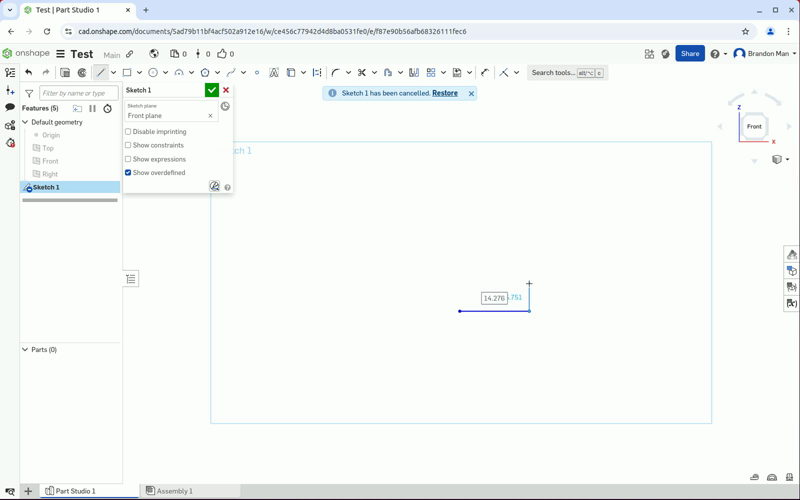
key_down(shift)
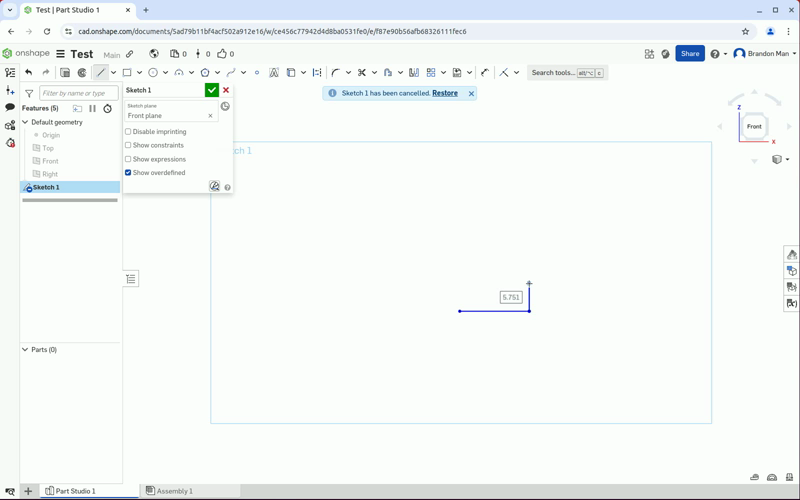
mouse_move(459, 283)
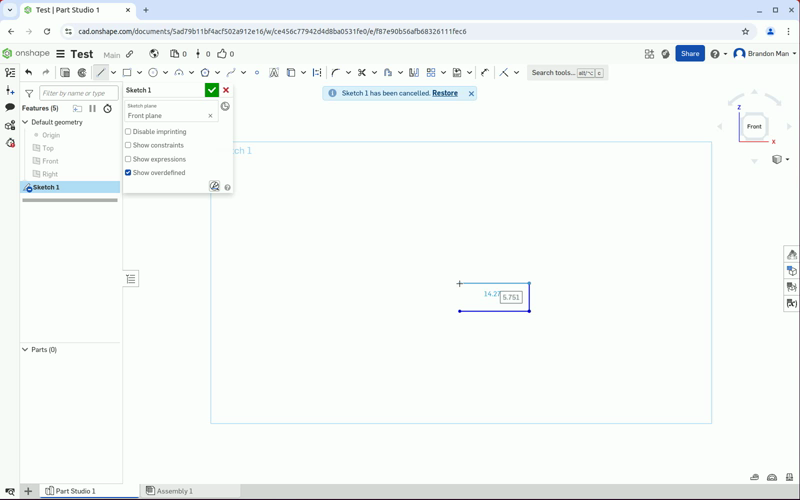
click(459, 283)
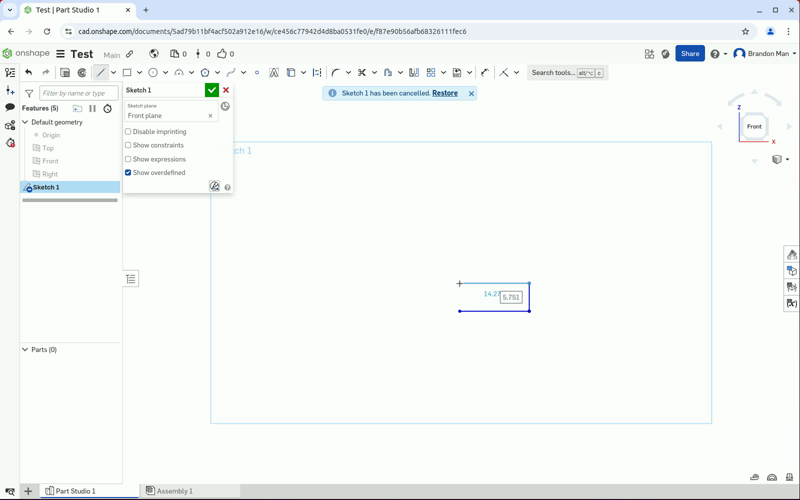
key_up(shift)
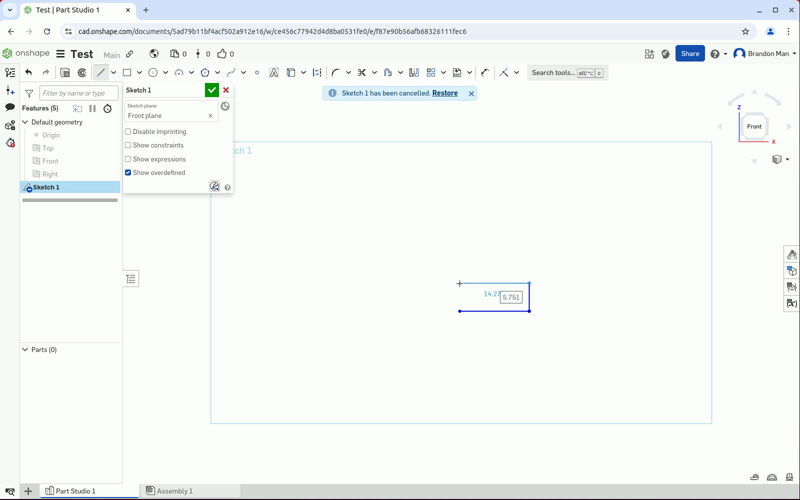
mouse_move(489, 283)
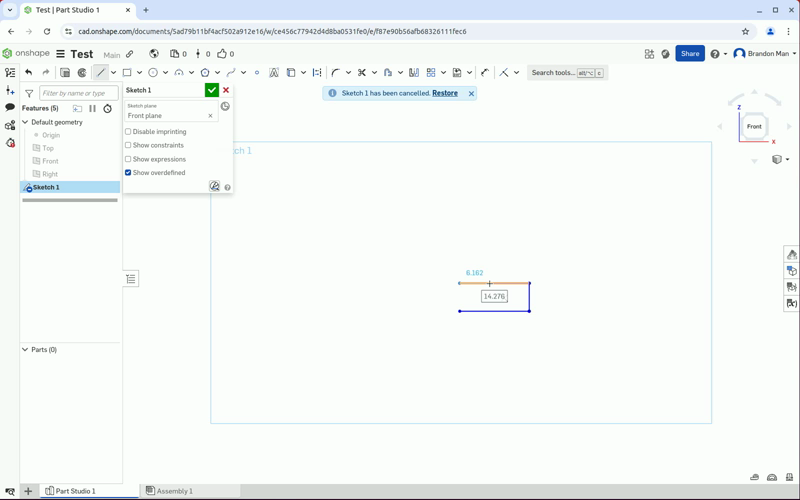
key_down(shift)
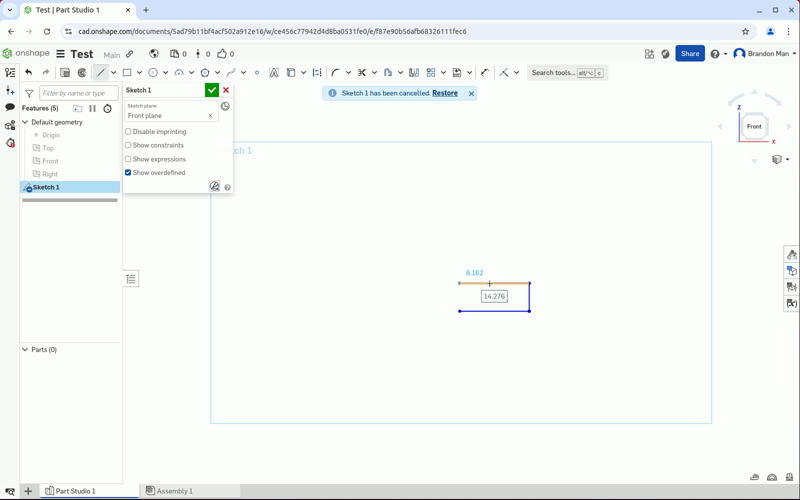
mouse_move(459, 311)
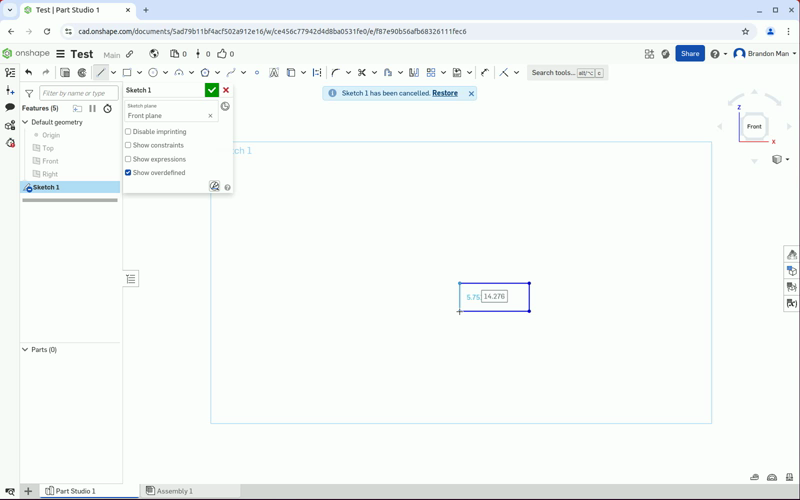
key_up(shift)
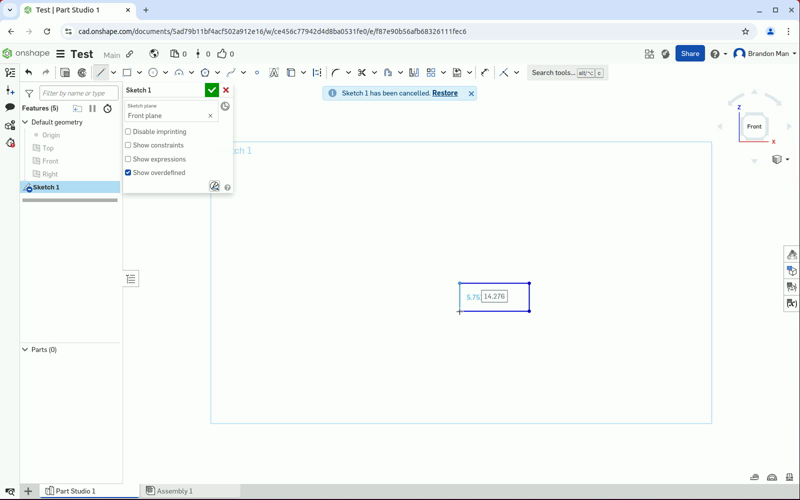
click(459, 311)
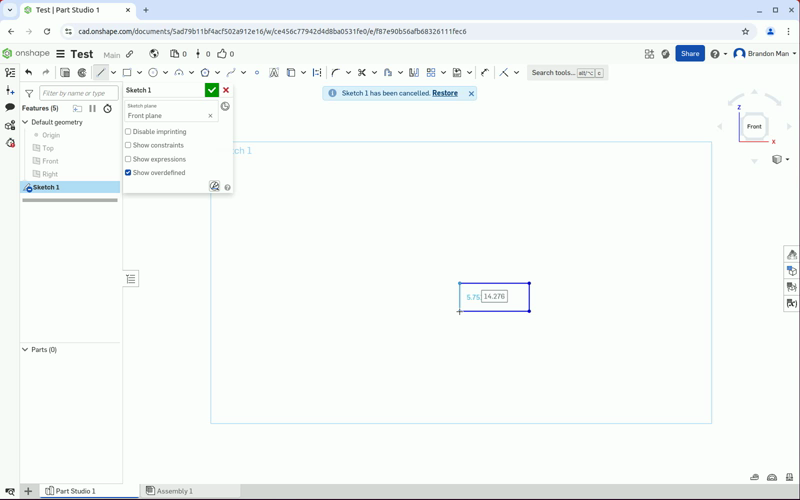
key(esc)
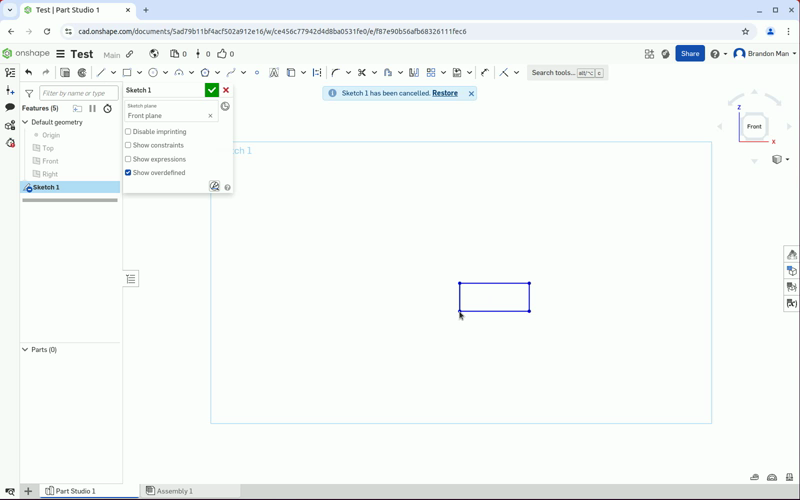
mouse_move(503, 295)
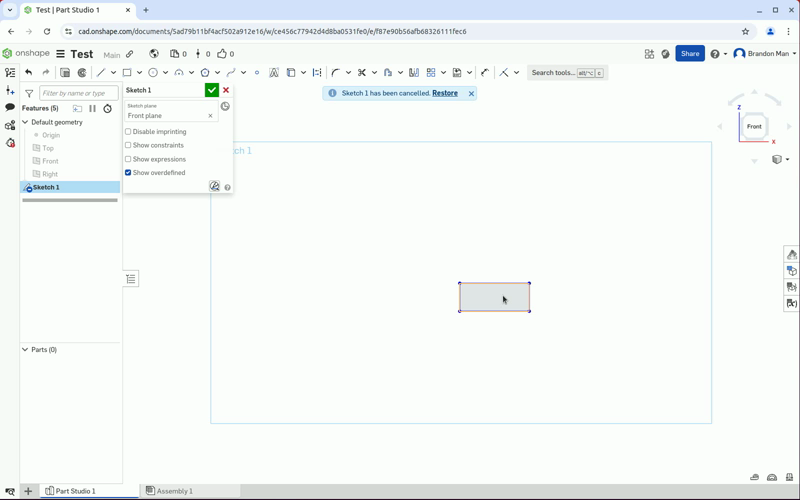
click(503, 295)
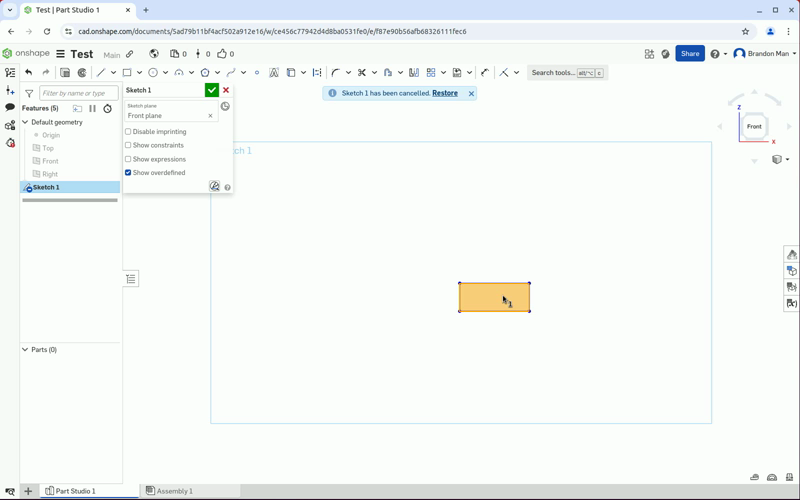
mouse_move(73, 352)
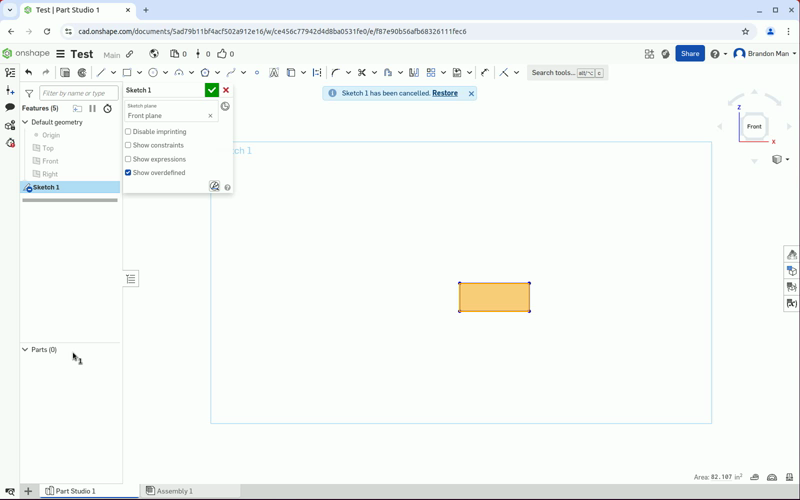
key(shift+y)
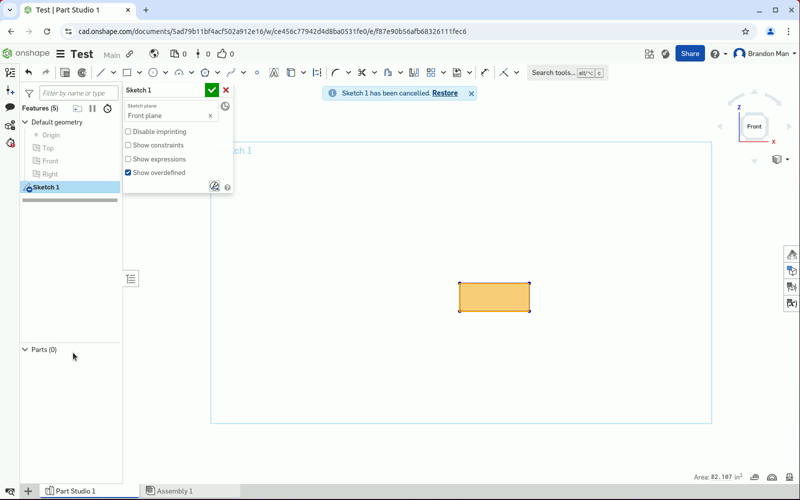
key(shift+e)
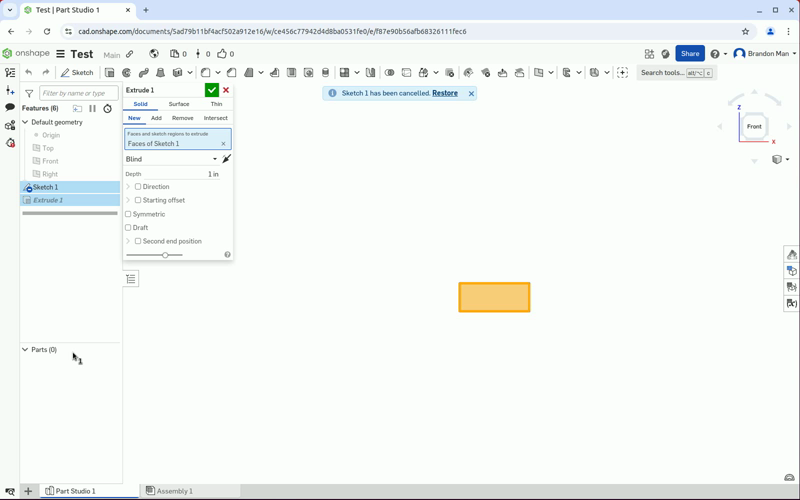
mouse_move(143, 106)
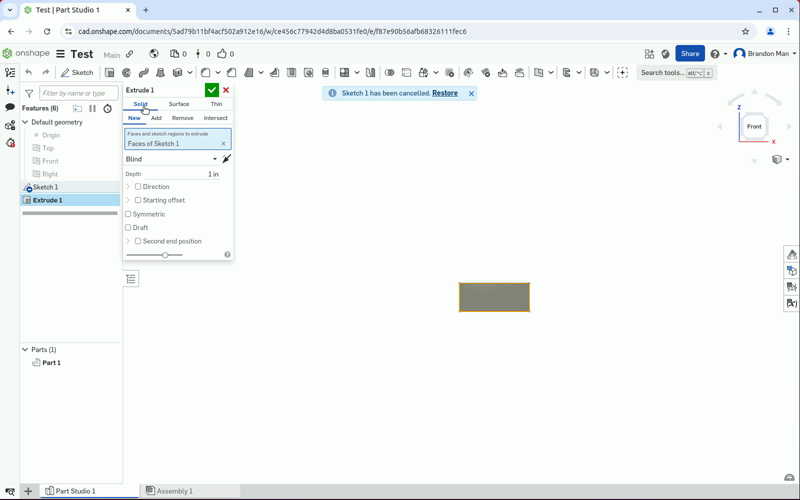
click(143, 106)
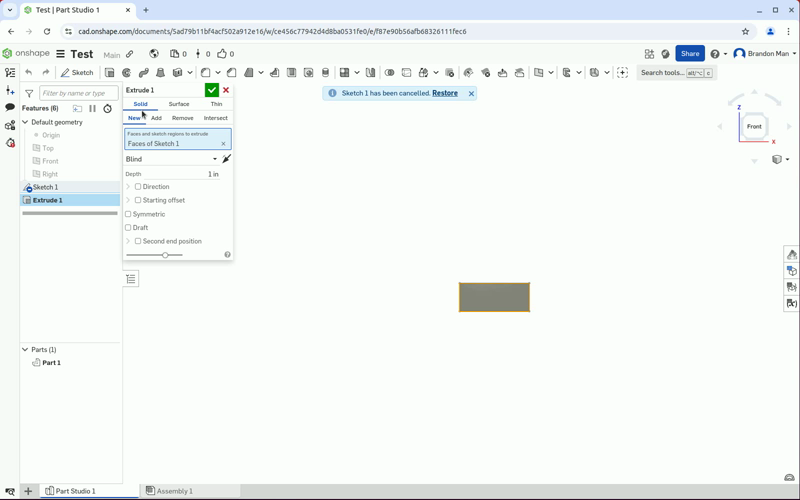
mouse_move(137, 120)
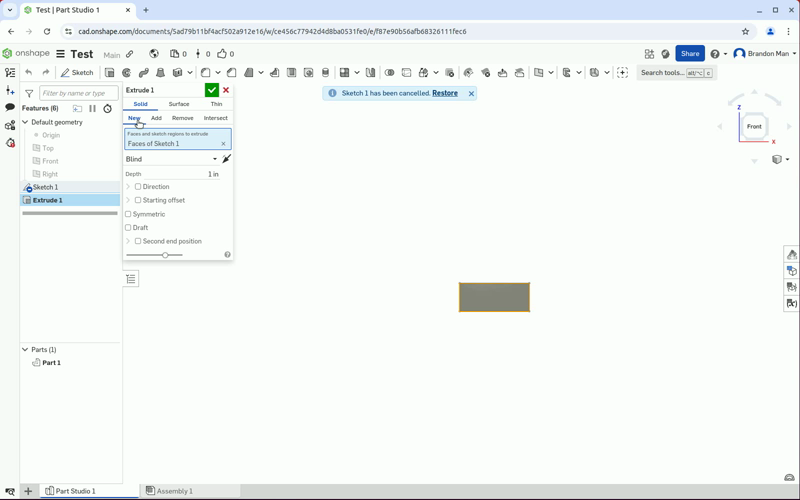
click(137, 120)
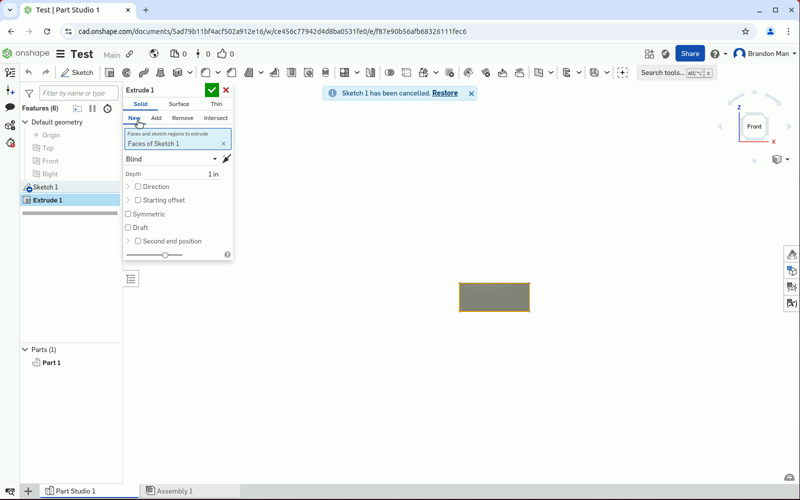
key(tab, 4)
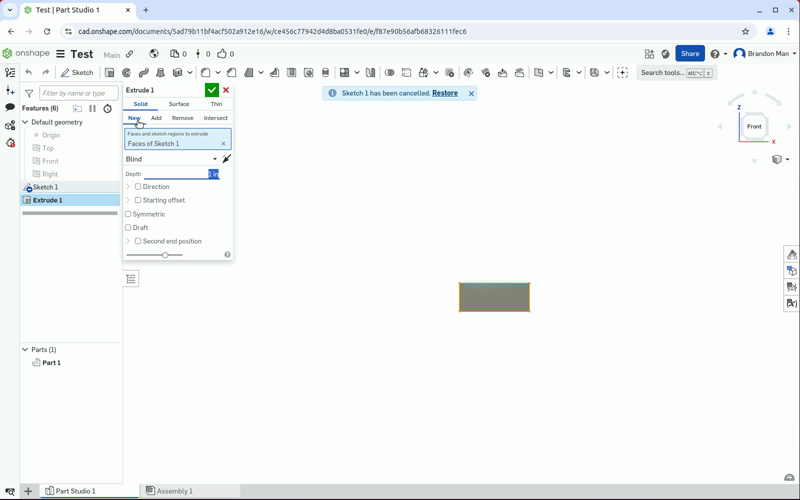
text(-7.221)
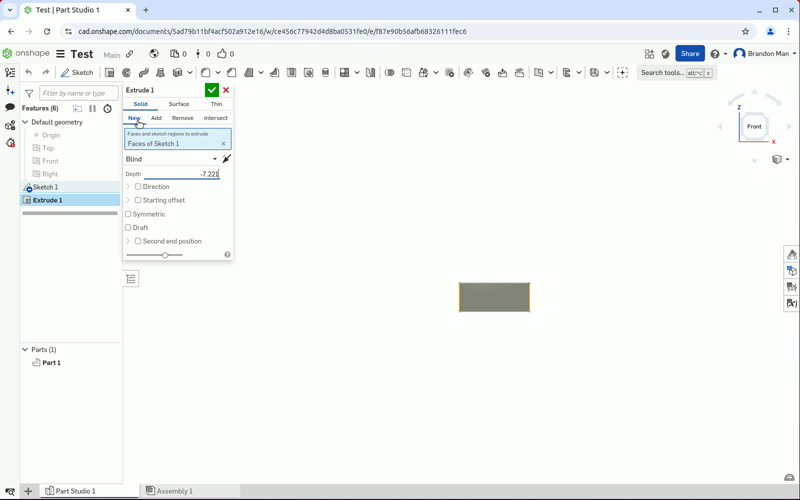
key(enter)
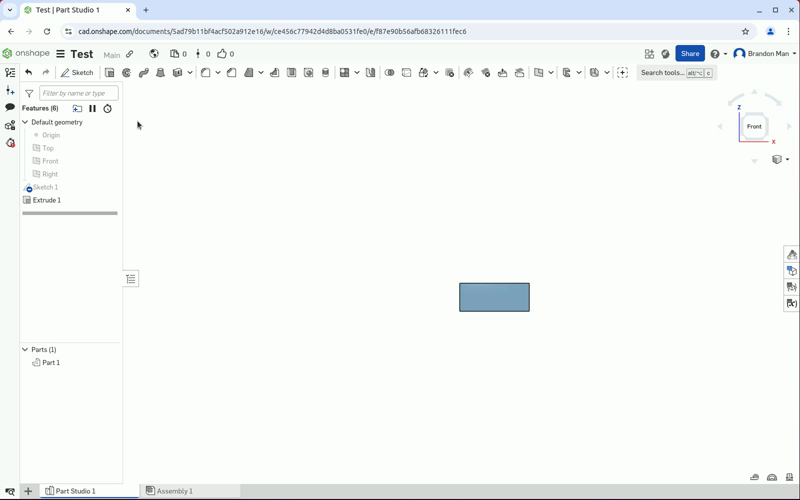
key(shift+h)
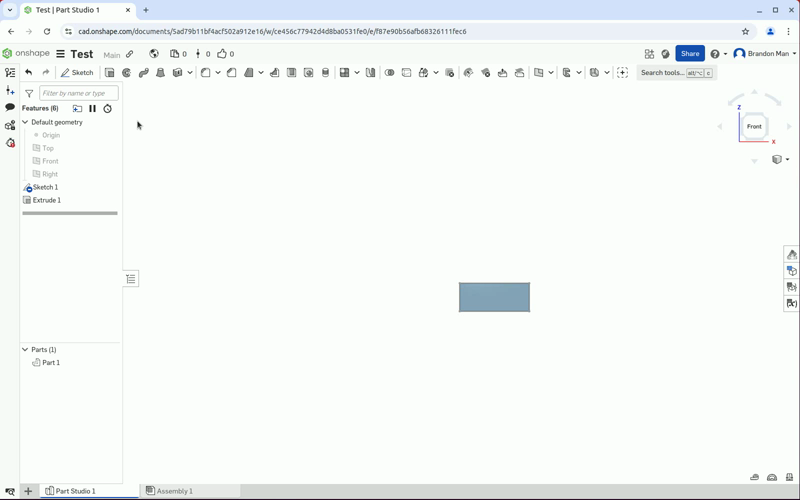
key(shift+h)
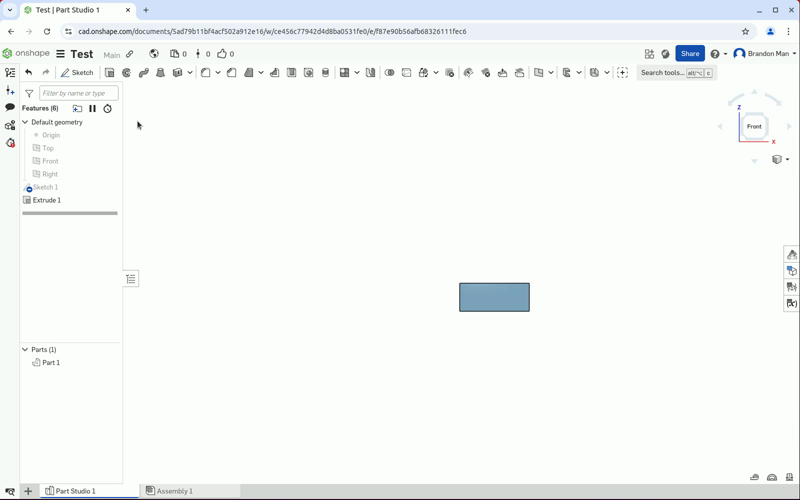
mouse_move(73, 189)
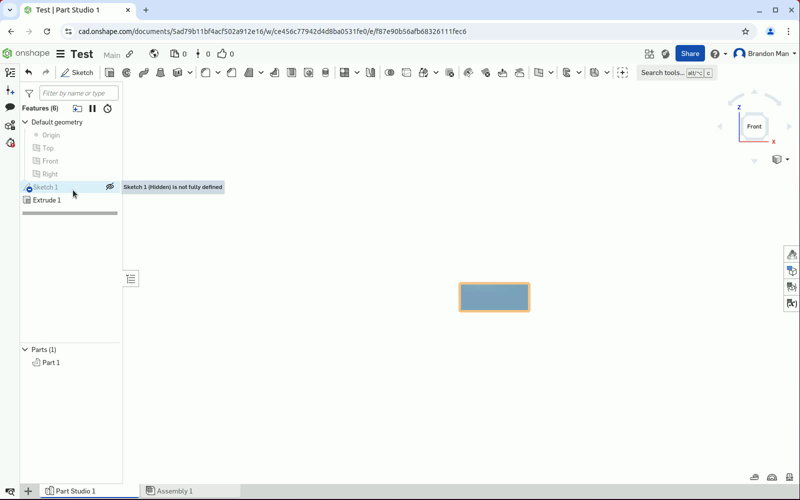
click(73, 189)
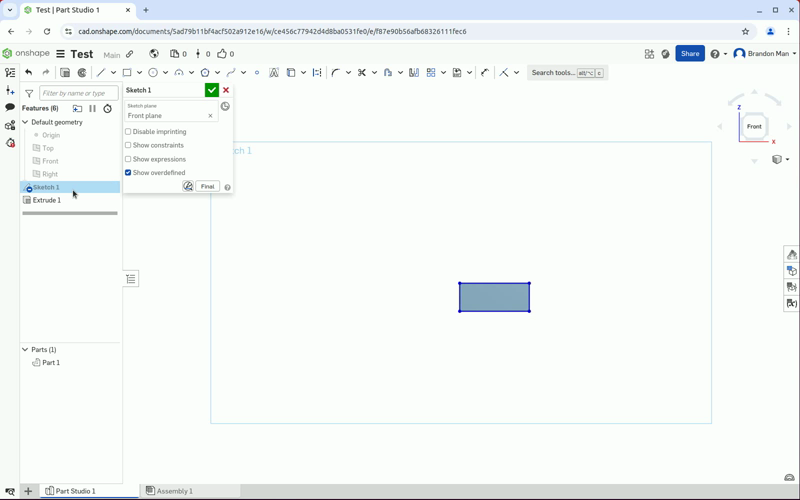
mouse_move(229, 92)
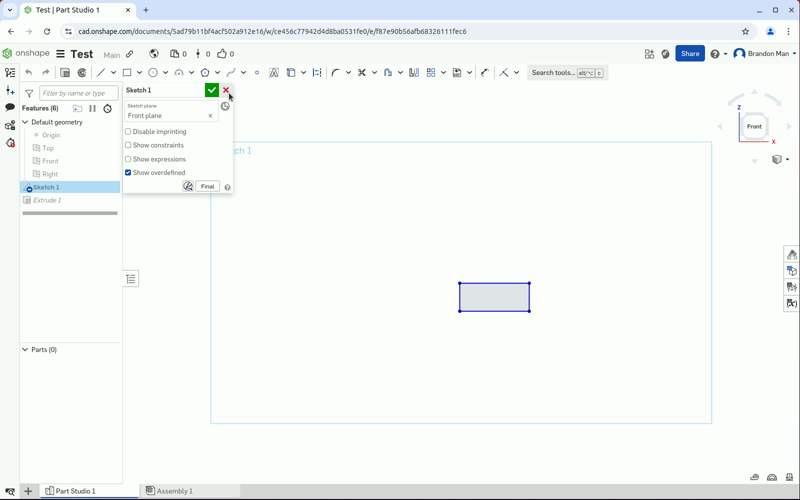
click(229, 92)
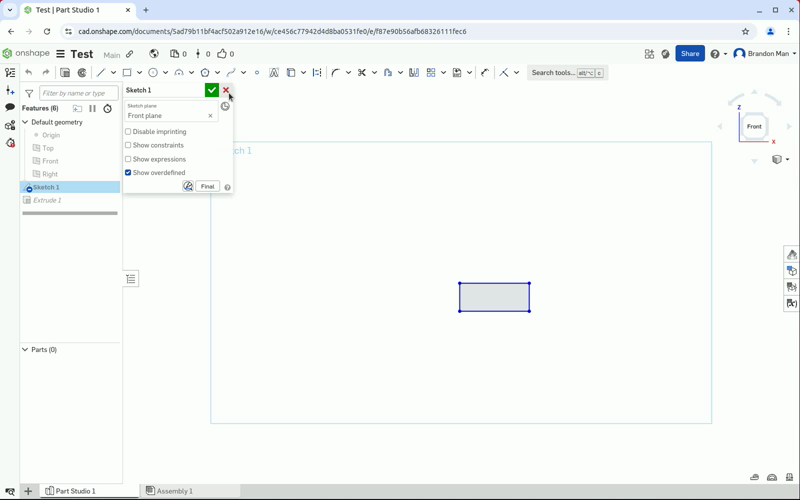
key(shift+s)
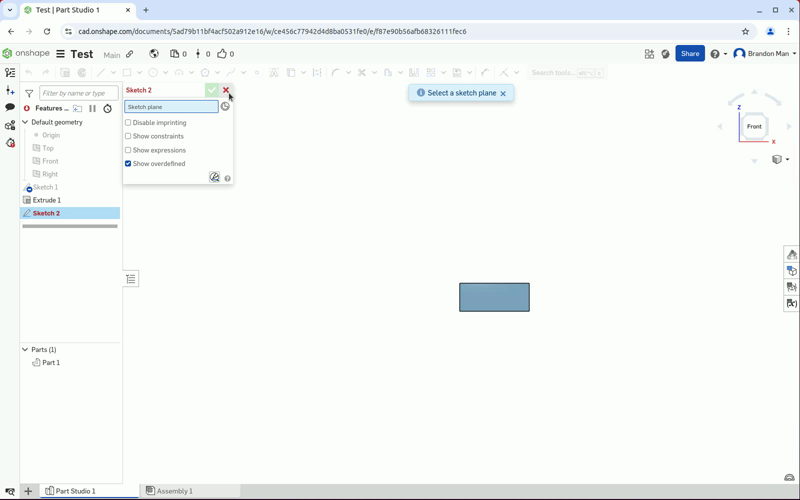
mouse_move(73, 163)
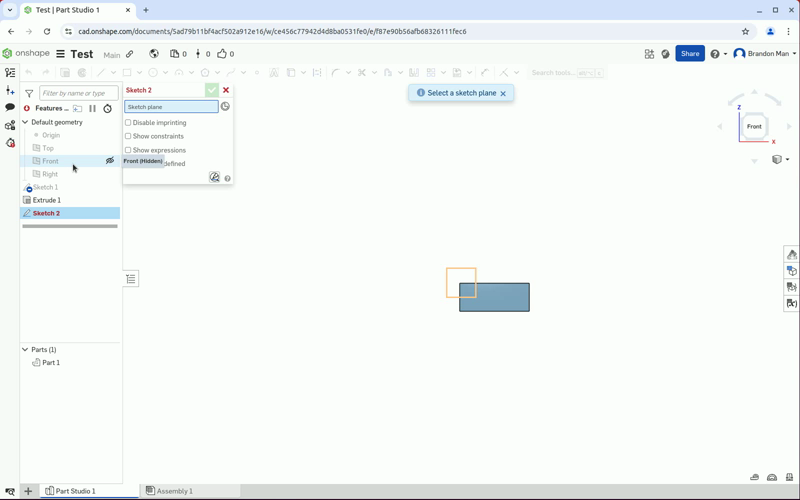
click(73, 163)
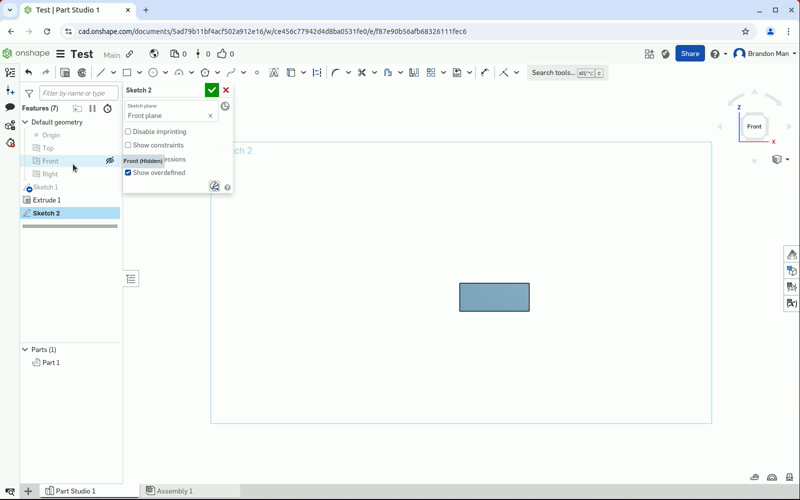
mouse_move(73, 352)
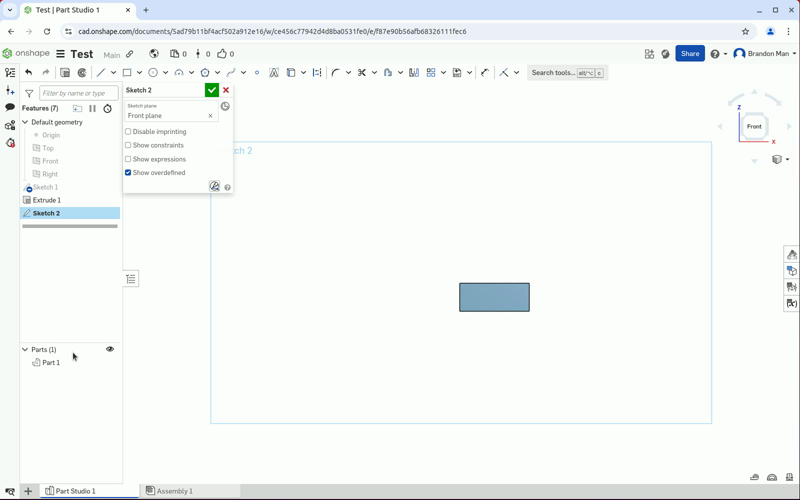
key(y)
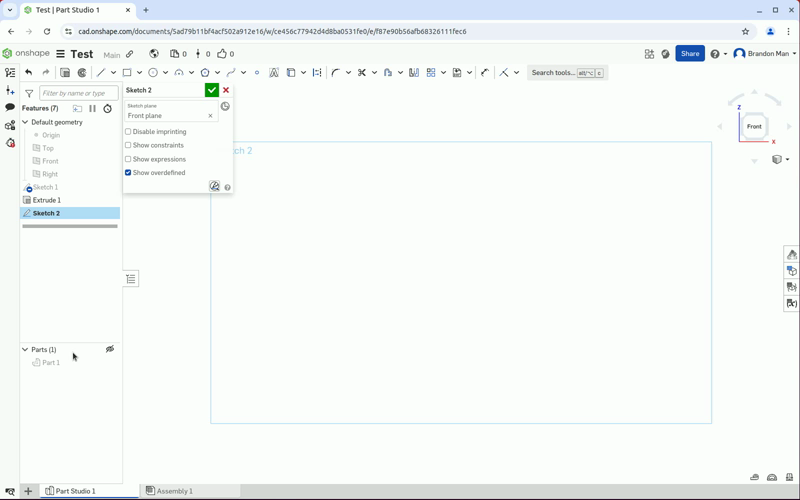
key(l)
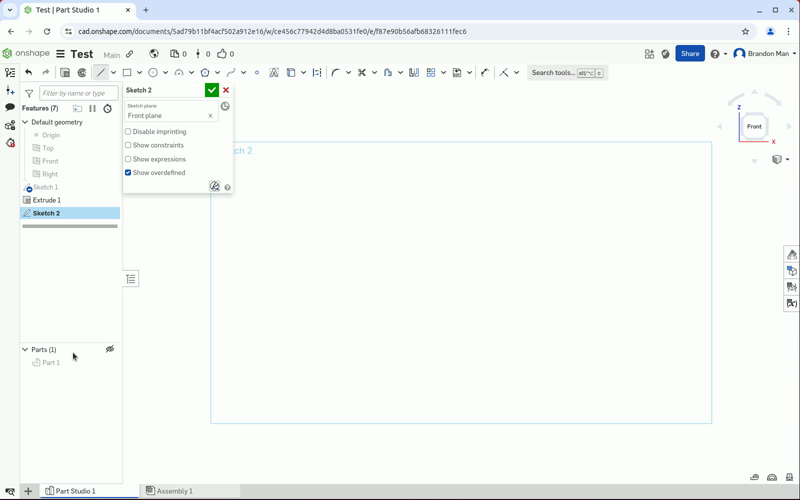
key_down(shift)
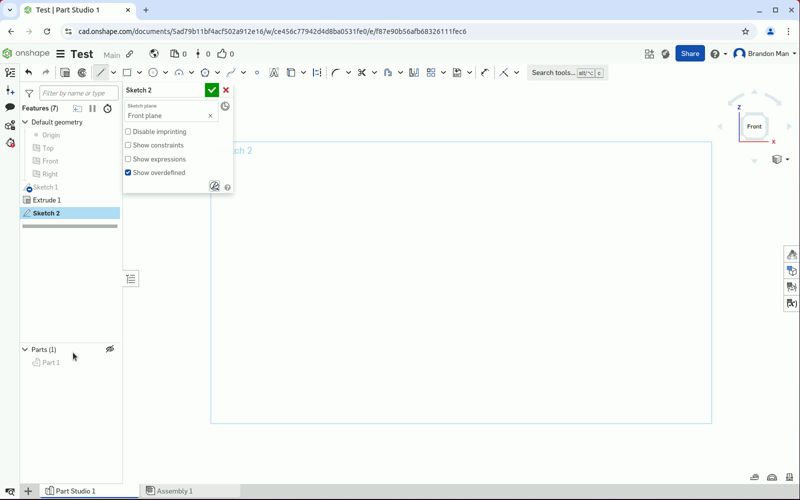
mouse_move(437, 311)
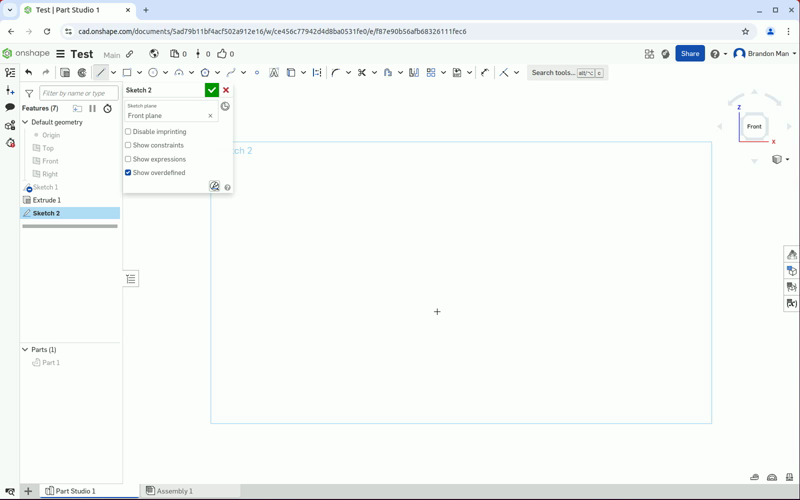
click(437, 311)
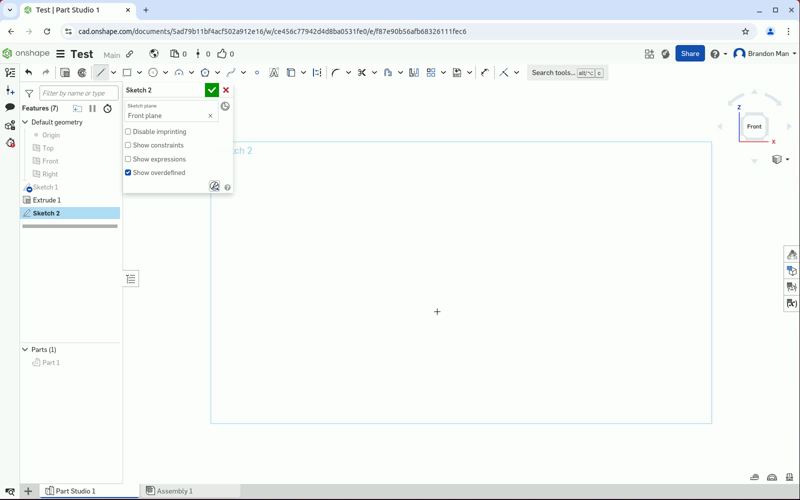
key_up(shift)
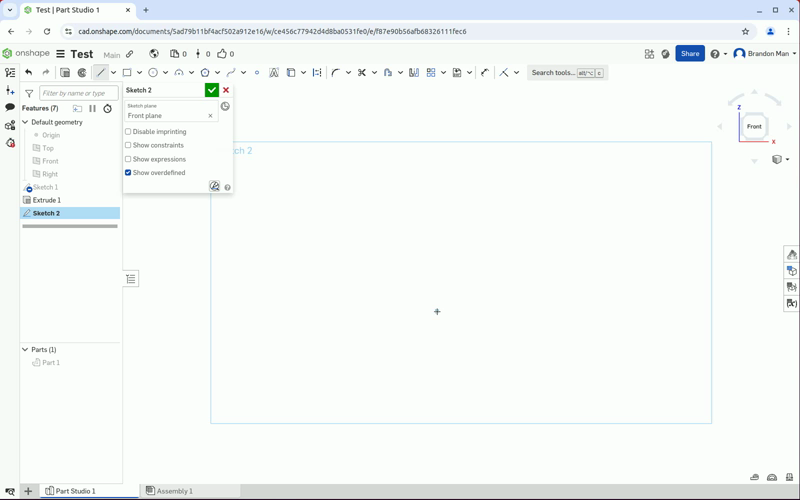
key_down(shift)
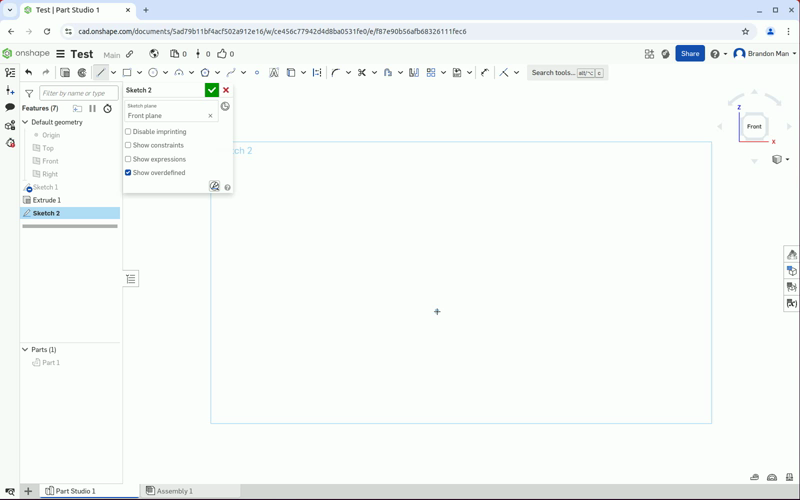
mouse_move(467, 311)
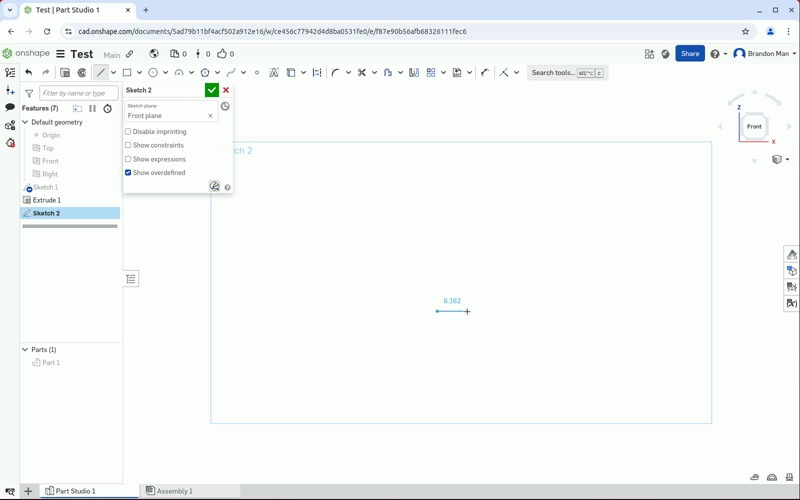
mouse_move(458, 311)
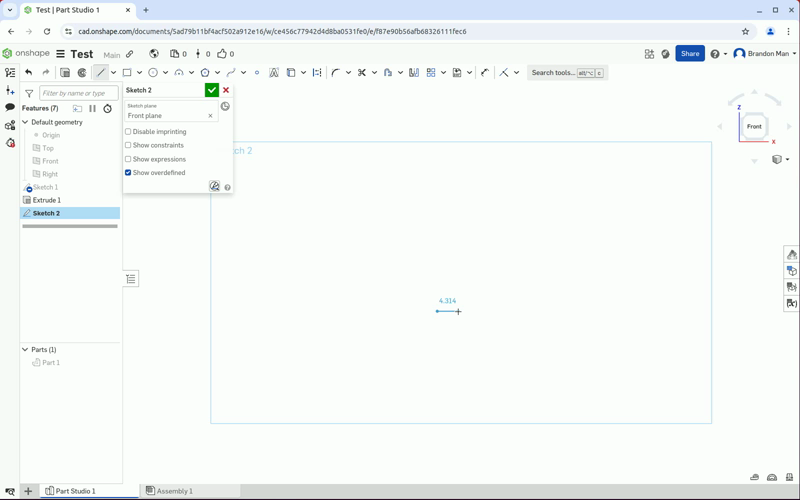
click(458, 311)
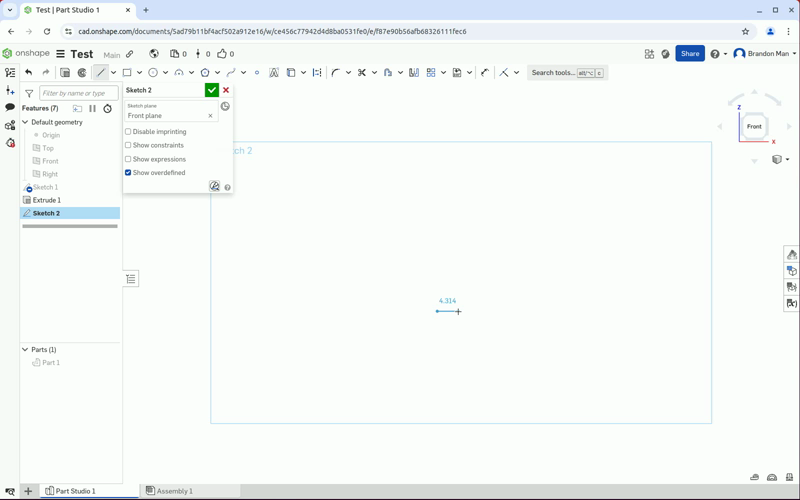
key_up(shift)
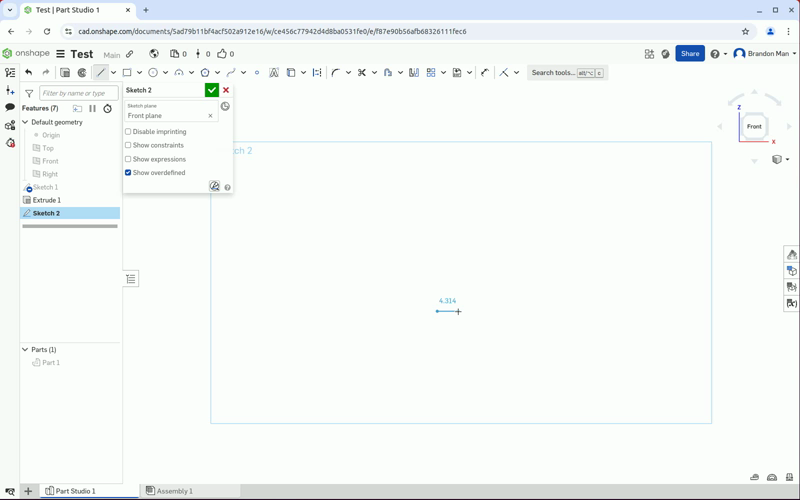
key_down(shift)
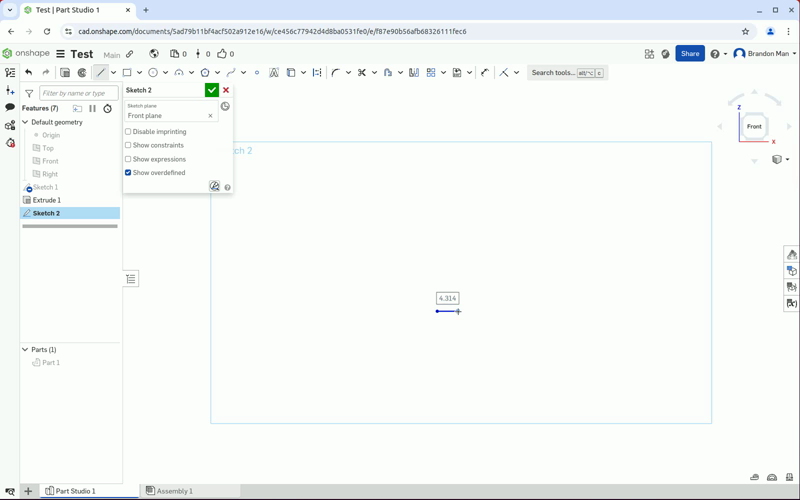
mouse_move(488, 311)
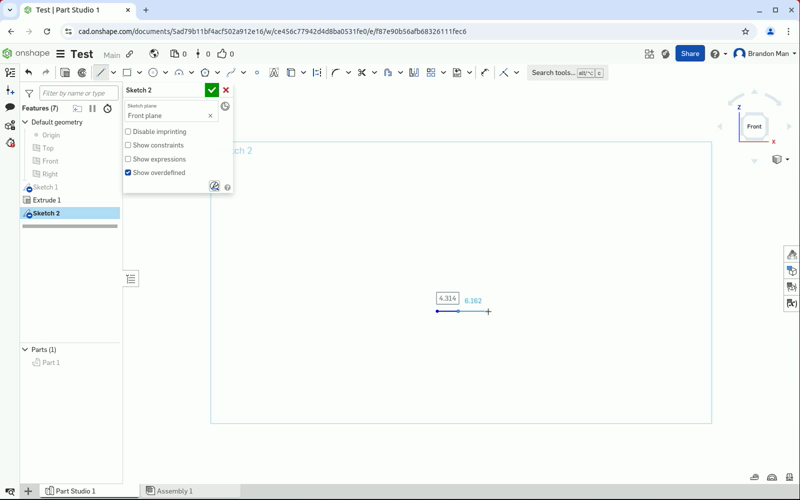
mouse_move(458, 262)
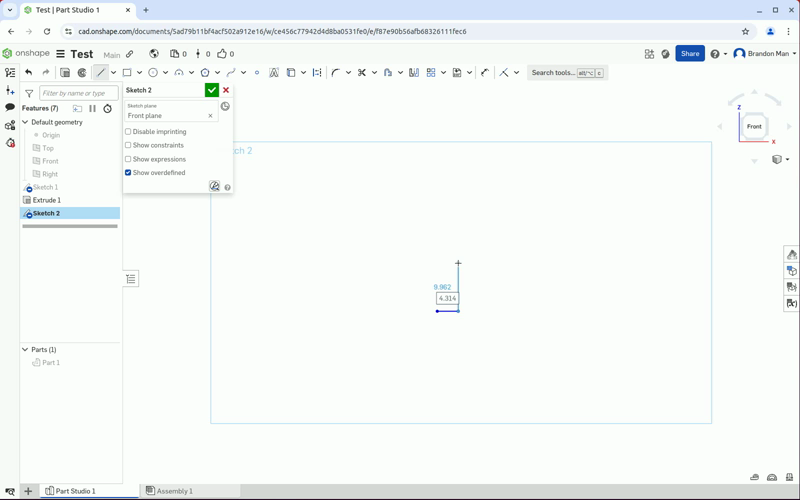
click(458, 262)
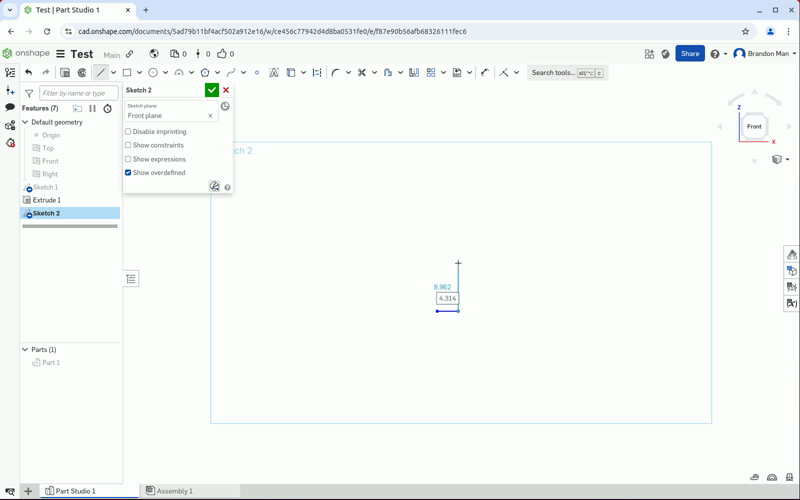
key_up(shift)
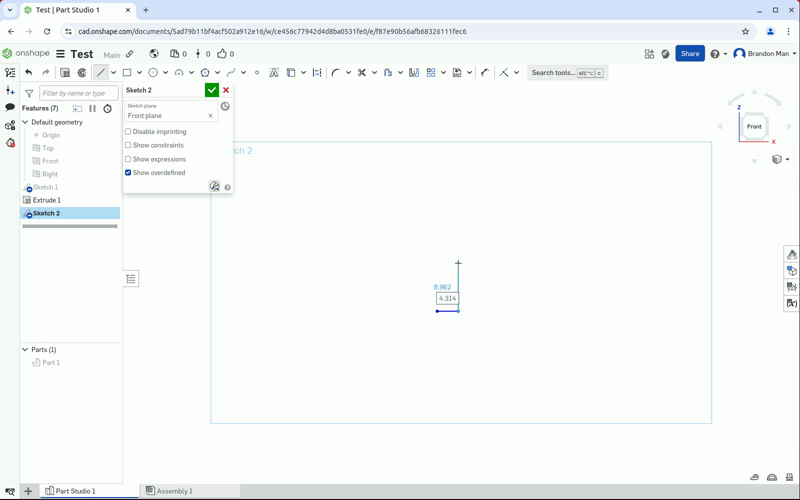
key_down(shift)
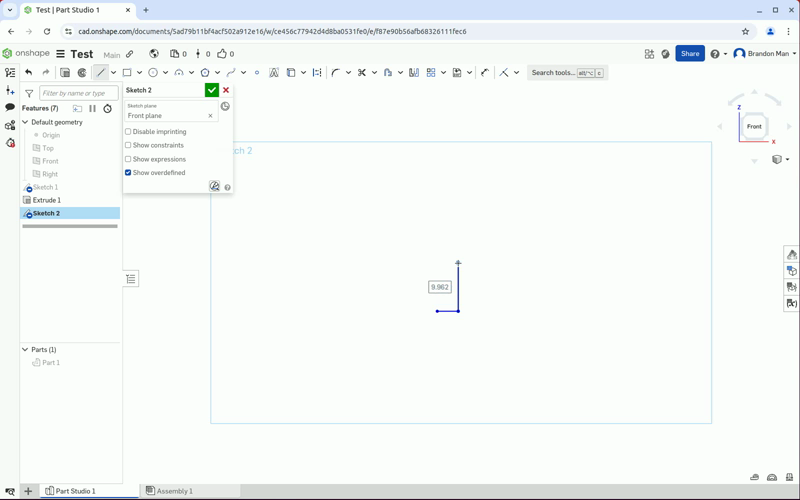
mouse_move(488, 262)
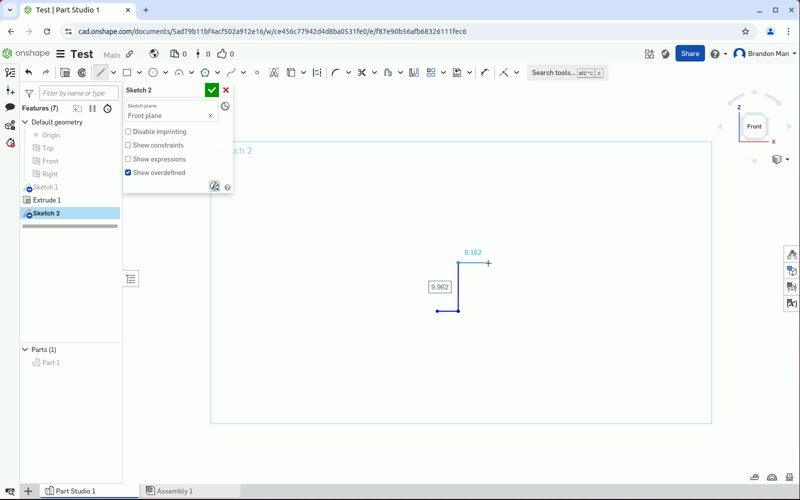
mouse_move(437, 262)
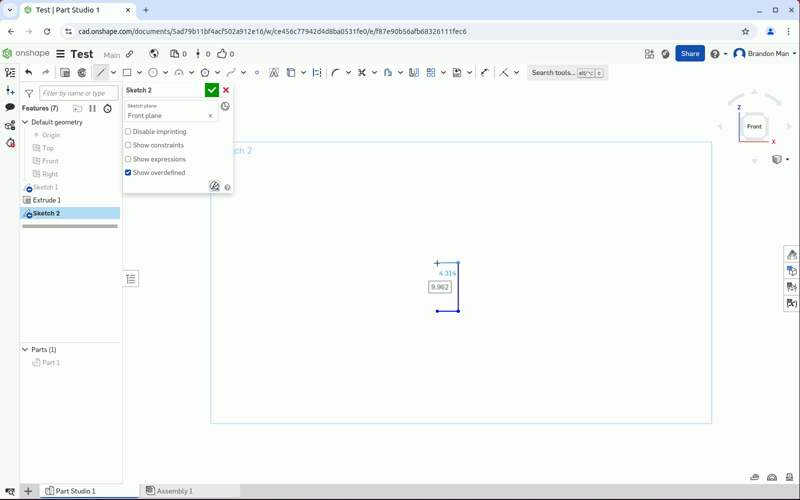
click(437, 262)
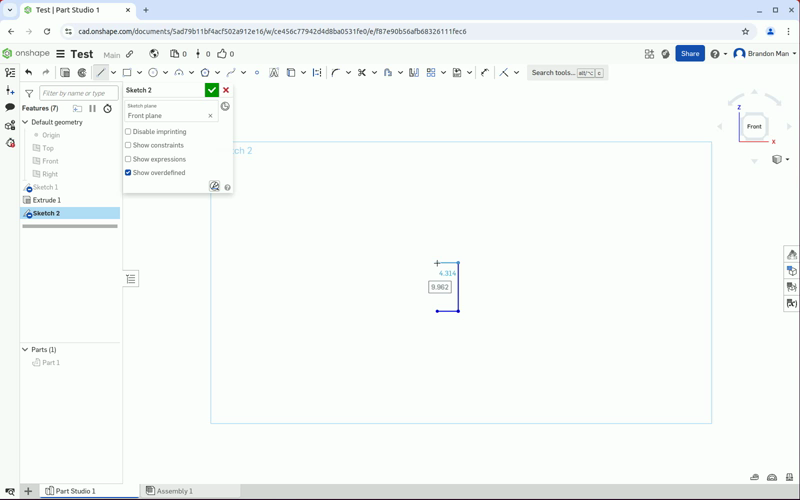
key_up(shift)
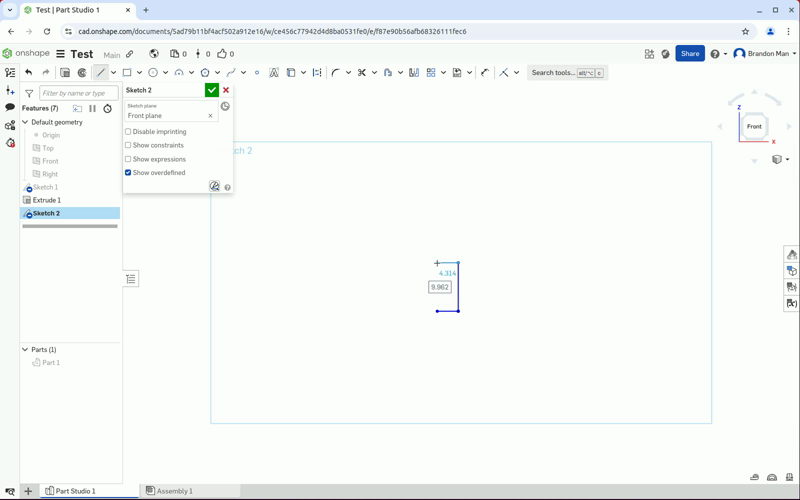
mouse_move(467, 262)
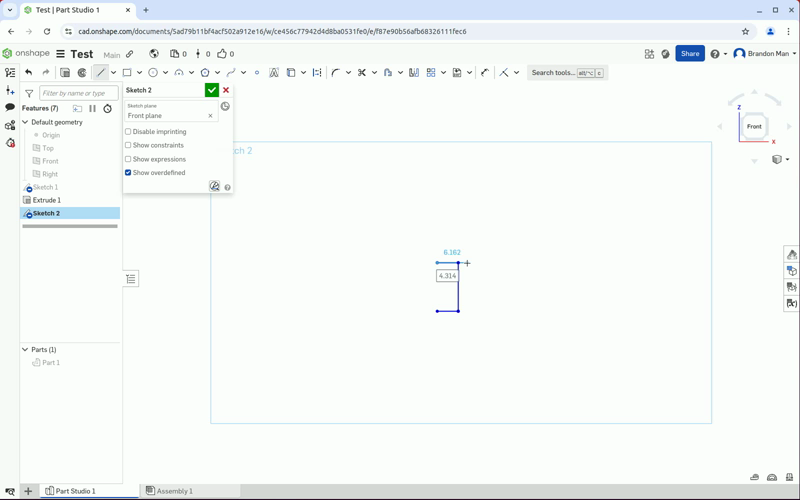
key_down(shift)
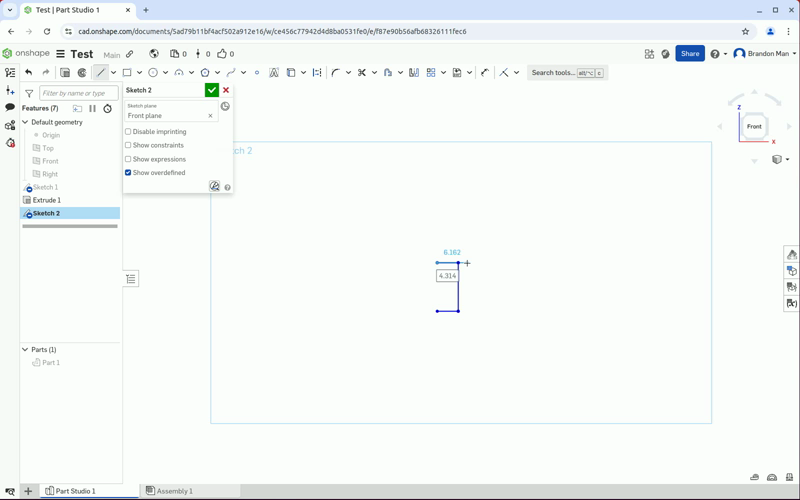
mouse_move(437, 311)
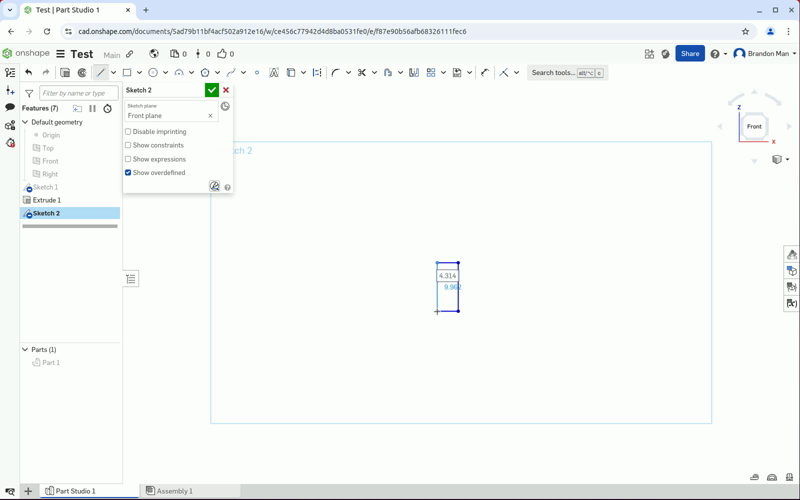
key_up(shift)
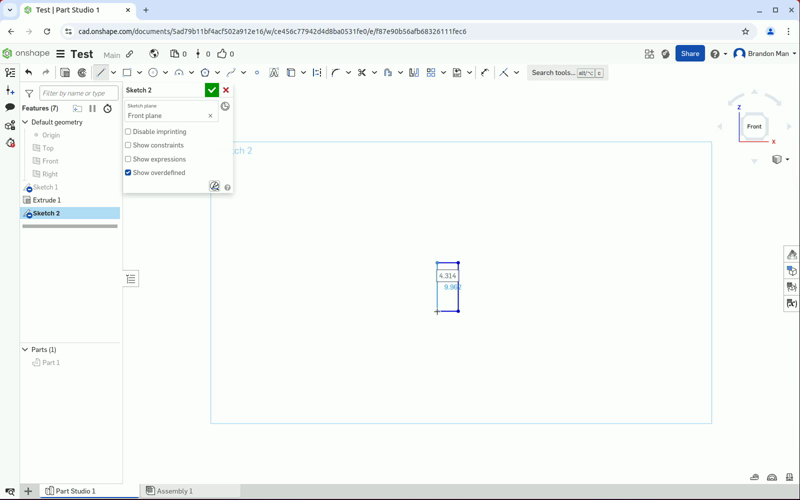
click(437, 311)
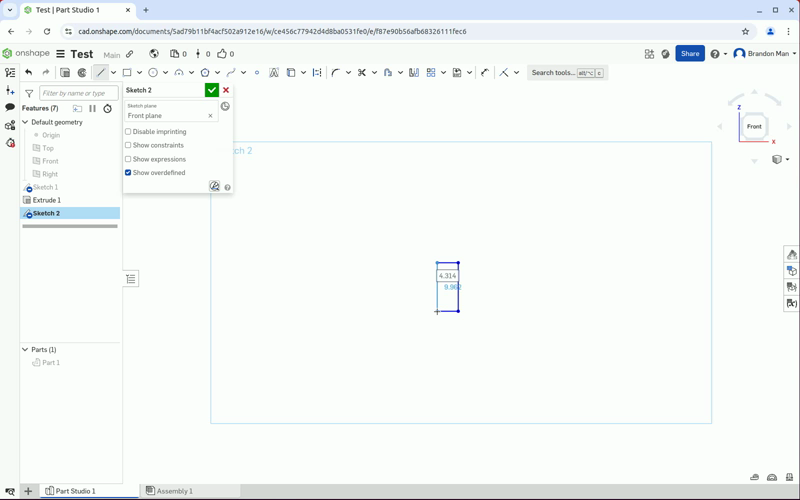
key(esc)
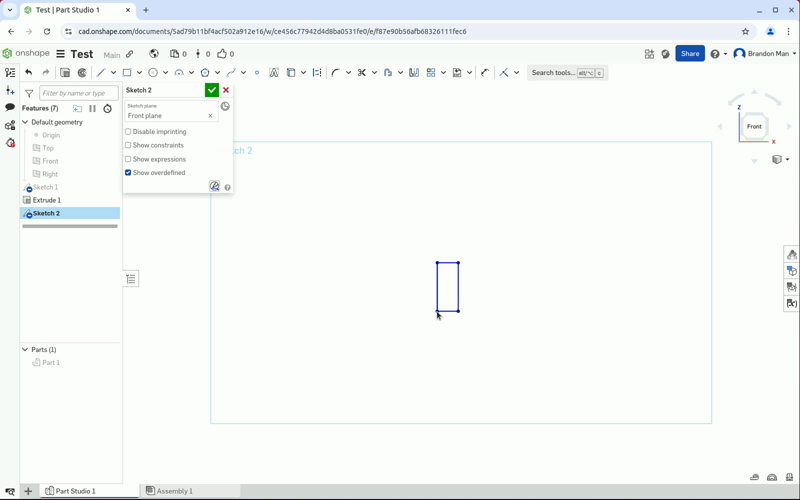
mouse_move(452, 275)
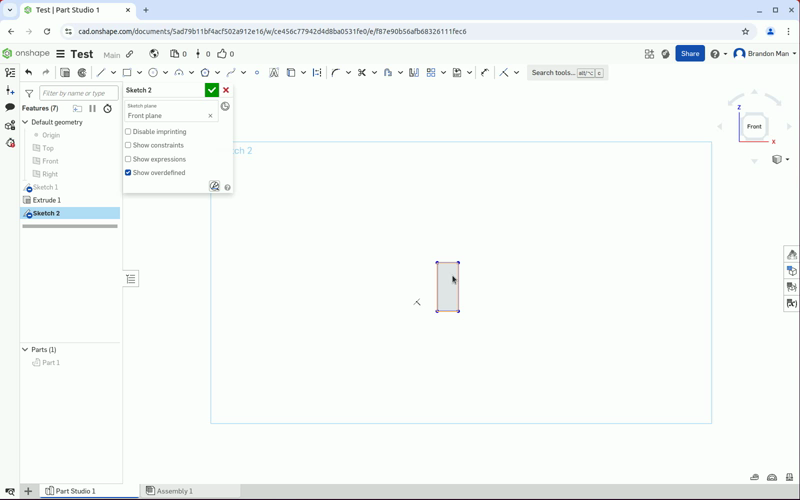
scroll(6)
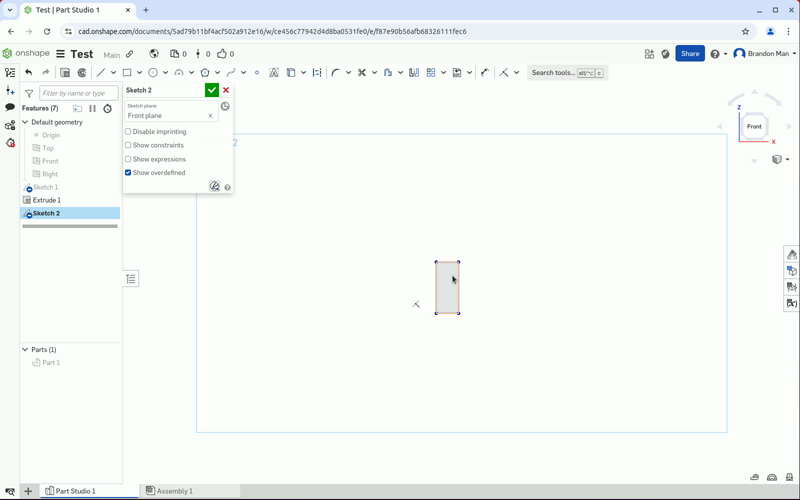
scroll(6)
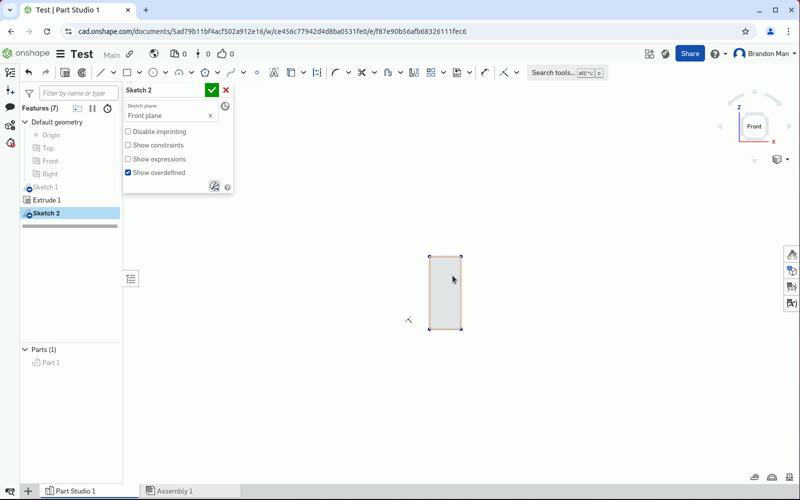
scroll(6)
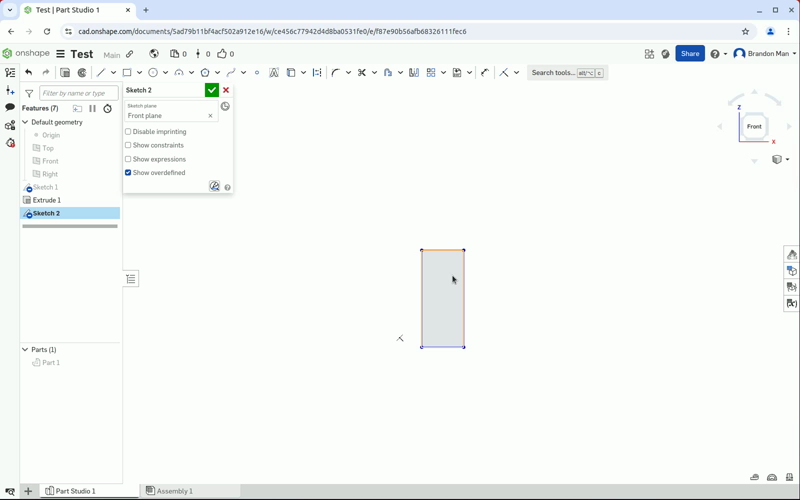
scroll(6)
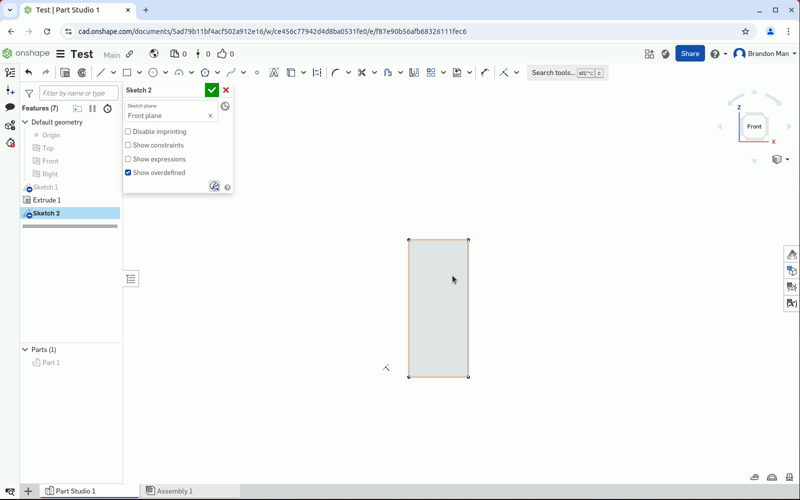
scroll(6)
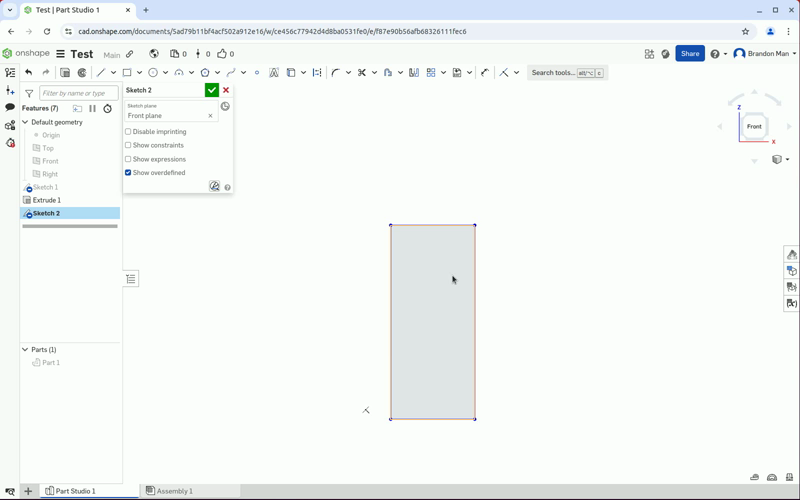
scroll(6)
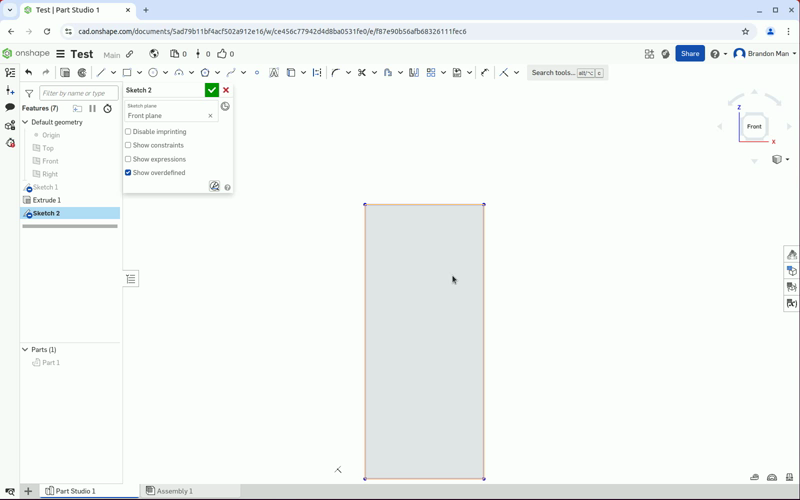
scroll(6)
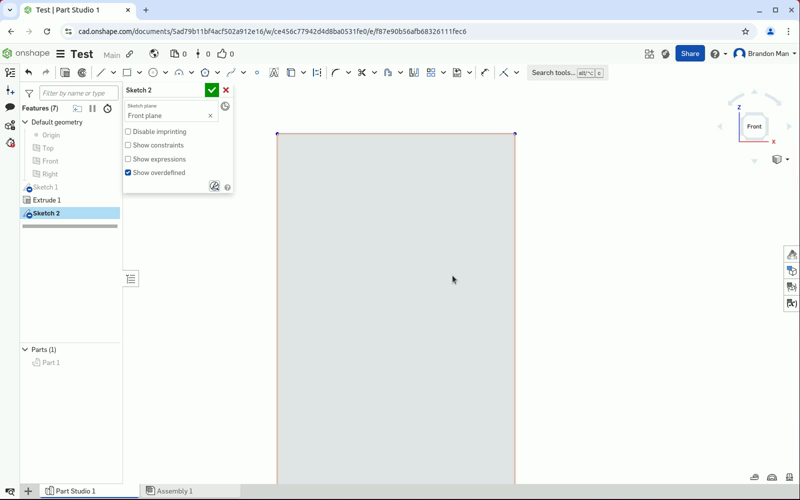
click(452, 275)
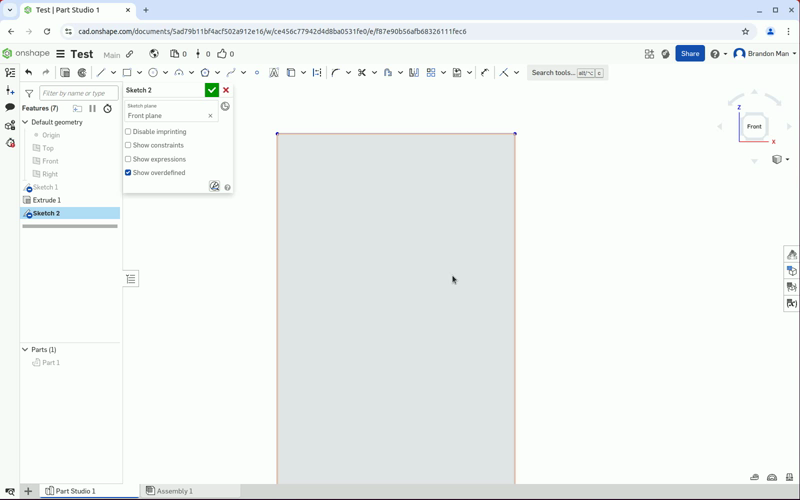
scroll(-6)
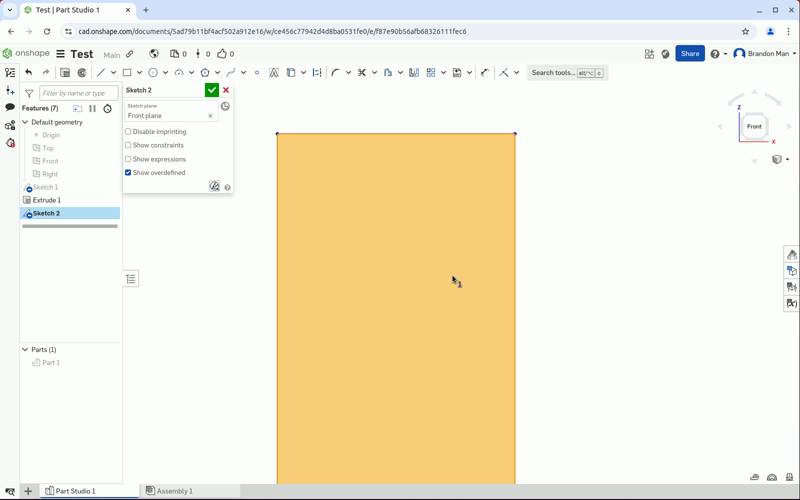
scroll(-6)
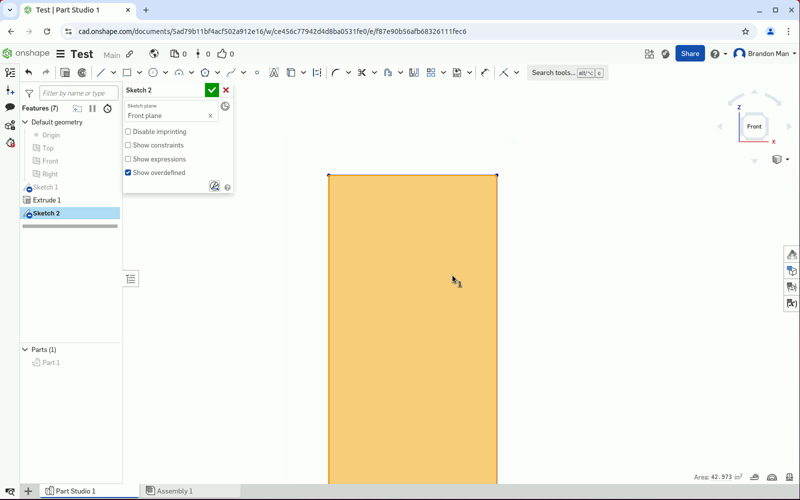
scroll(-6)
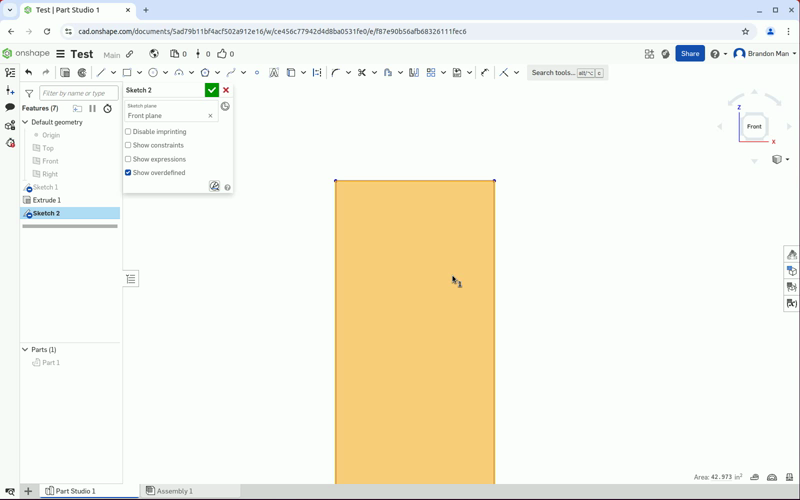
scroll(-6)
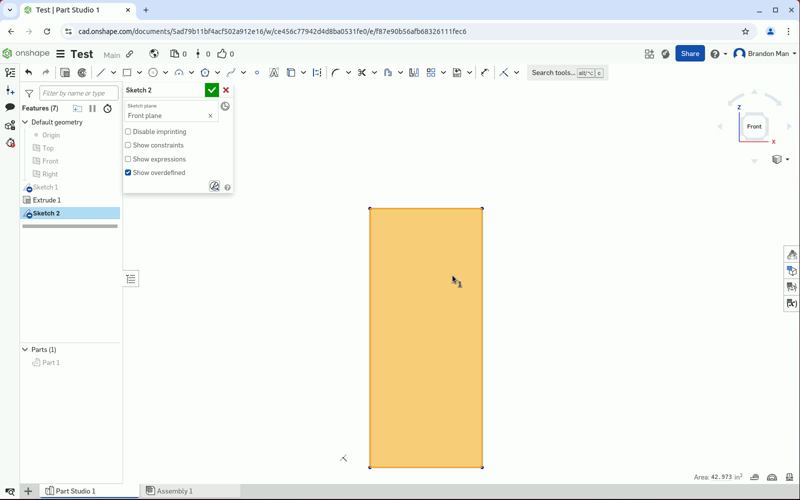
scroll(-6)
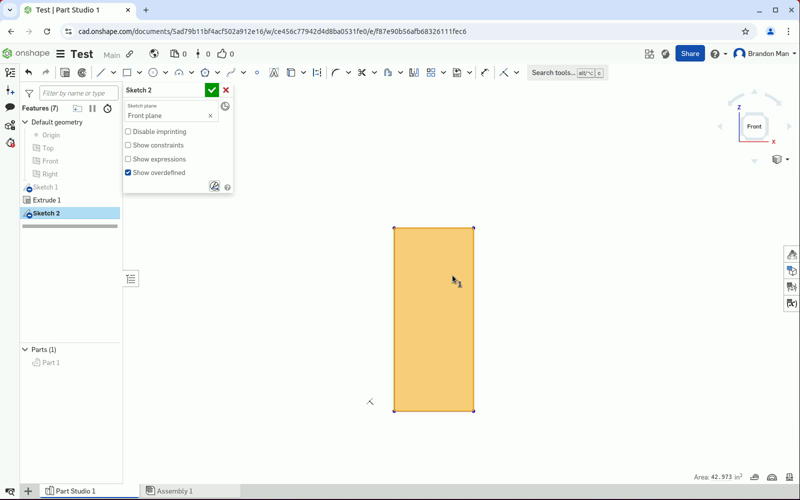
scroll(-6)
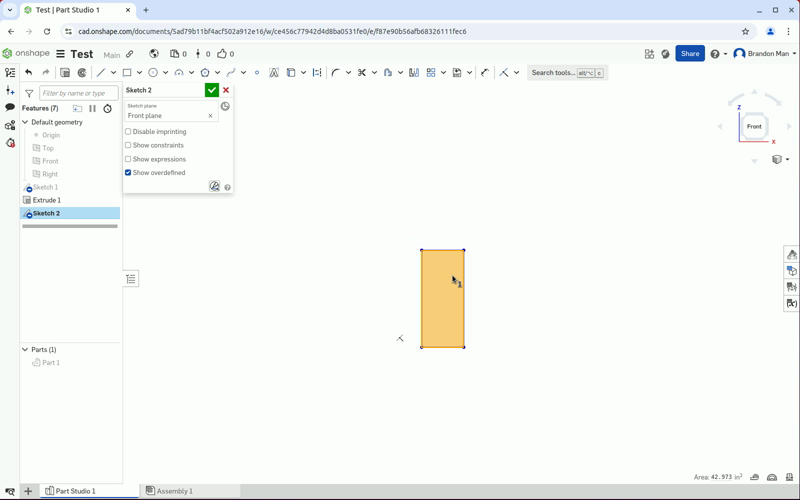
scroll(-6)
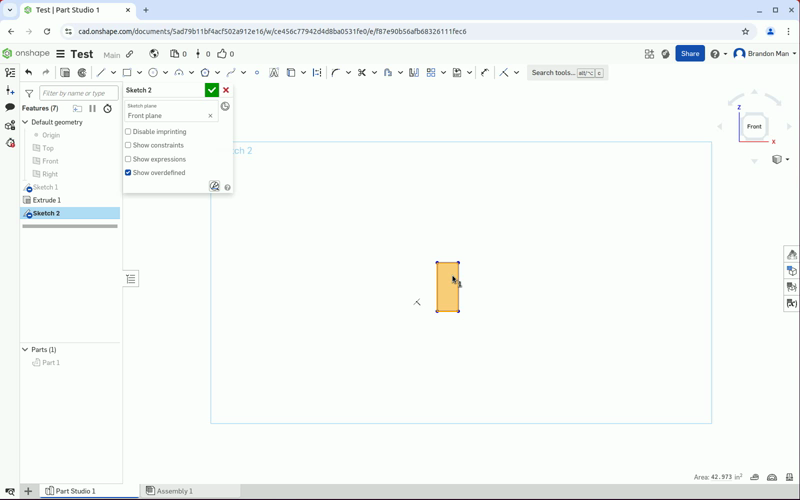
mouse_move(73, 352)
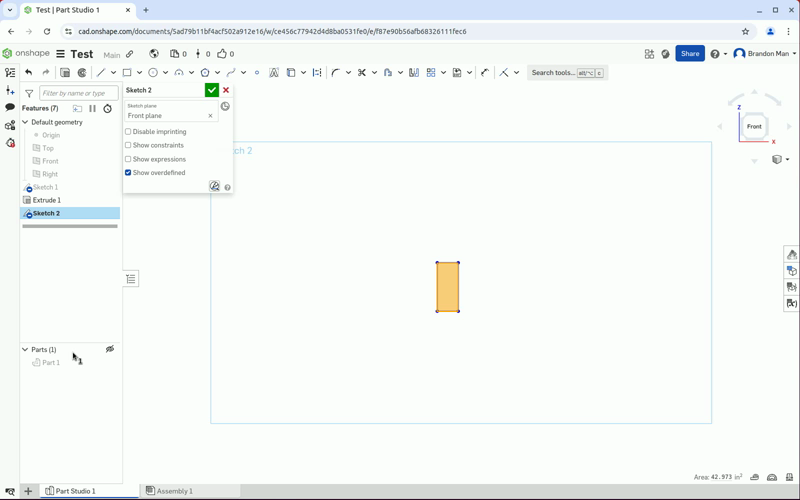
key(shift+y)
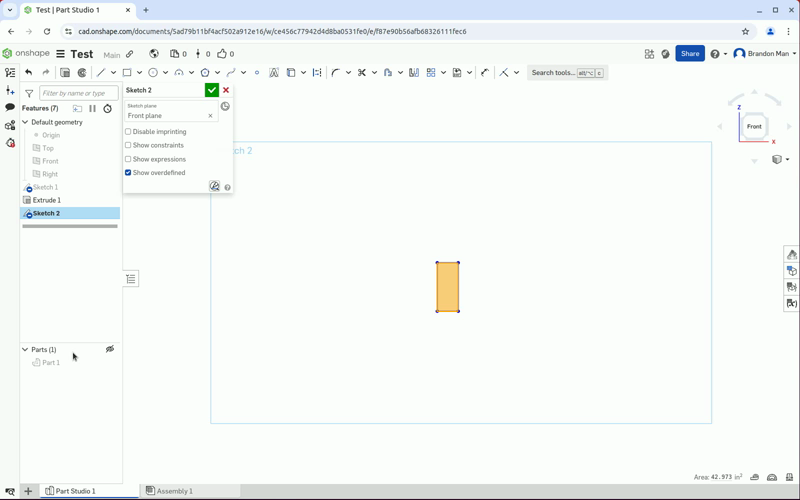
key(shift+e)
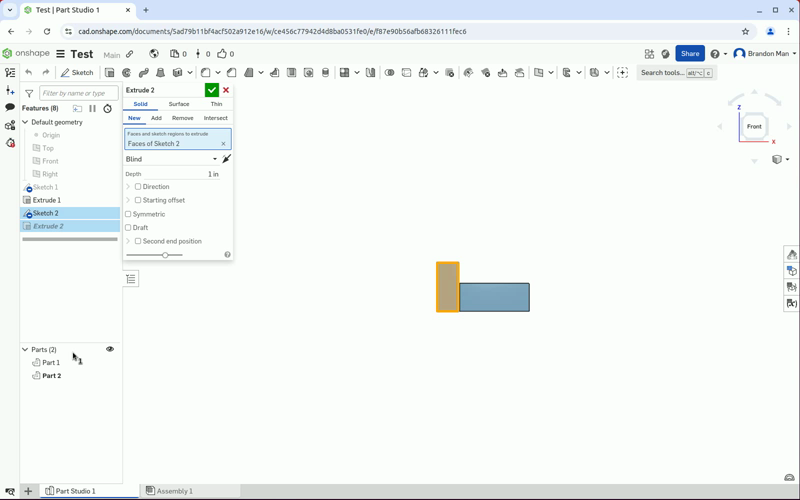
mouse_move(143, 106)
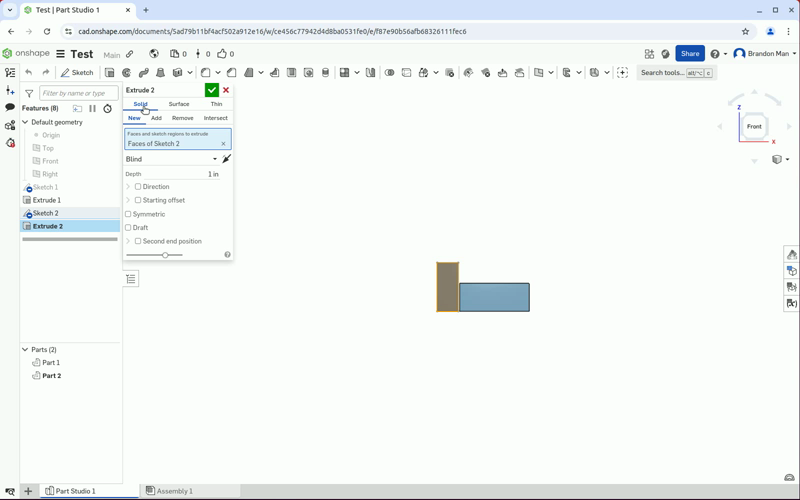
click(143, 106)
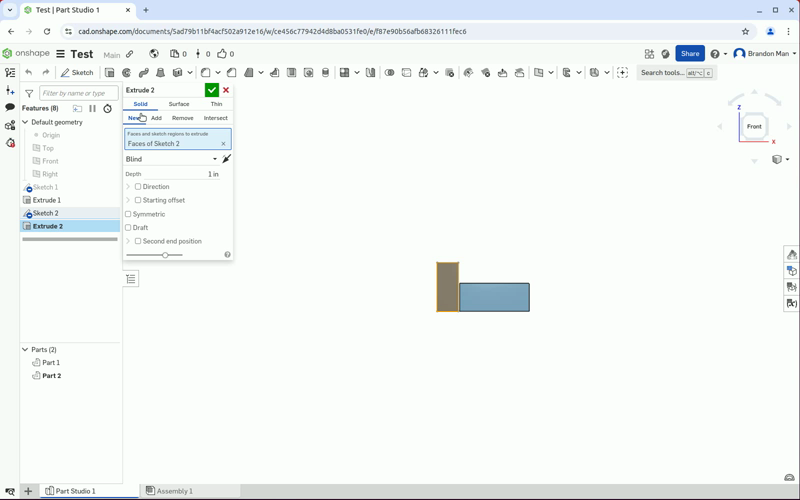
mouse_move(137, 120)
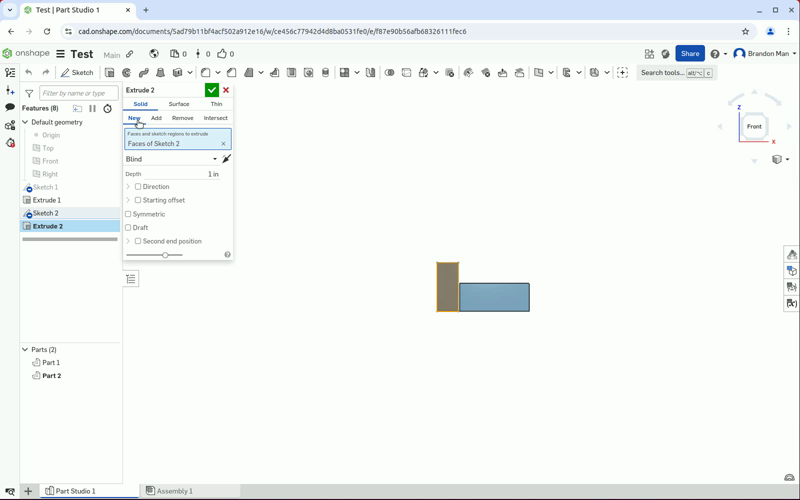
click(137, 120)
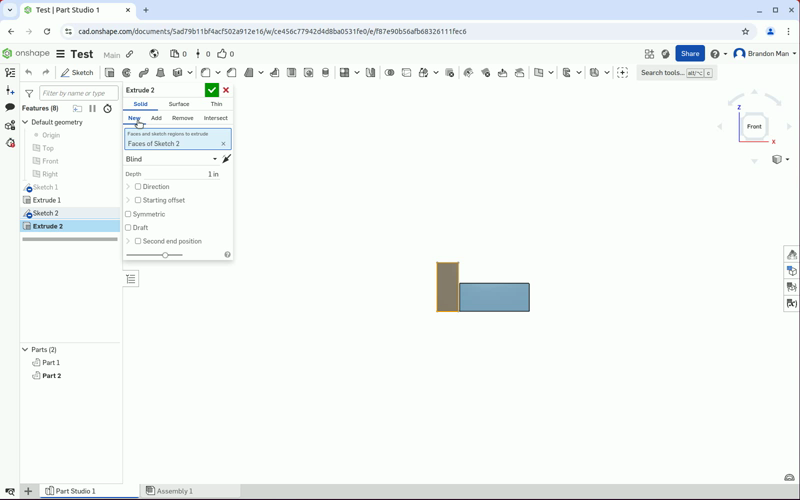
key(tab, 4)
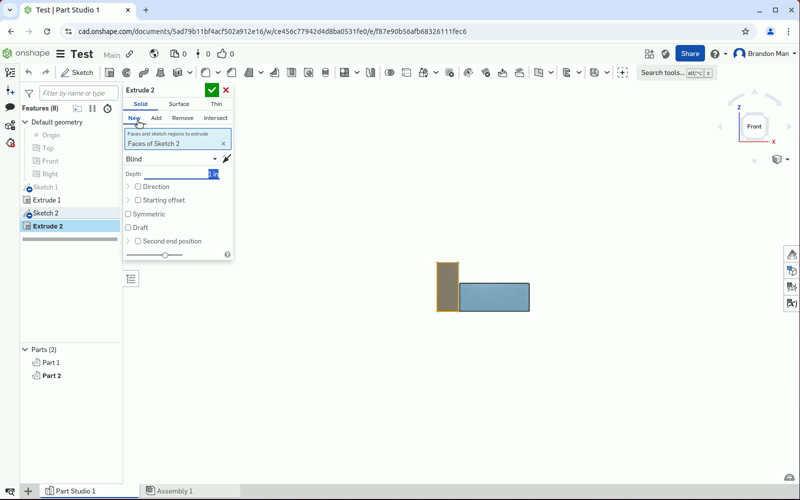
text(-2.889)
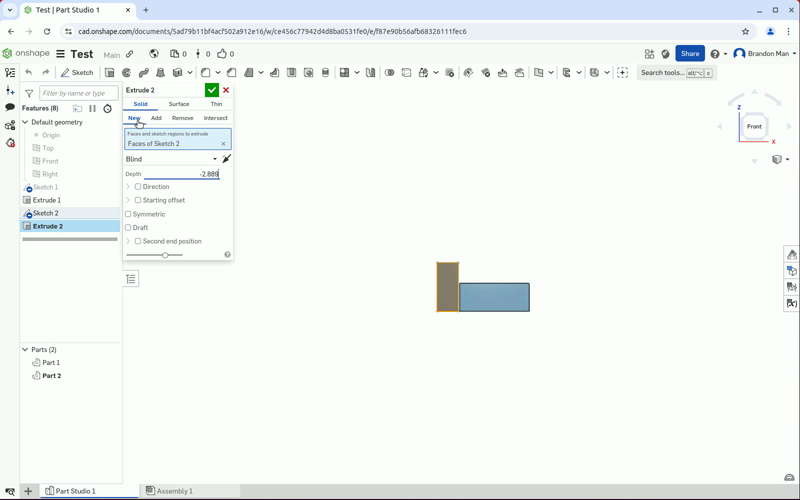
key(enter)
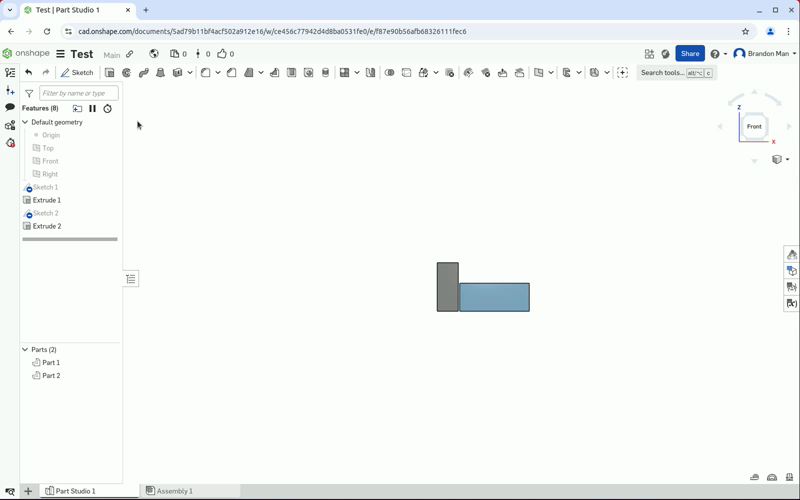
key(shift+h)
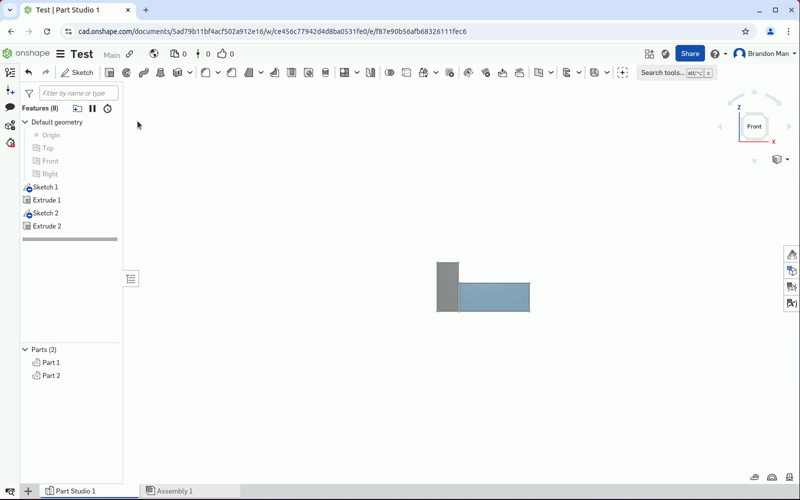
key(shift+h)
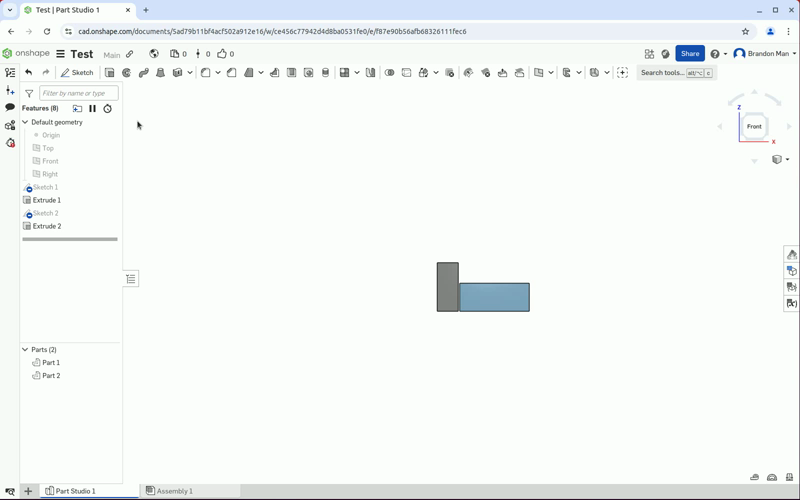
mouse_move(73, 189)
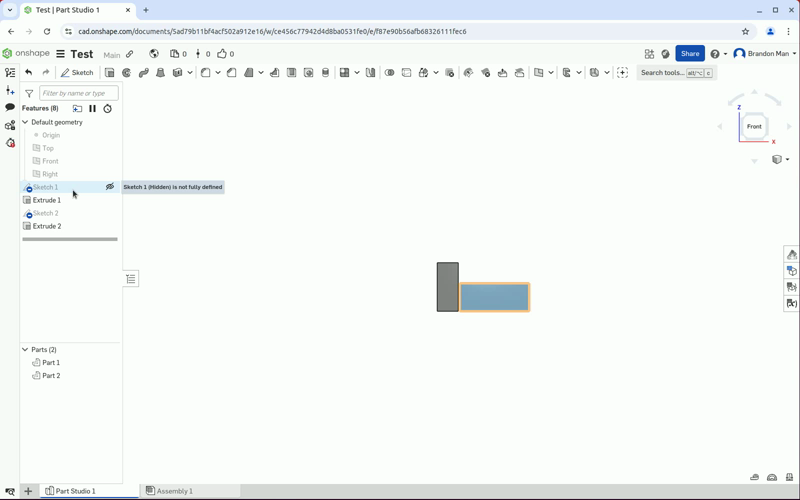
click(73, 189)
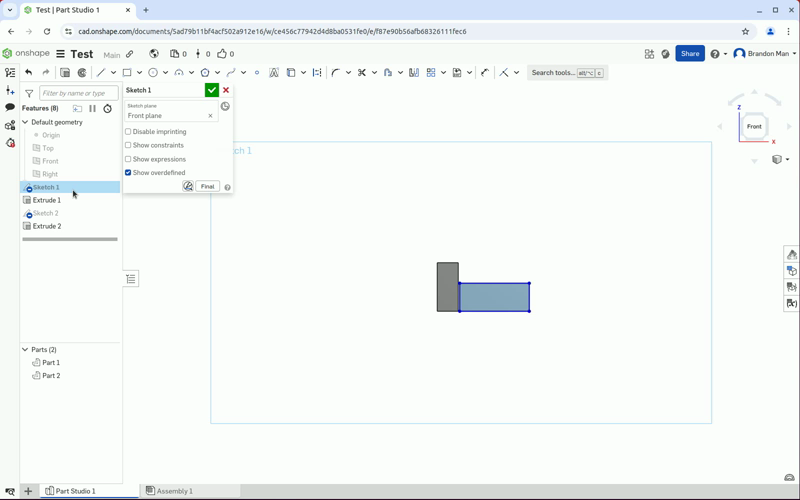
mouse_move(229, 92)
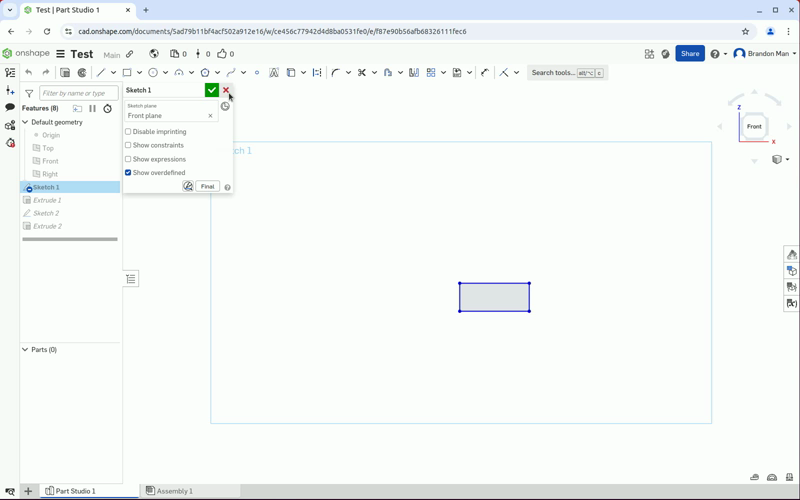
click(229, 92)
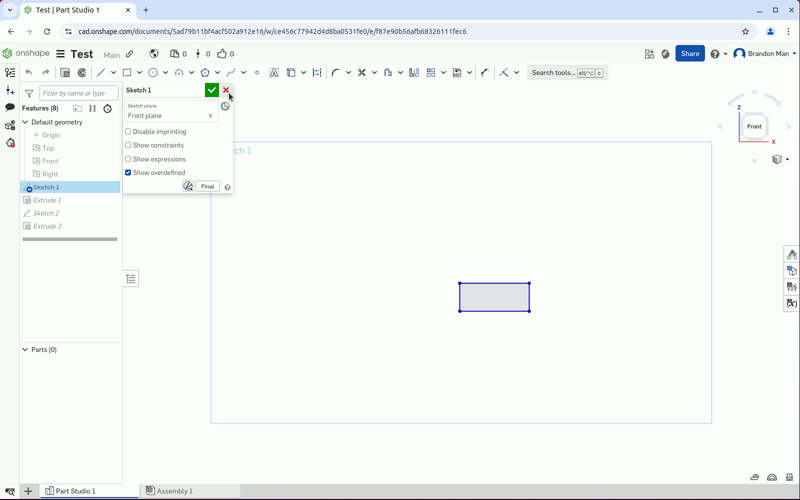
key(shift+s)
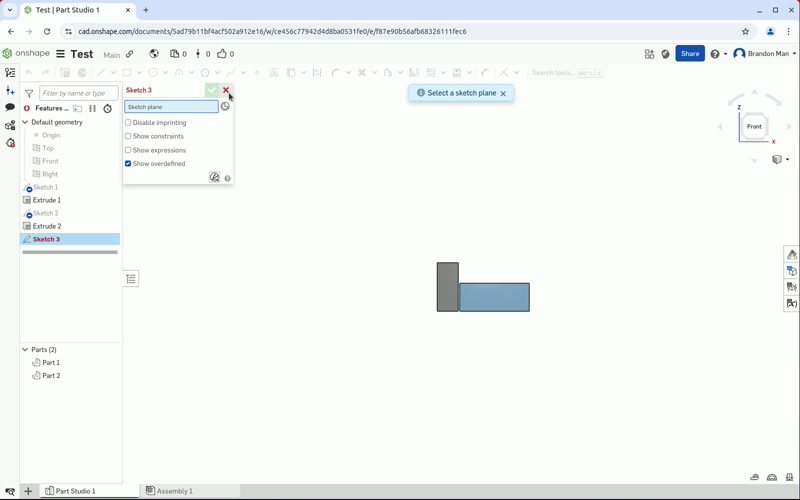
mouse_move(73, 163)
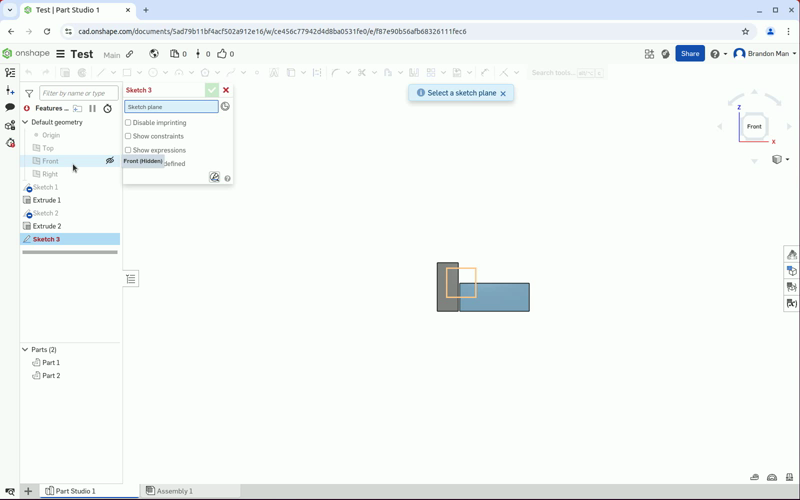
click(73, 163)
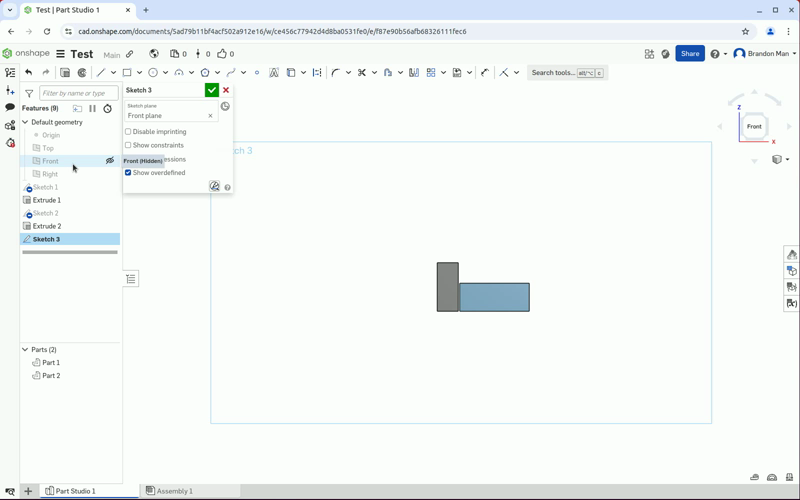
mouse_move(73, 352)
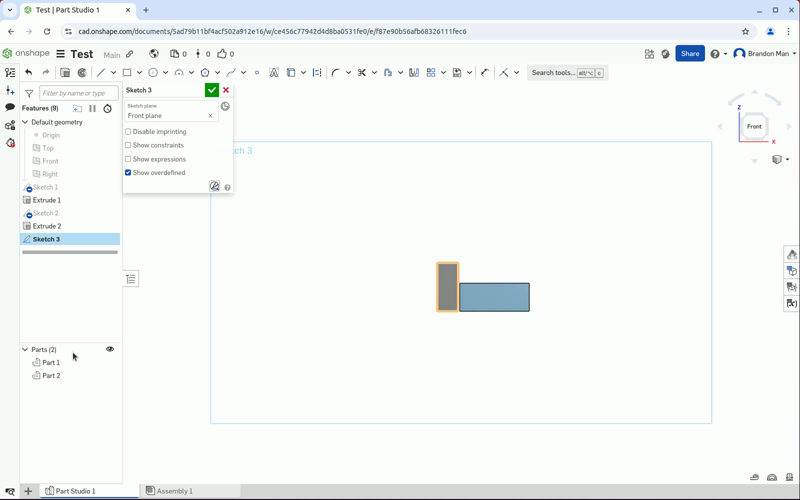
key(y)
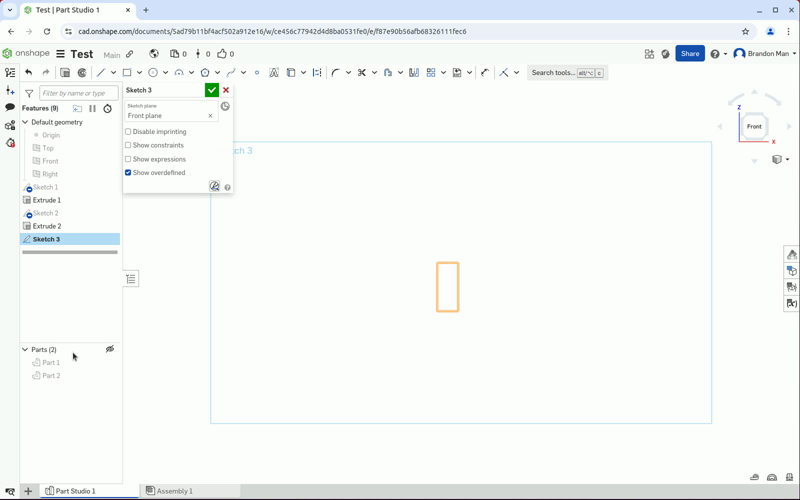
key(l)
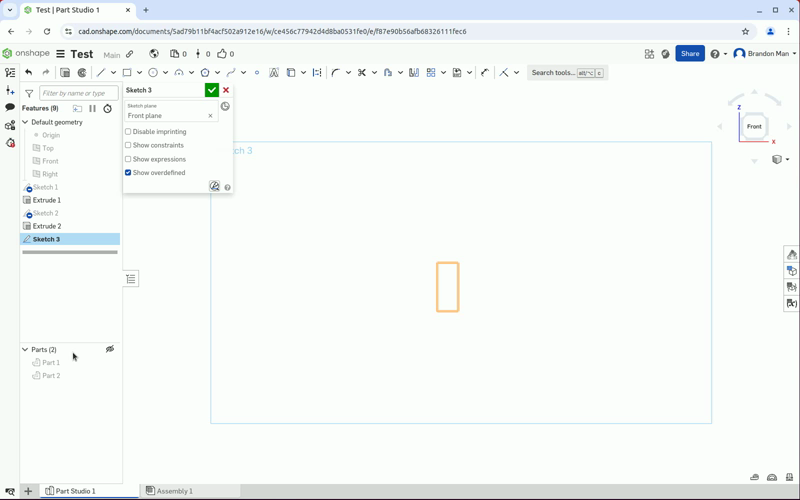
key_down(shift)
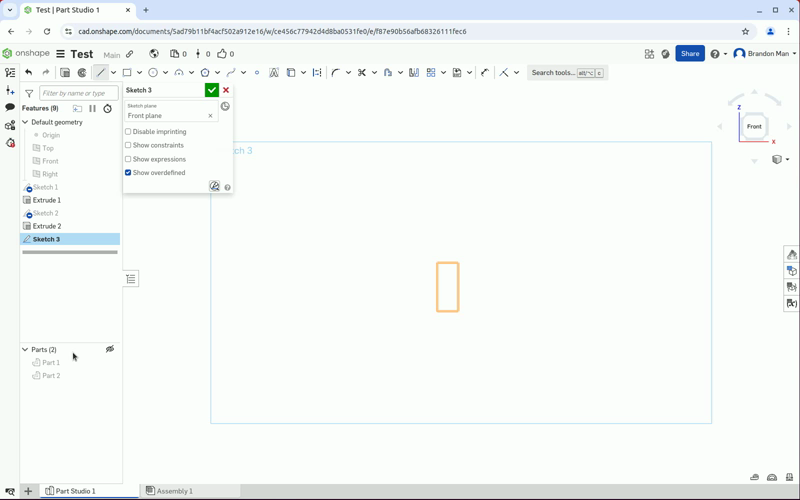
mouse_move(529, 311)
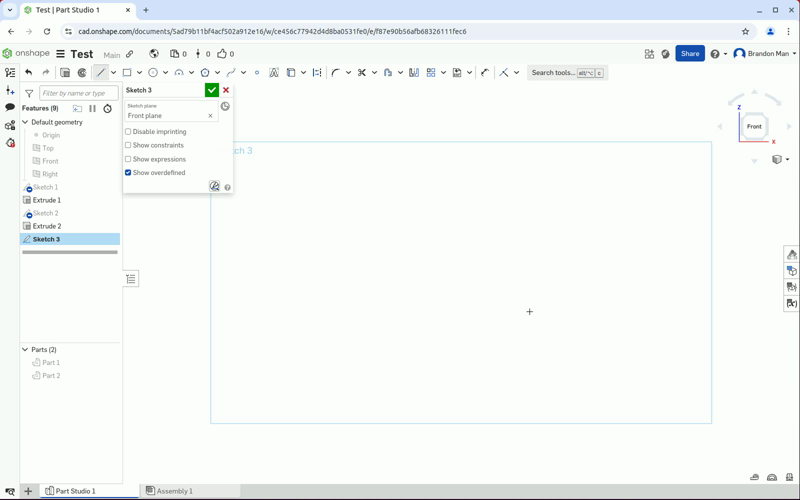
click(529, 311)
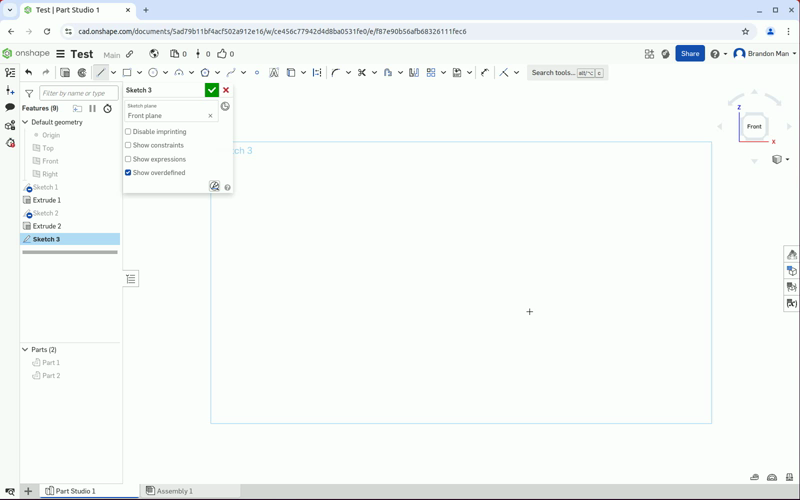
key_up(shift)
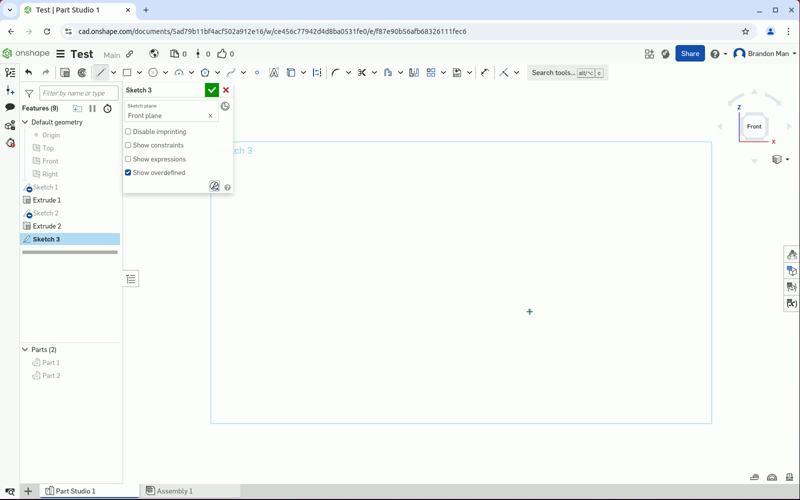
key_down(shift)
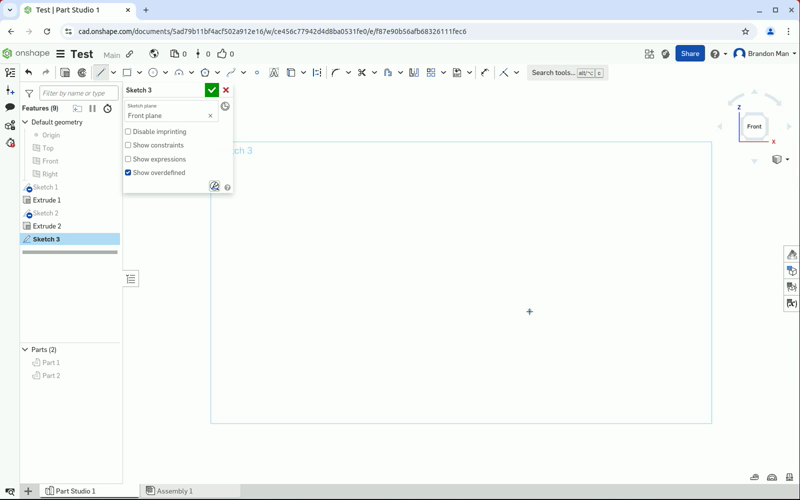
mouse_move(559, 311)
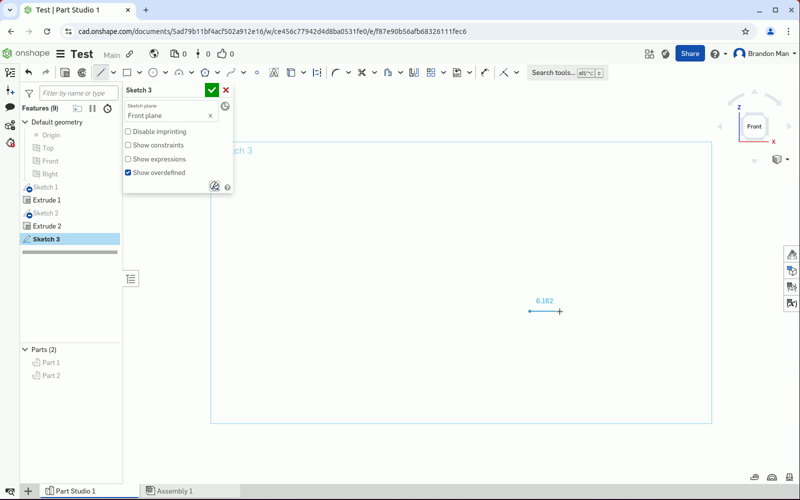
mouse_move(551, 311)
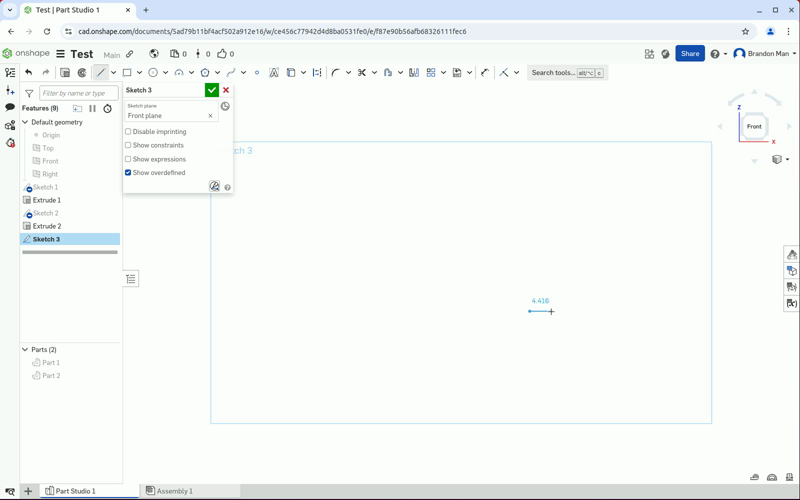
click(551, 311)
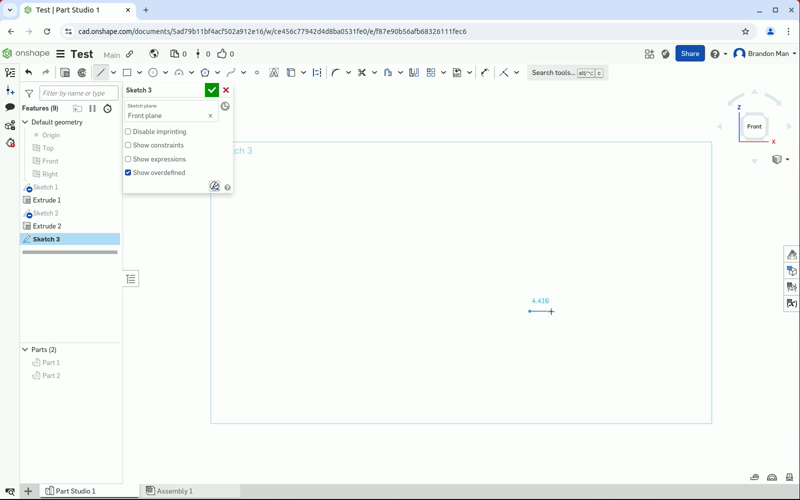
key_up(shift)
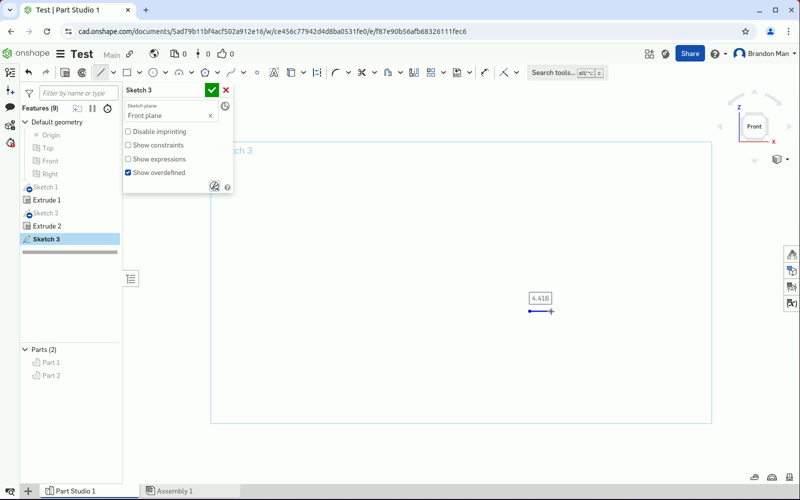
key_down(shift)
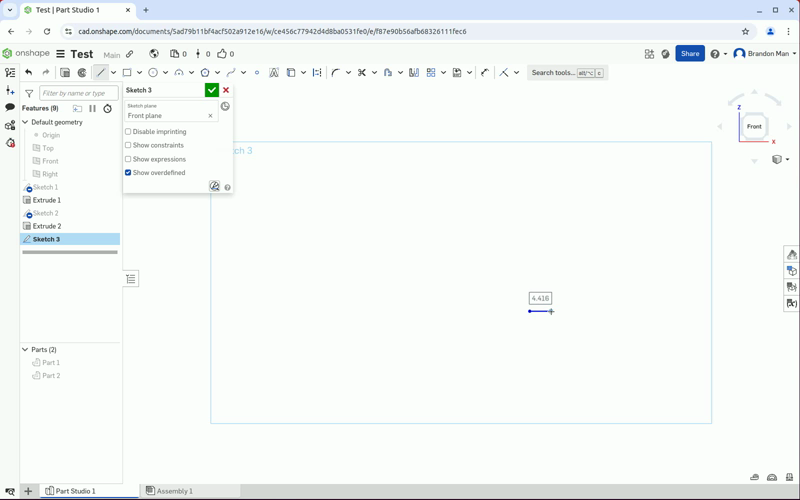
mouse_move(581, 311)
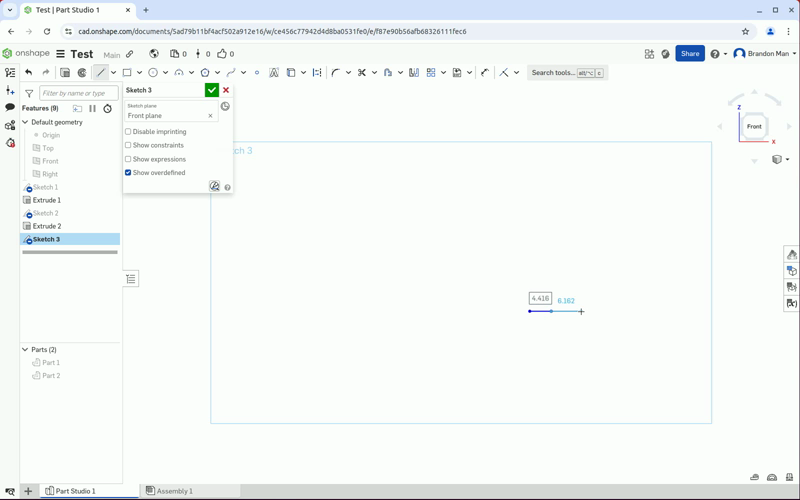
mouse_move(551, 262)
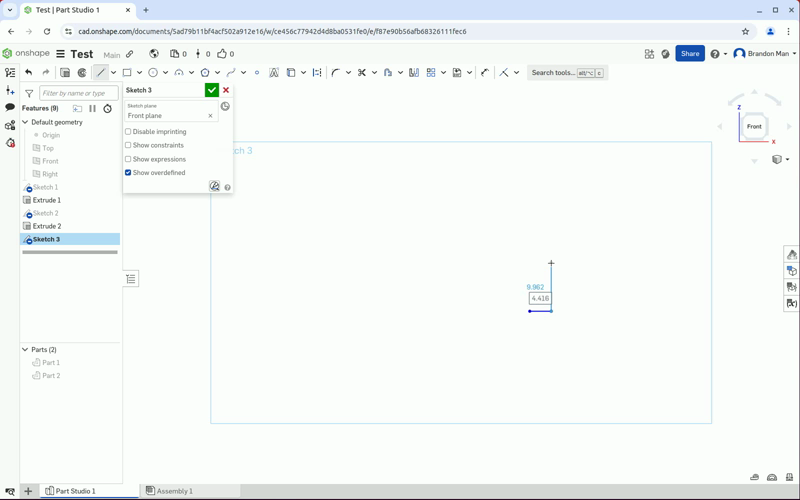
click(551, 262)
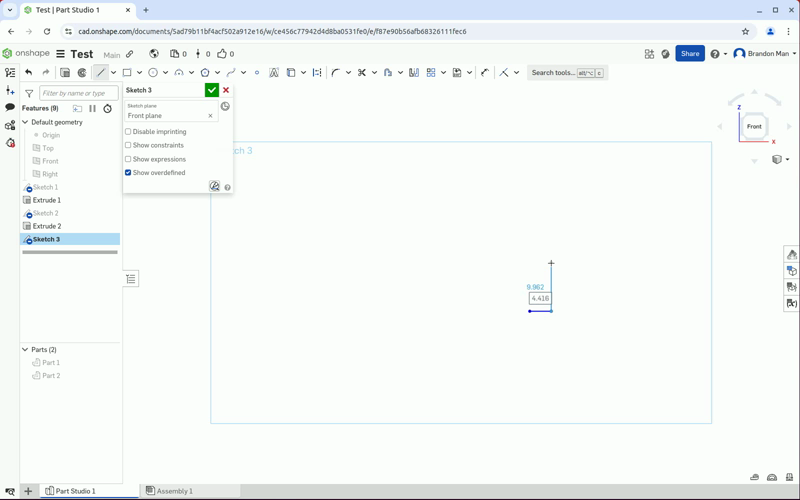
key_up(shift)
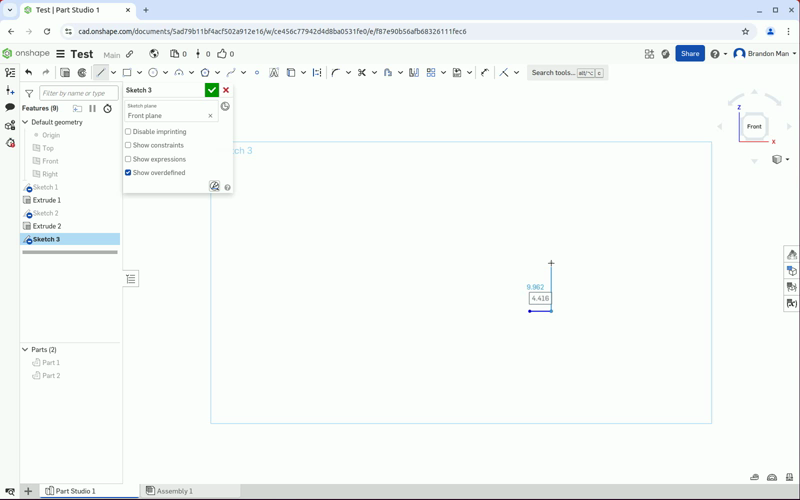
key_down(shift)
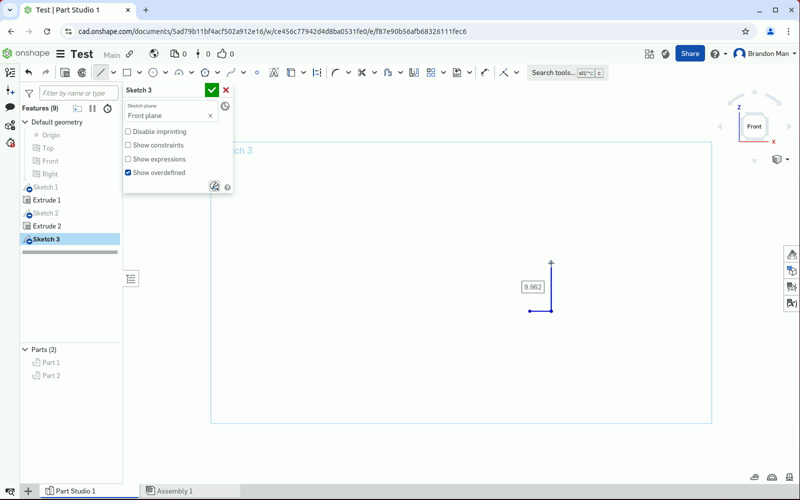
mouse_move(581, 262)
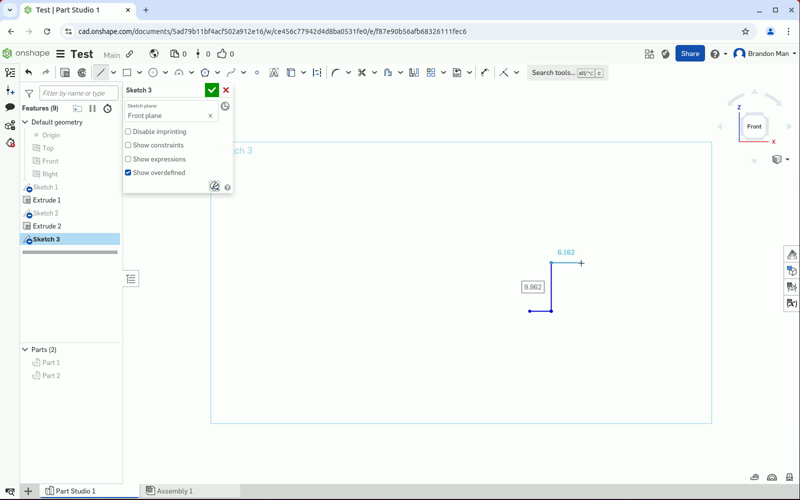
mouse_move(529, 262)
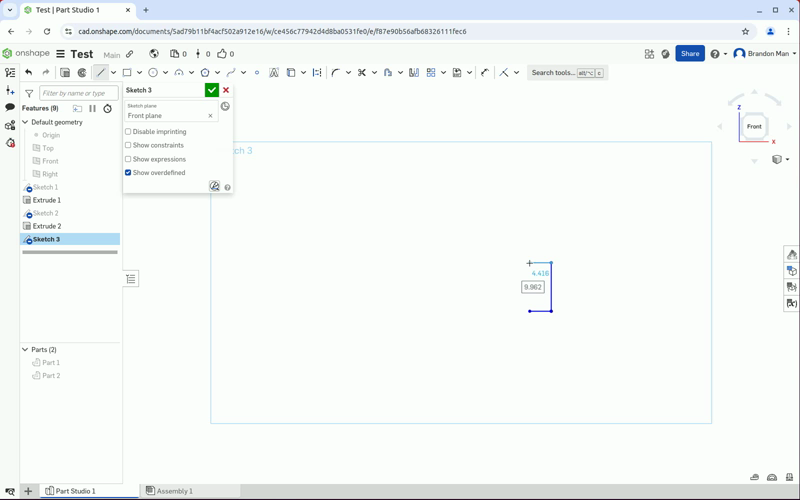
click(529, 262)
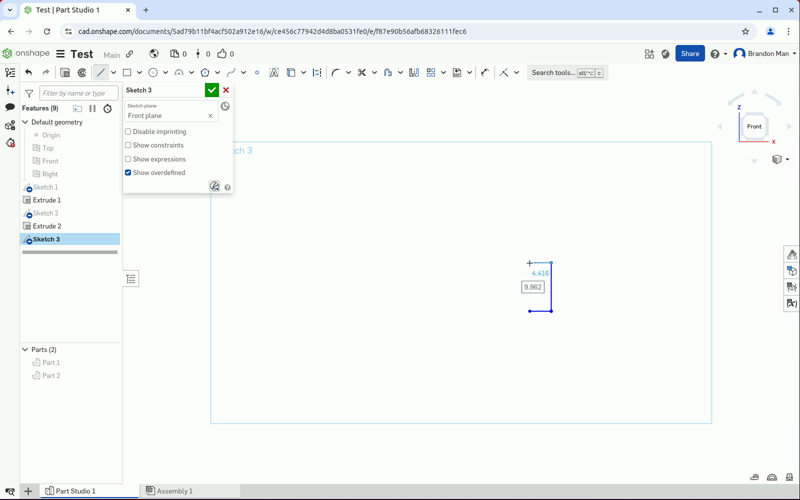
key_up(shift)
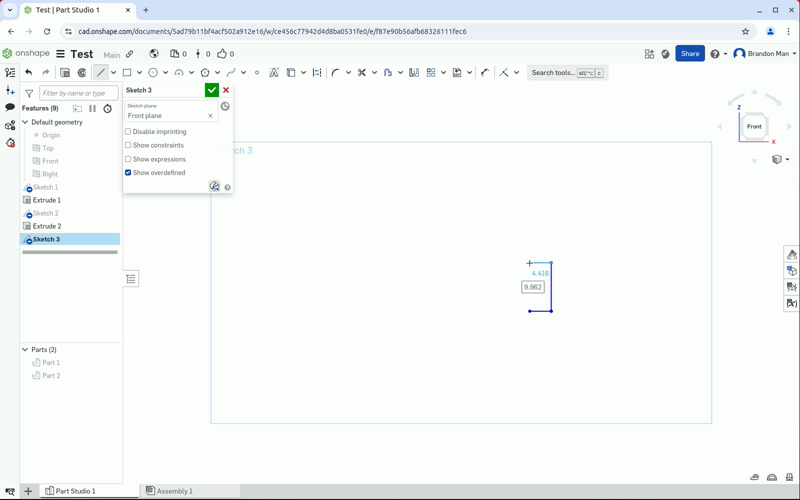
mouse_move(559, 262)
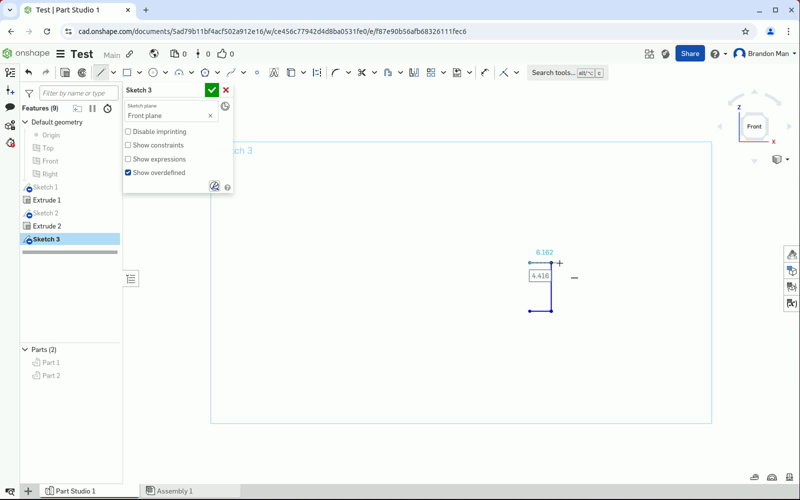
key_down(shift)
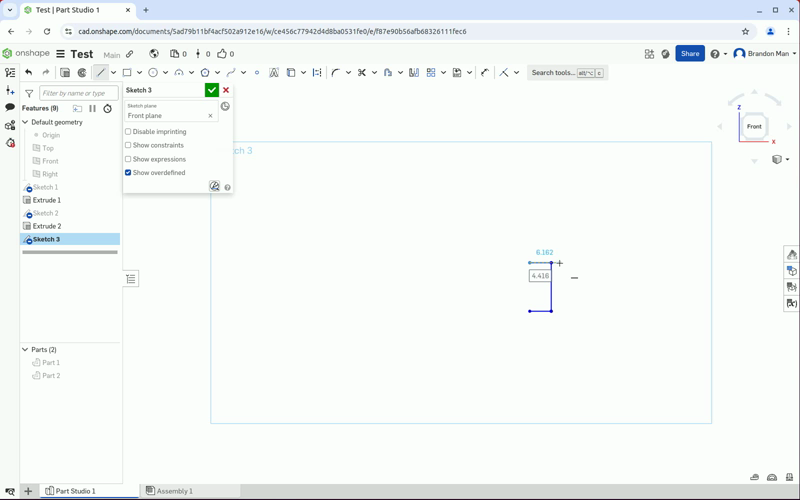
mouse_move(529, 311)
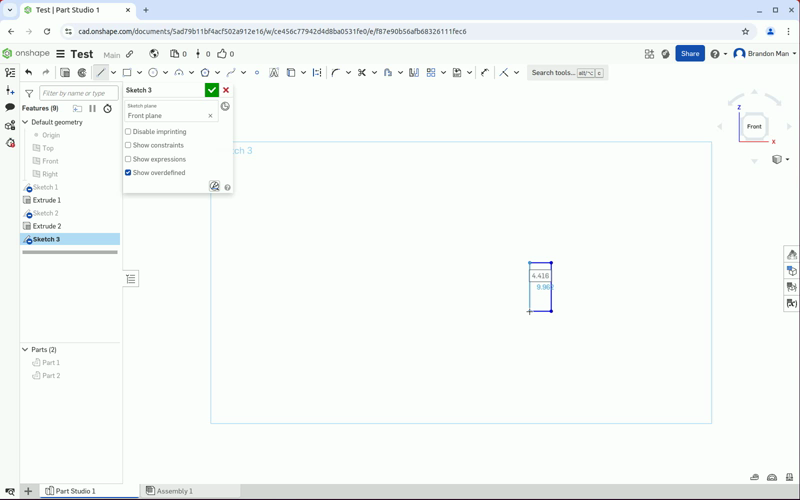
key_up(shift)
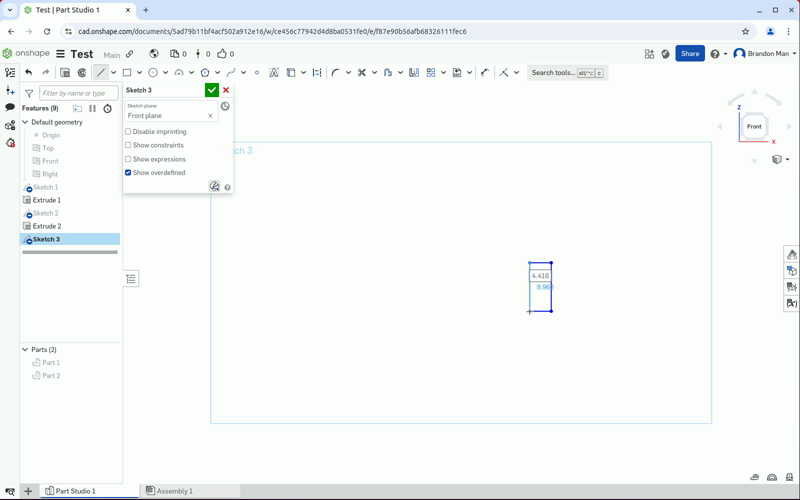
click(529, 311)
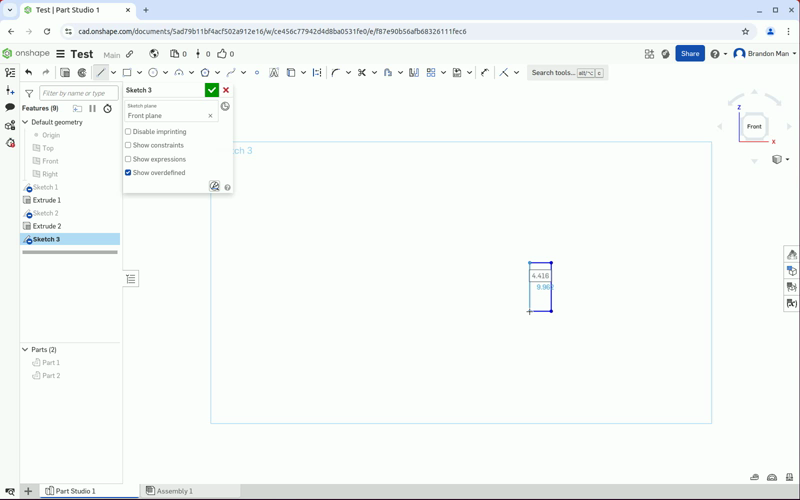
key(esc)
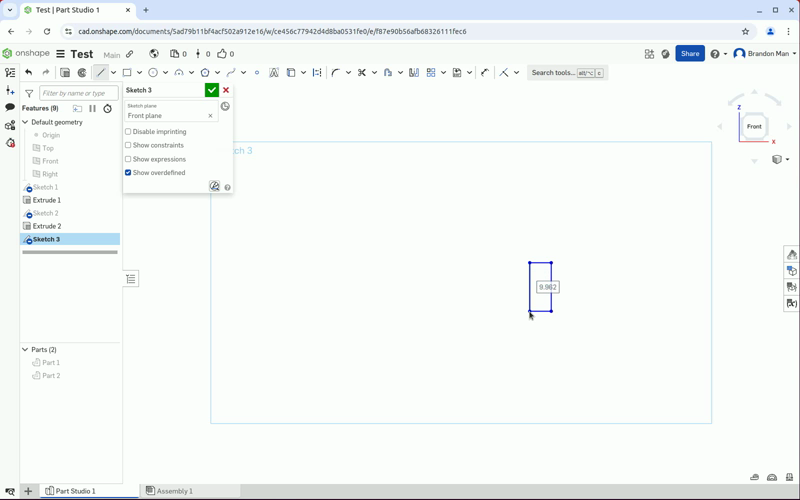
mouse_move(546, 269)
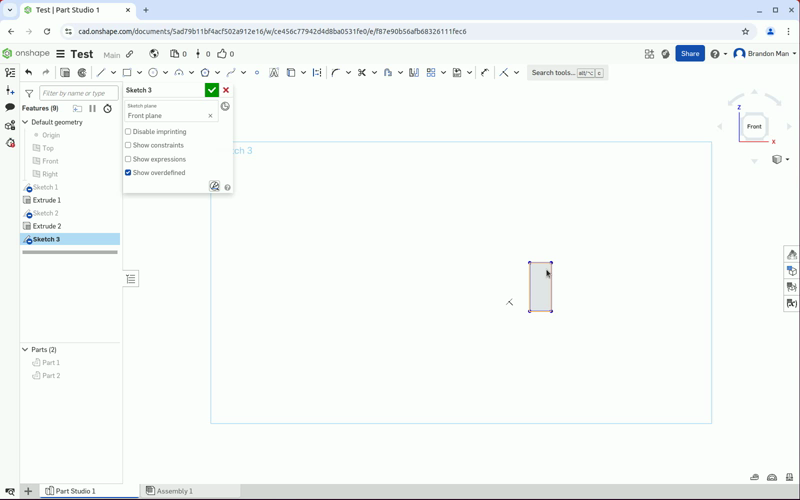
scroll(6)
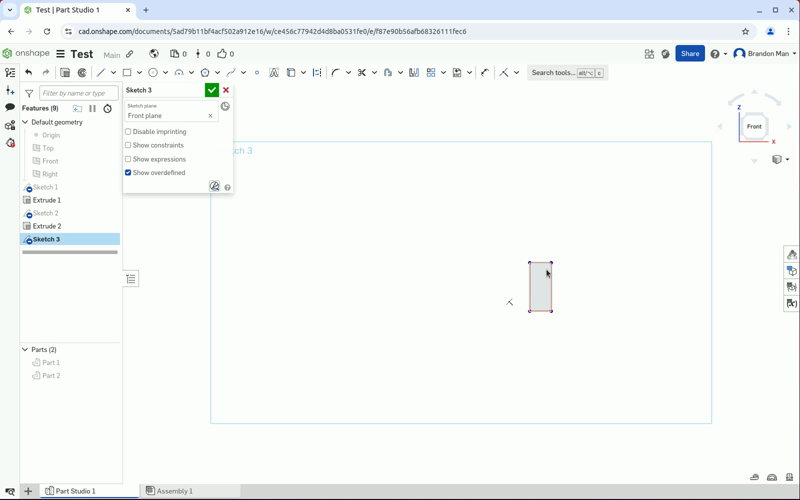
scroll(6)
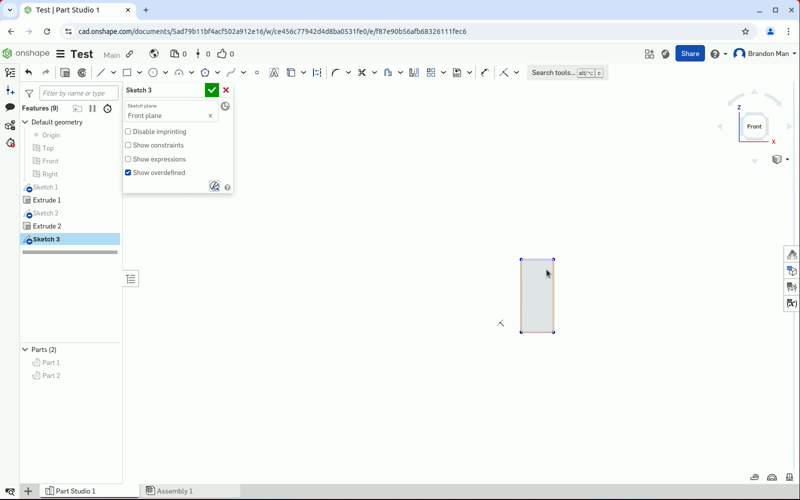
scroll(6)
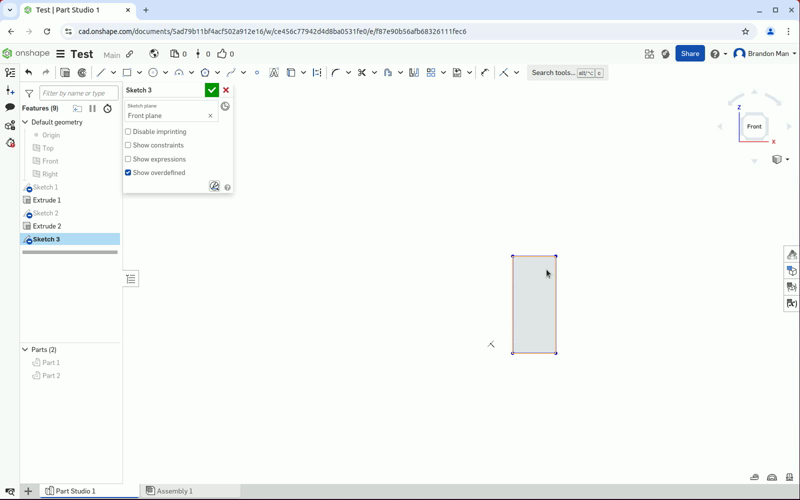
scroll(6)
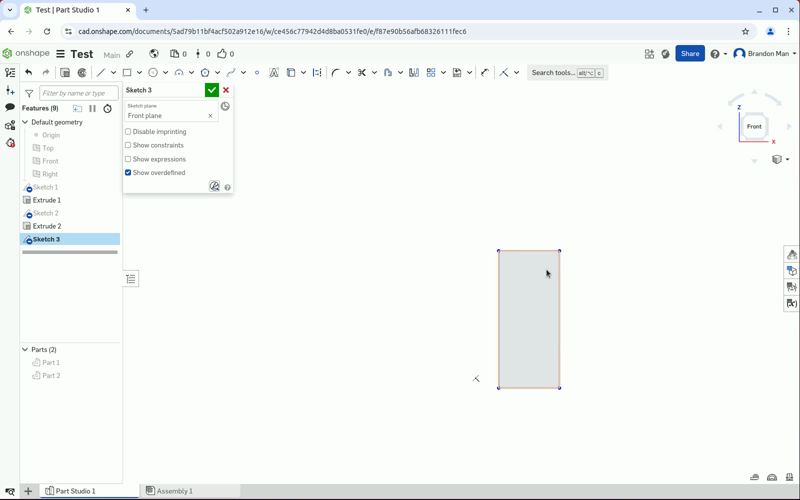
scroll(6)
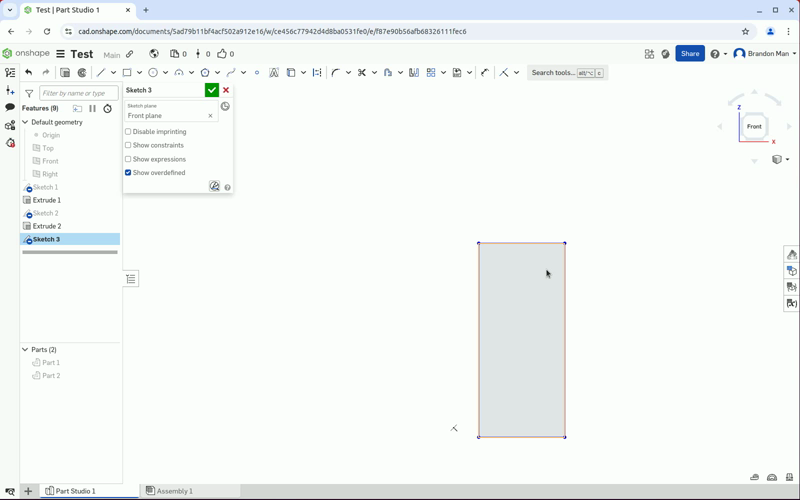
scroll(6)
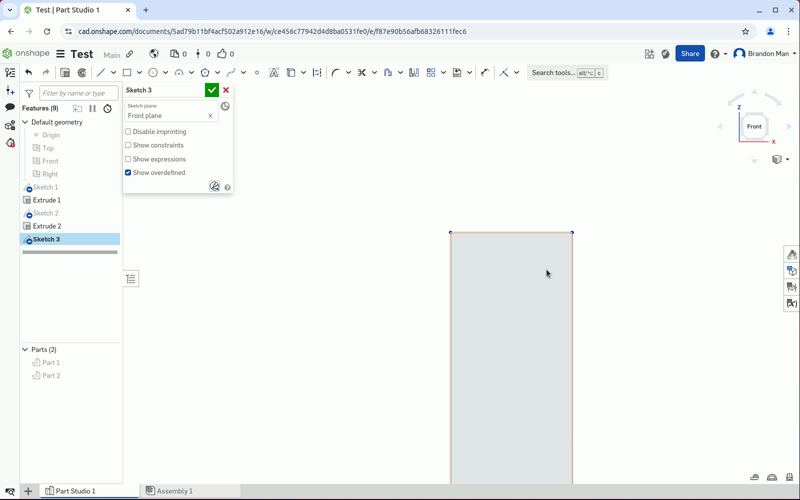
scroll(6)
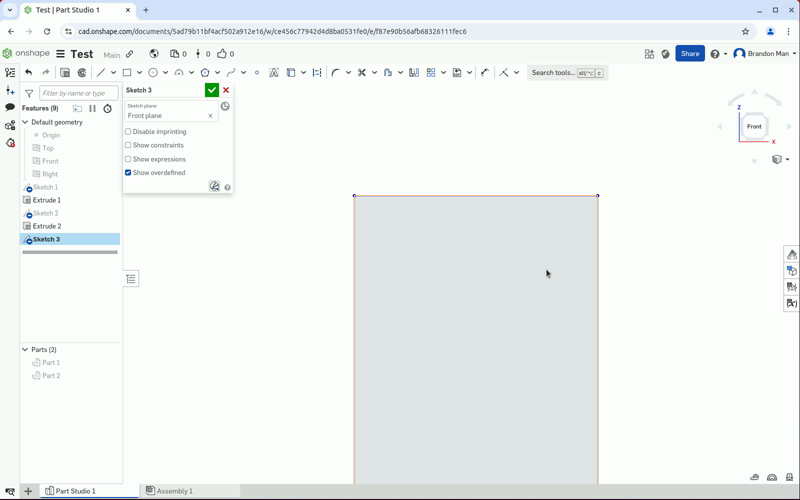
click(546, 269)
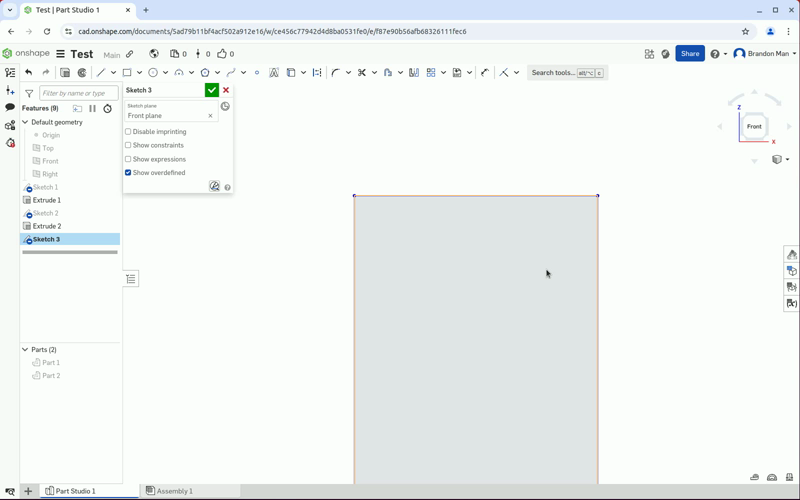
scroll(-6)
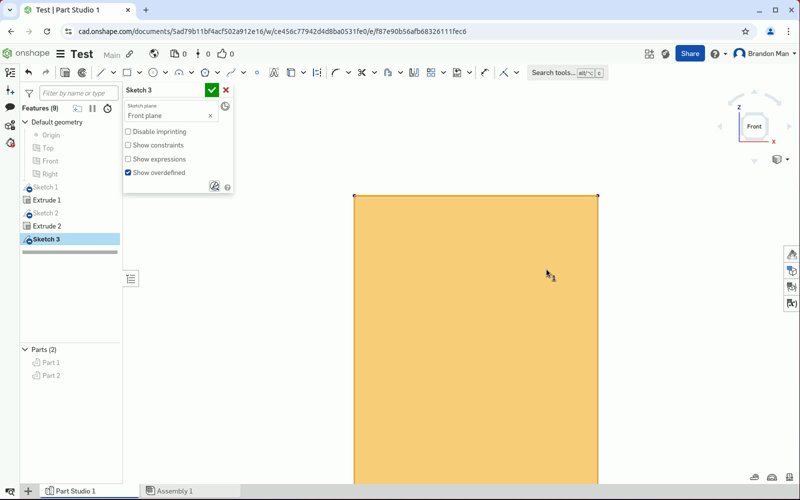
scroll(-6)
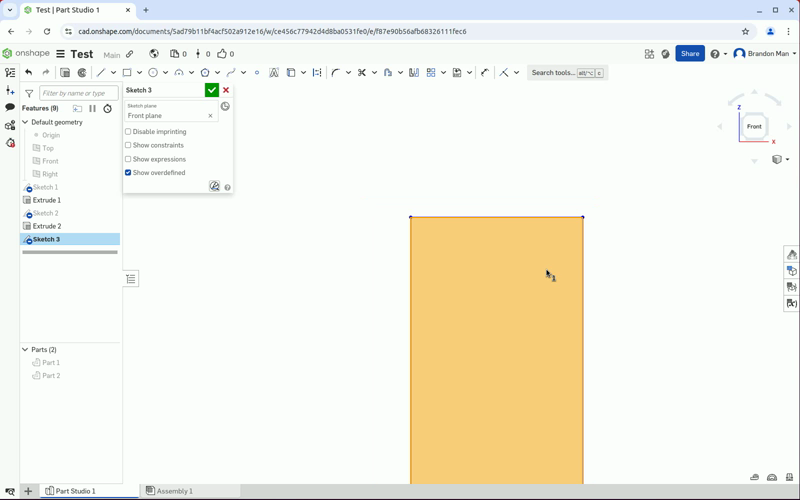
scroll(-6)
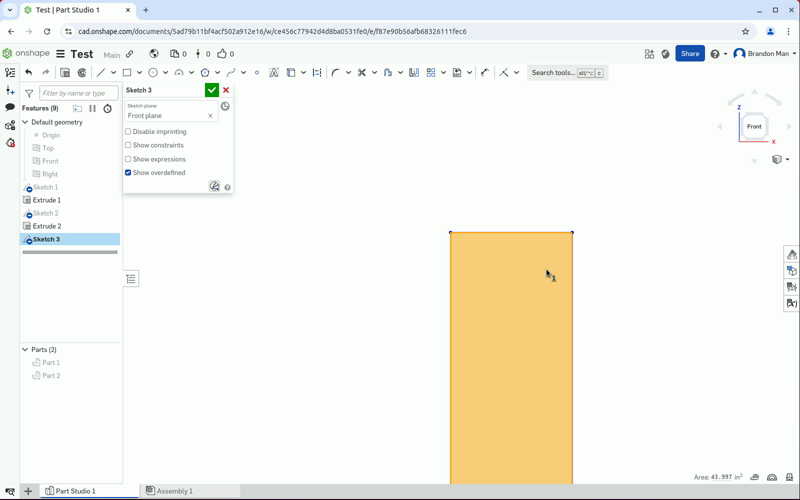
scroll(-6)
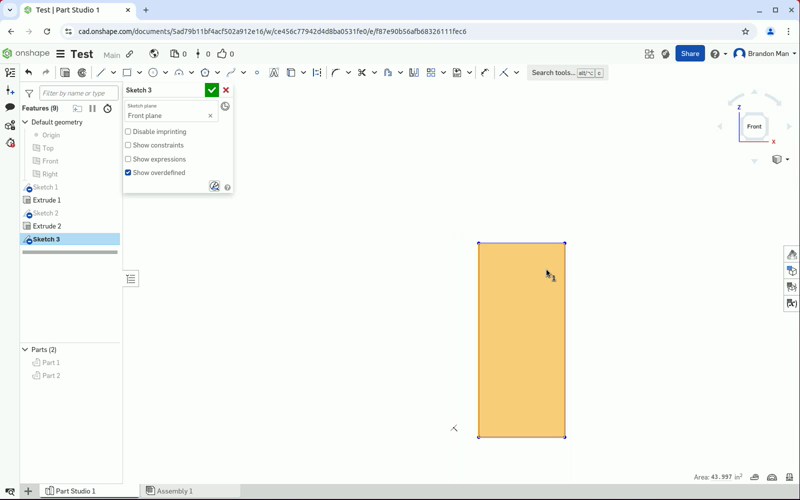
scroll(-6)
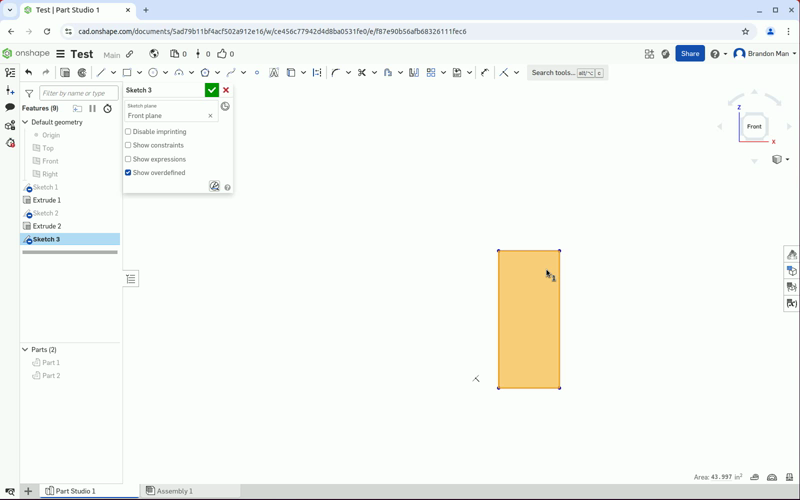
scroll(-6)
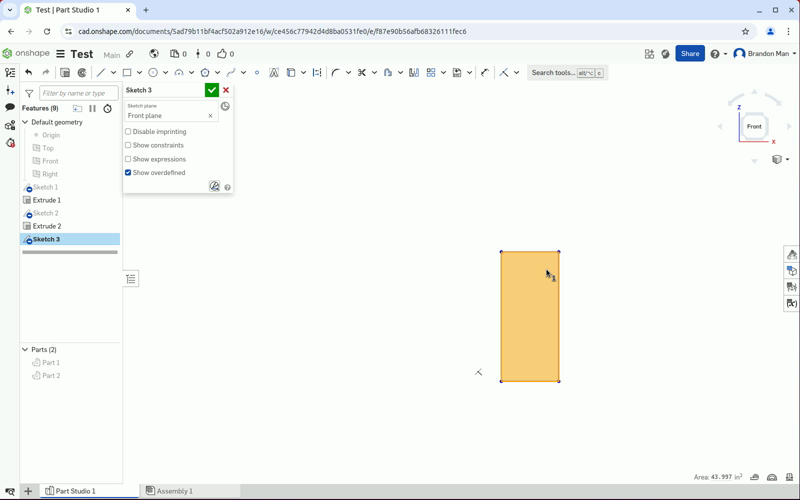
scroll(-6)
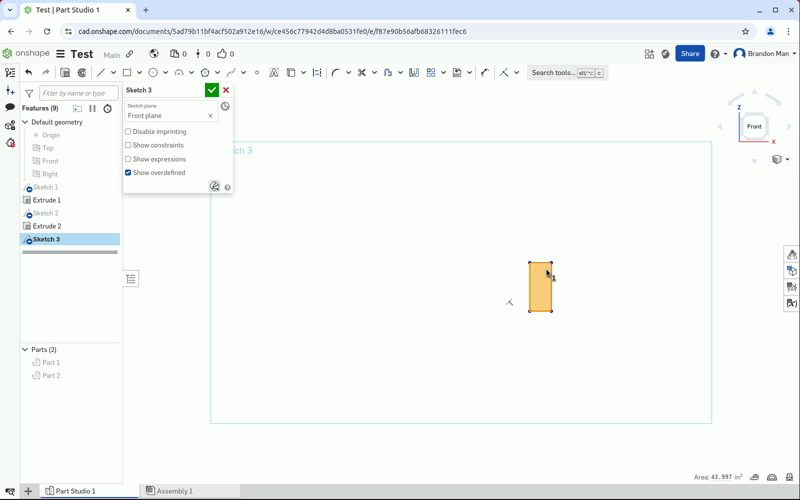
mouse_move(73, 352)
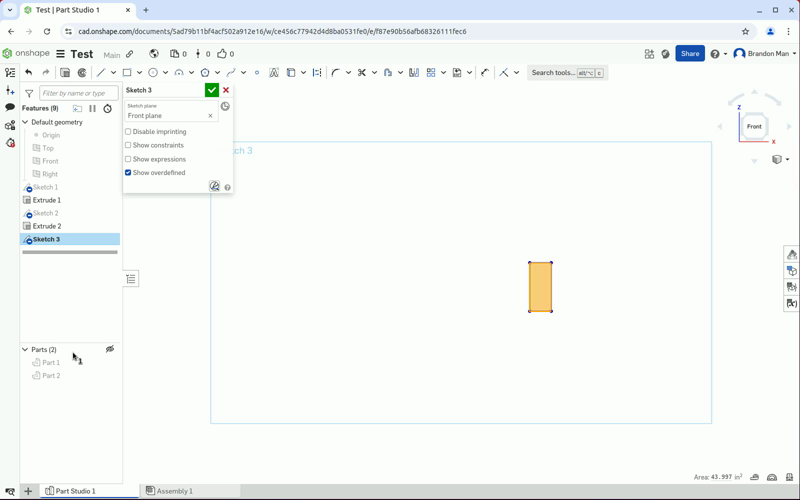
key(shift+y)
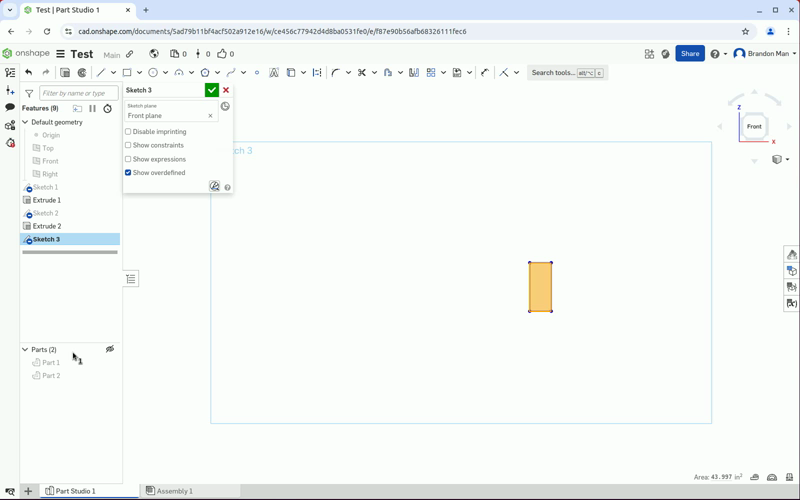
key(shift+e)
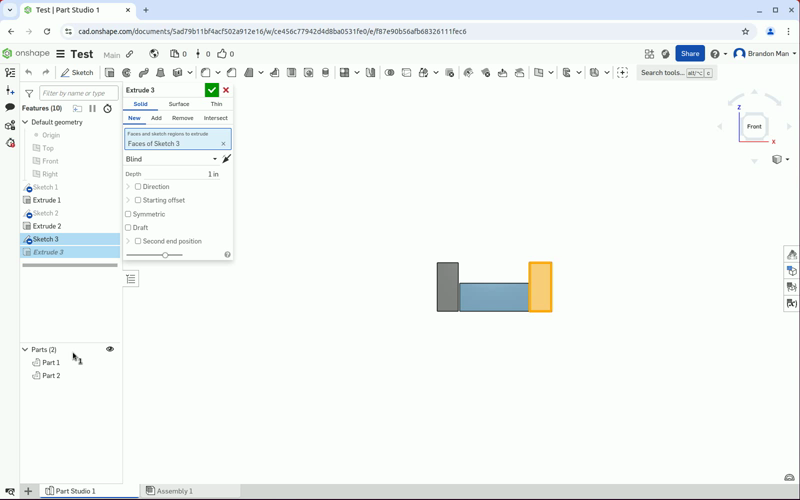
mouse_move(143, 106)
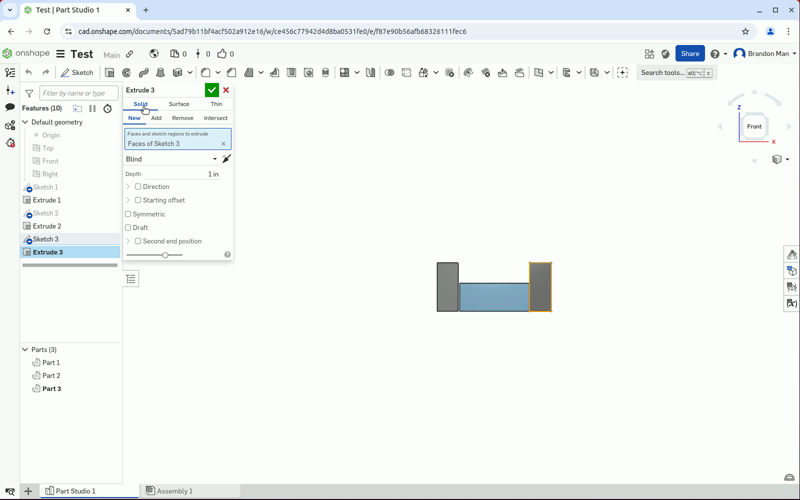
click(143, 106)
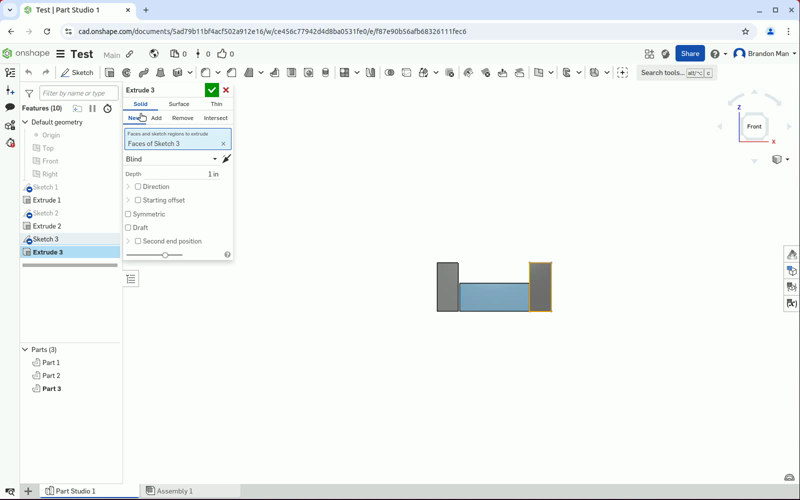
mouse_move(137, 120)
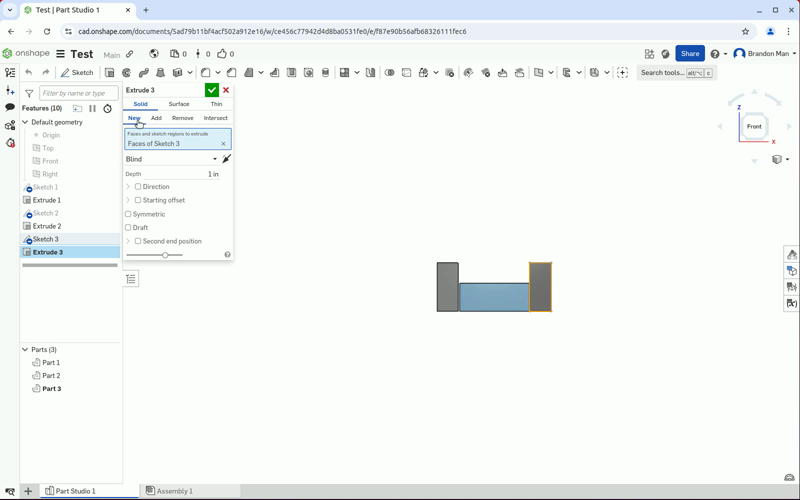
click(137, 120)
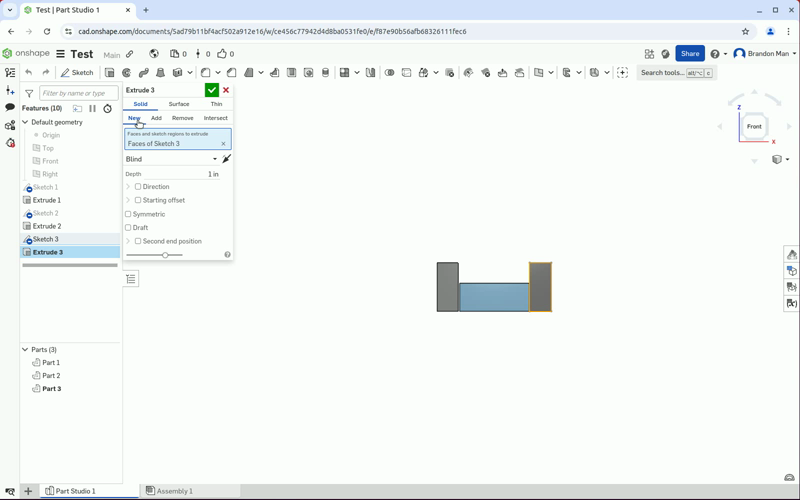
key(tab, 4)
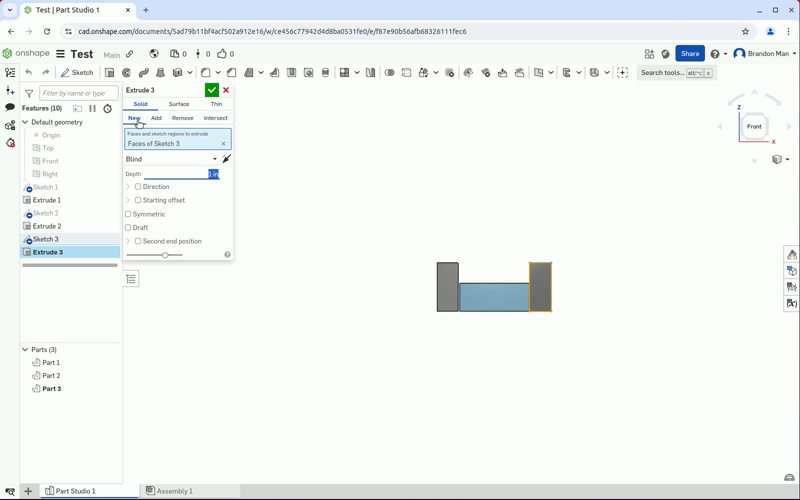
text(-2.889)
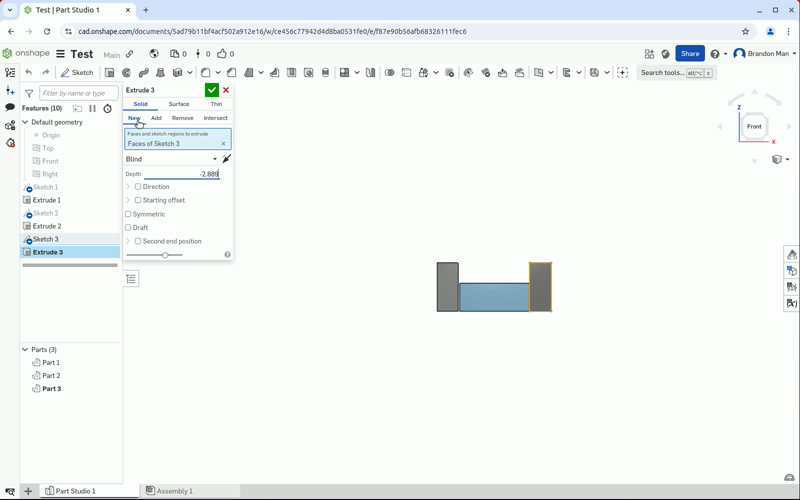
key(enter)
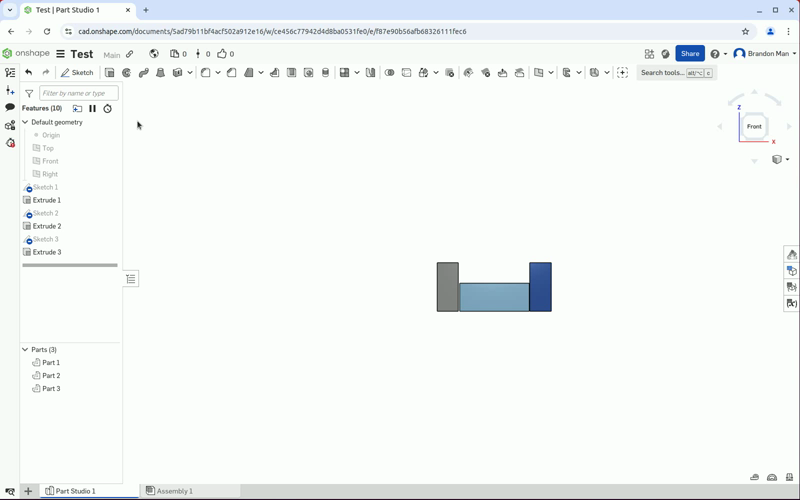
key(shift+h)
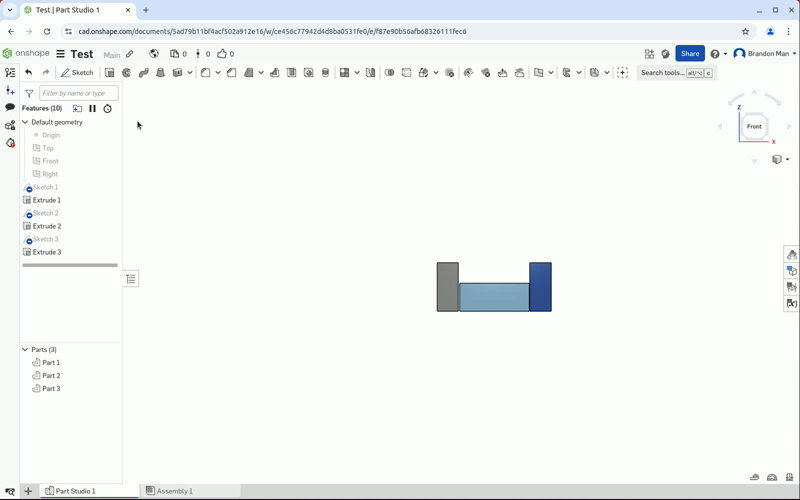
key(shift+h)
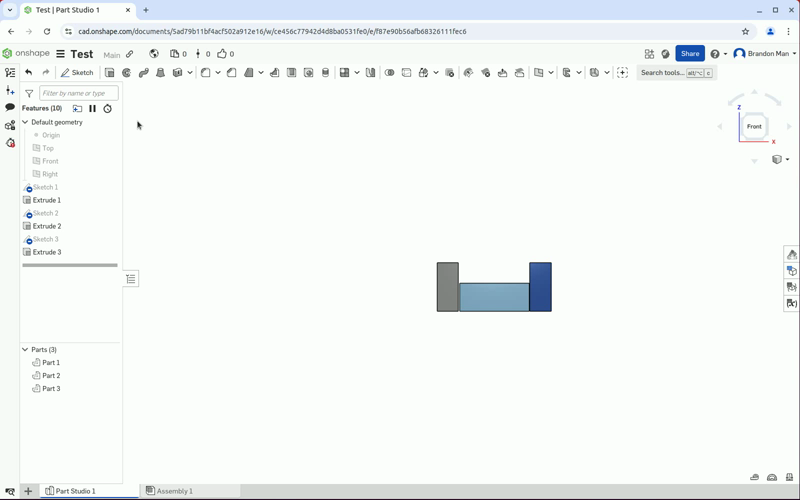
mouse_move(73, 189)
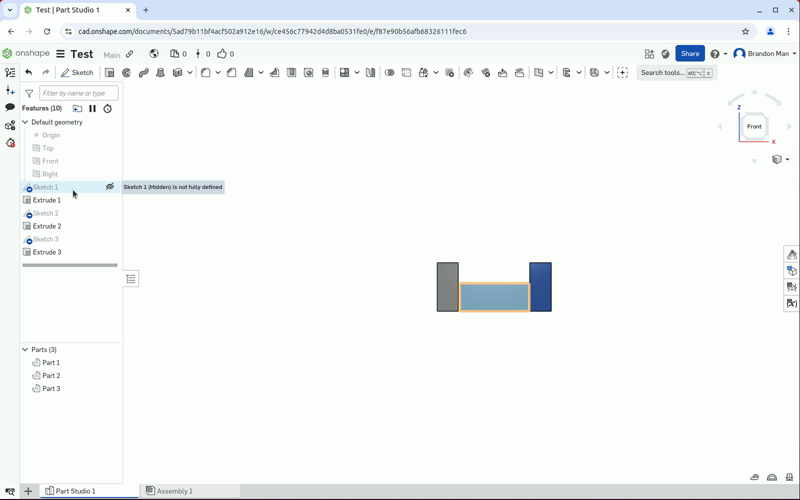
click(73, 189)
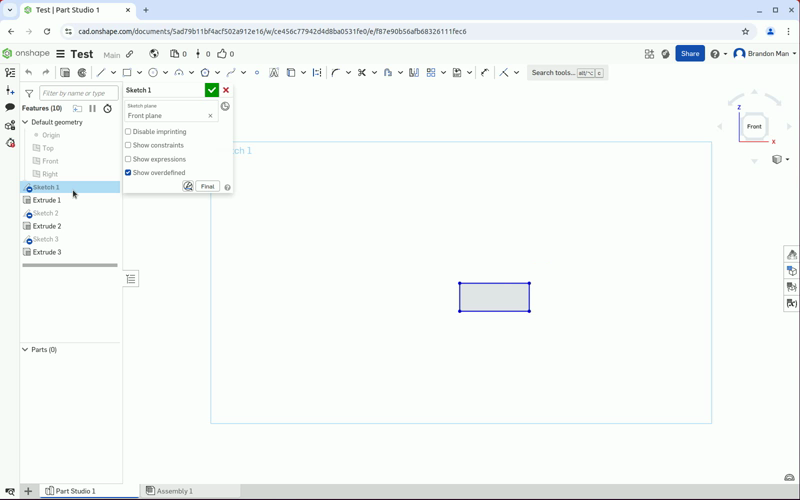
mouse_move(229, 92)
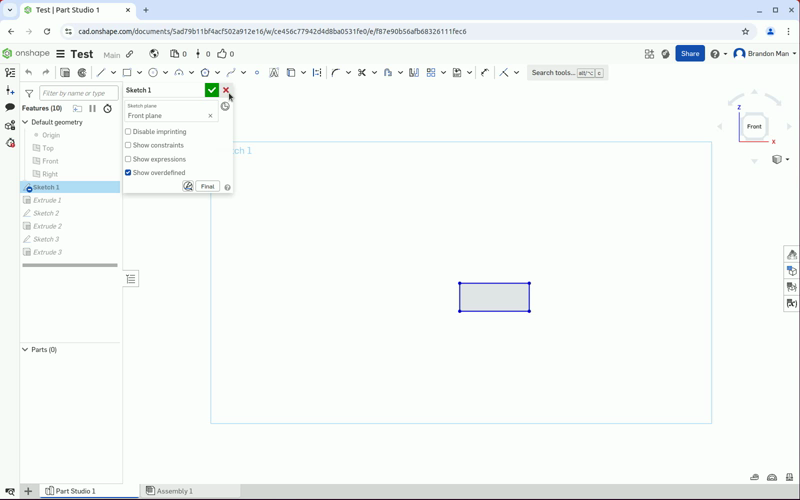
click(229, 92)
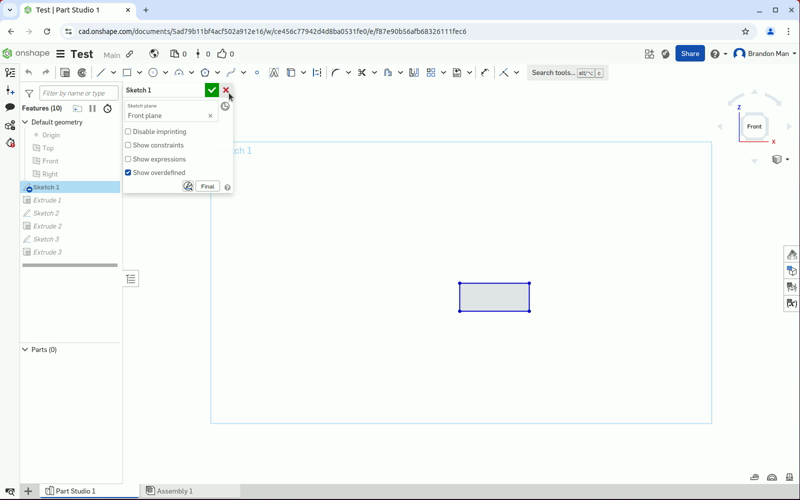
key(shift+s)
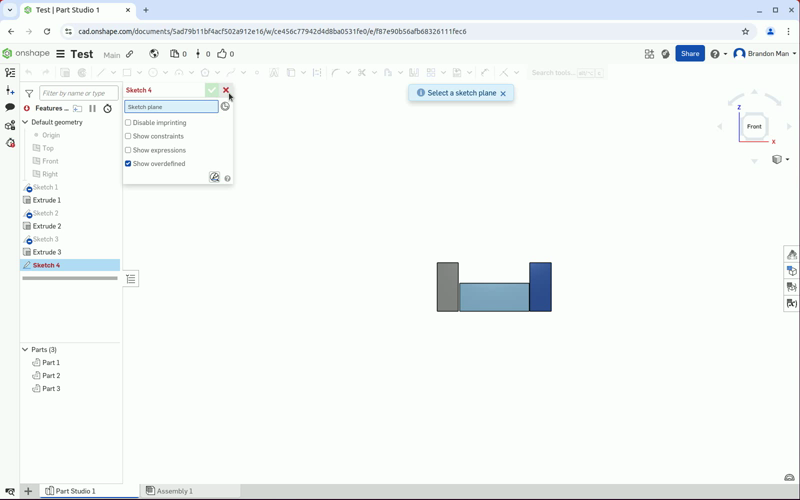
mouse_move(73, 163)
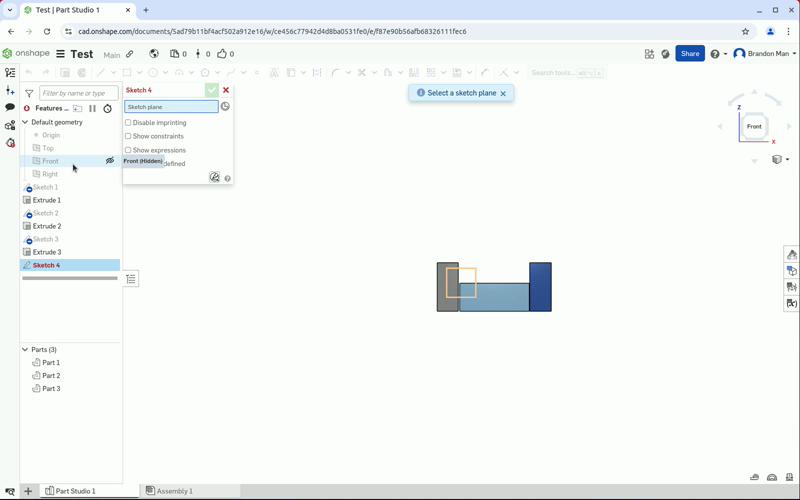
click(73, 163)
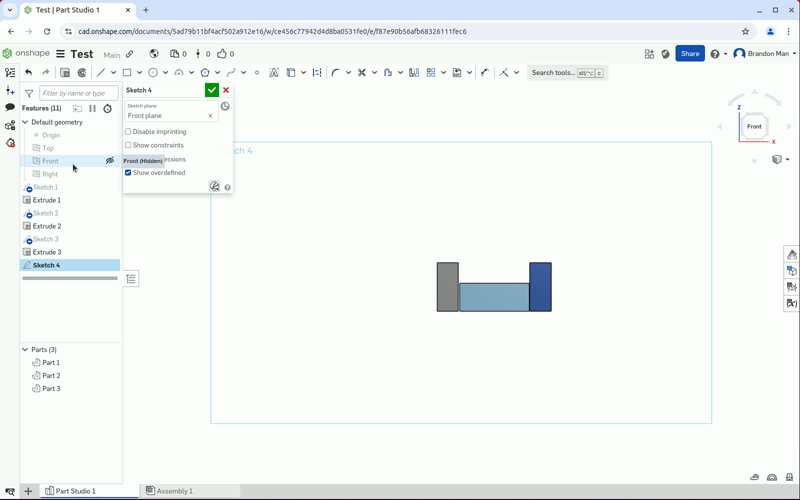
mouse_move(73, 352)
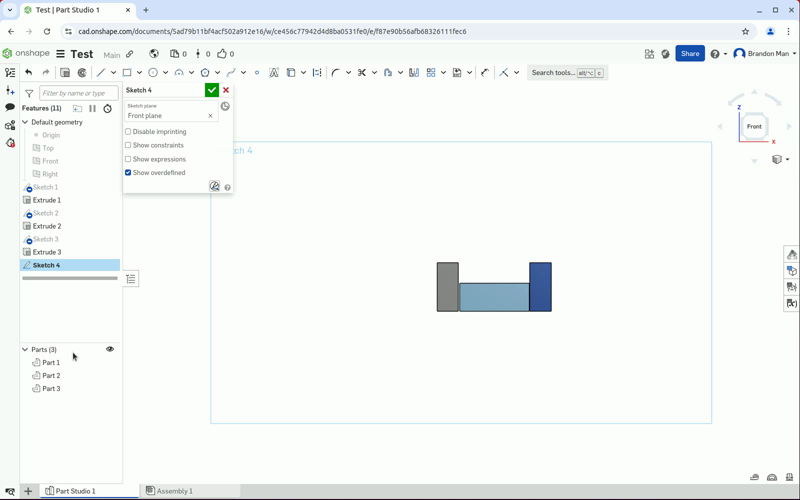
key(y)
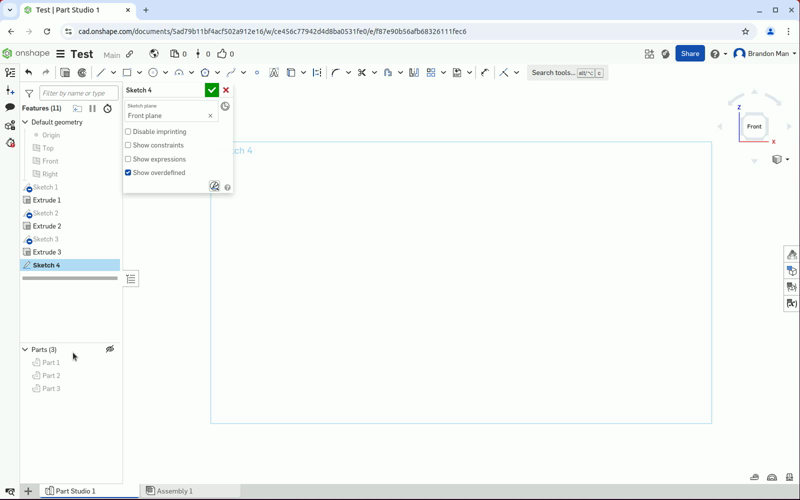
key(l)
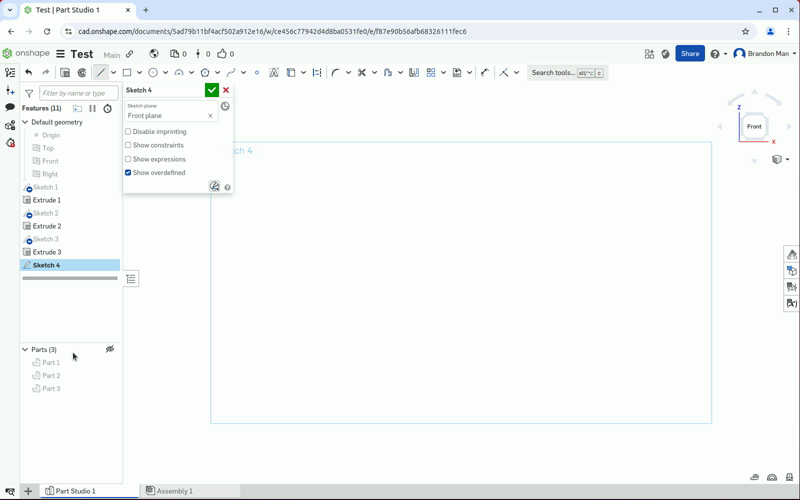
key_down(shift)
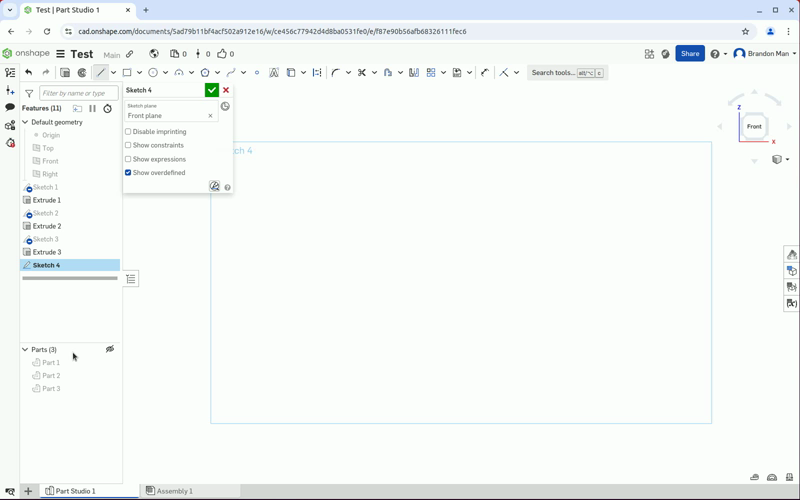
mouse_move(414, 311)
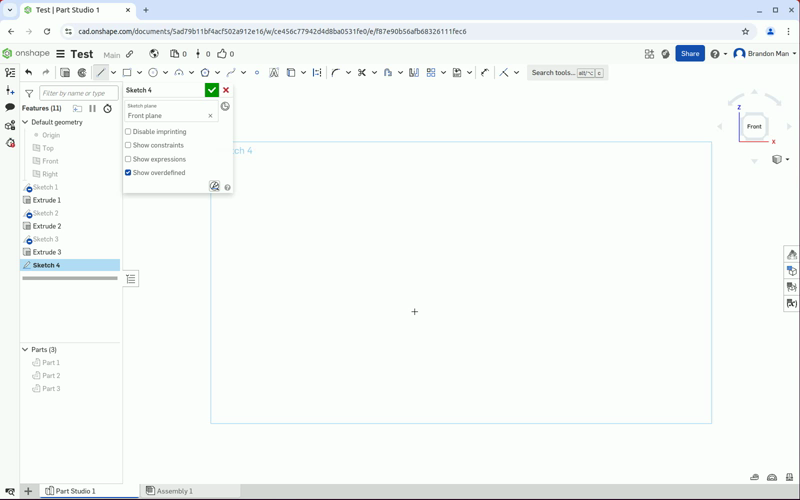
click(414, 311)
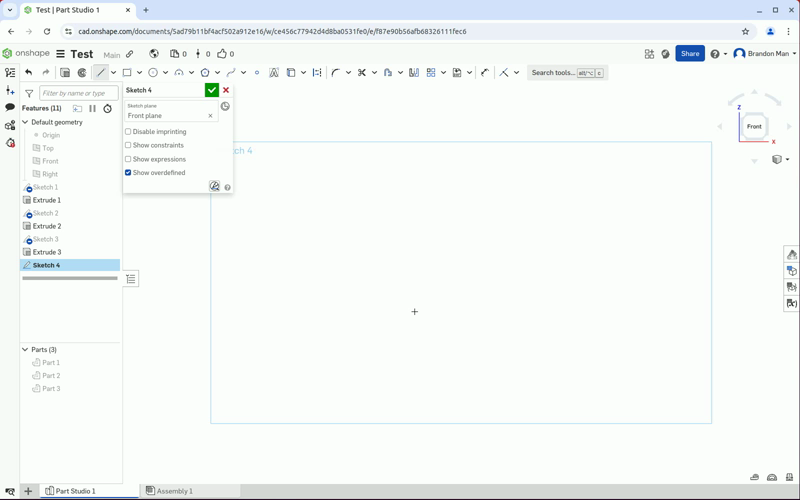
key_up(shift)
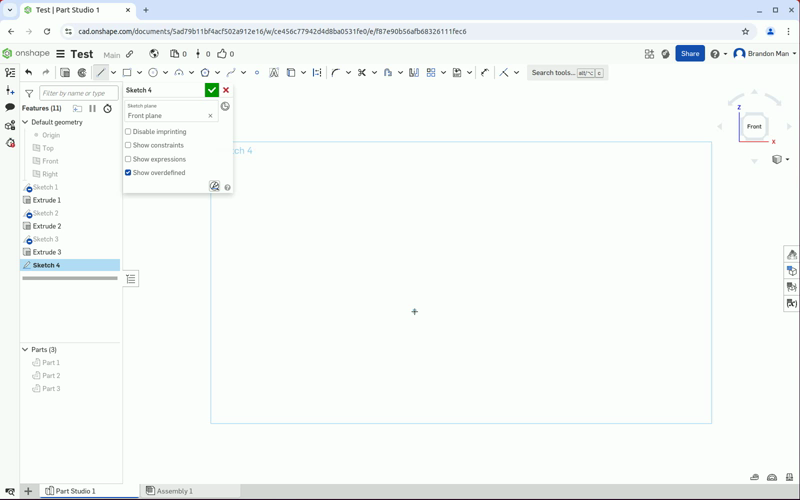
key_down(shift)
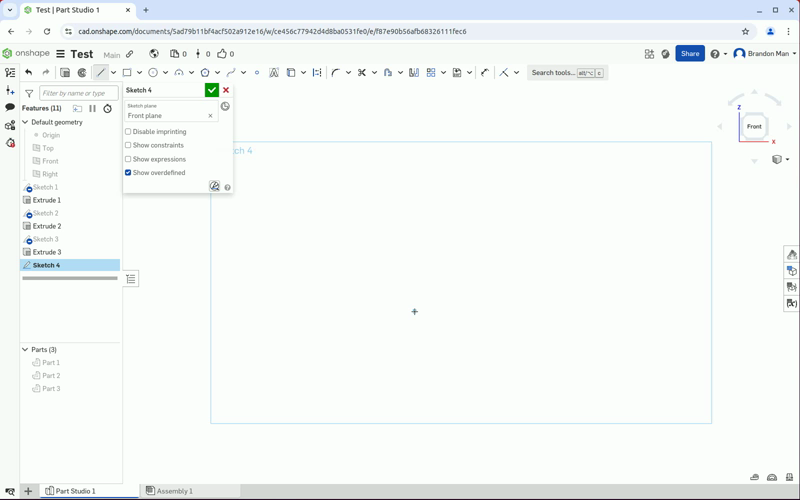
mouse_move(444, 311)
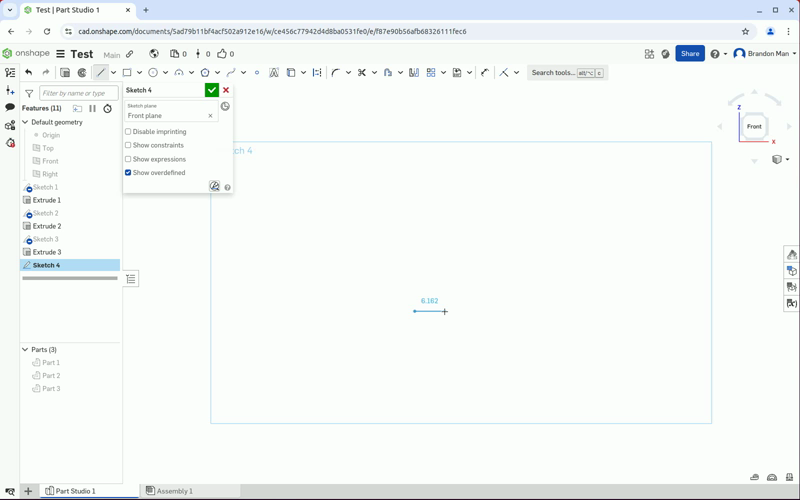
mouse_move(436, 311)
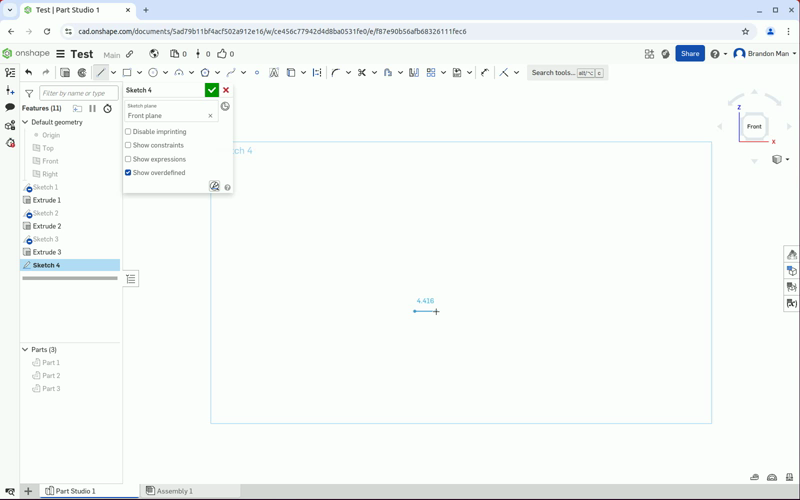
click(436, 311)
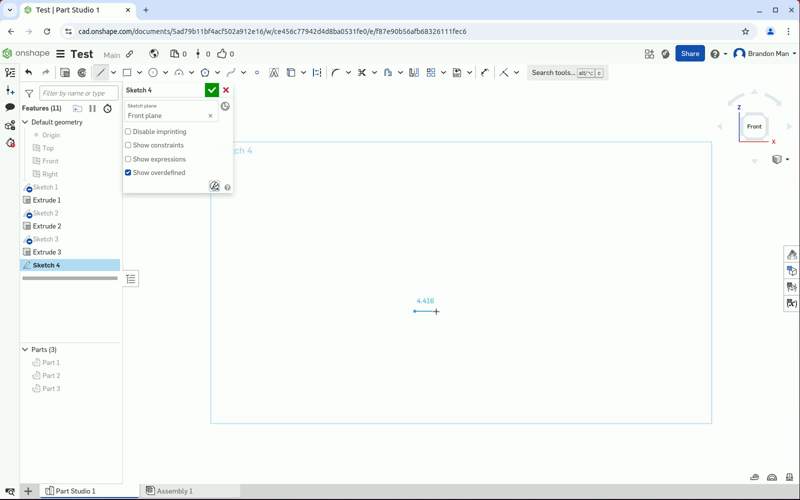
key_up(shift)
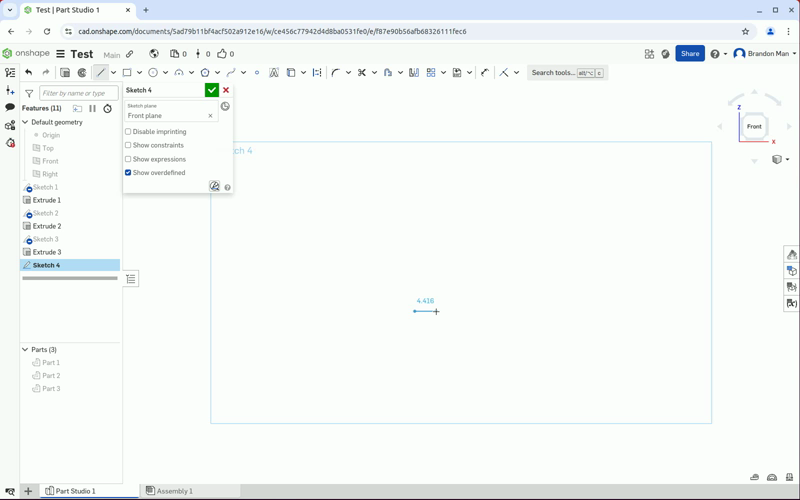
key_down(shift)
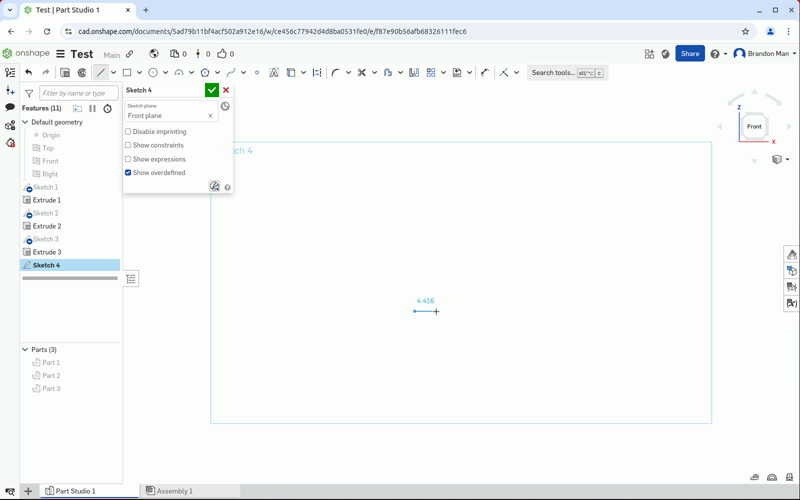
mouse_move(436, 227)
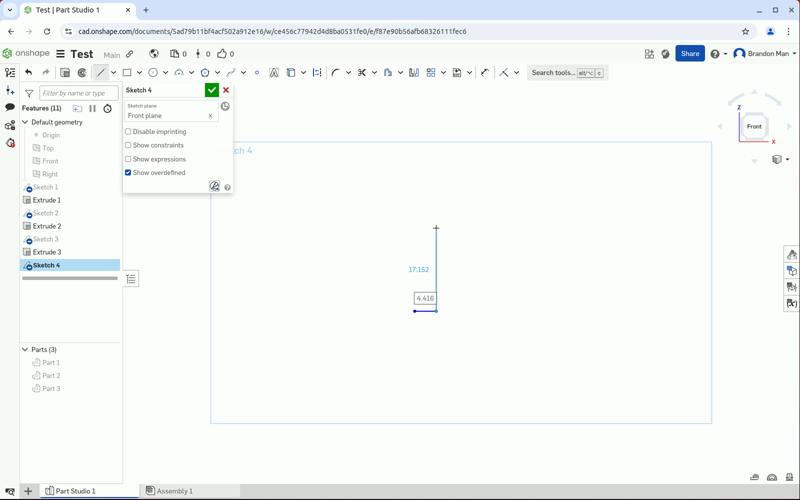
click(436, 227)
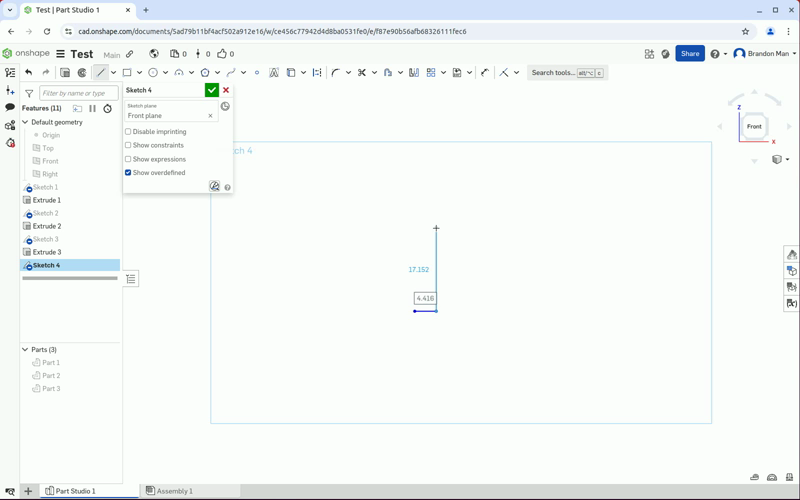
key_up(shift)
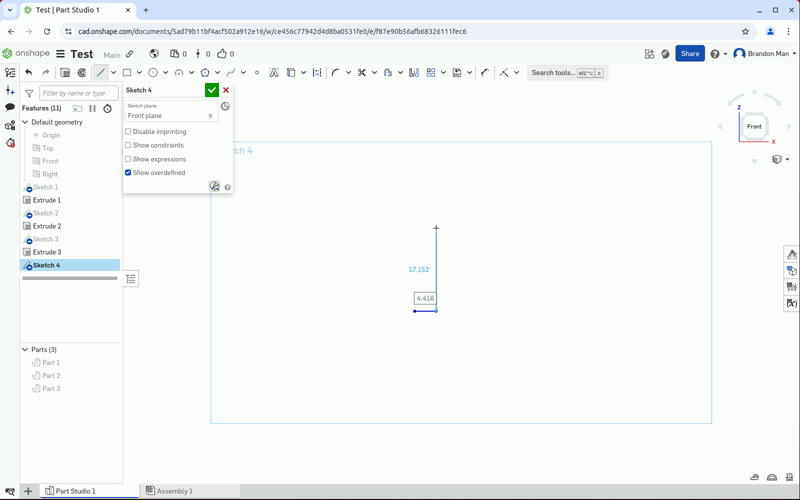
key_down(shift)
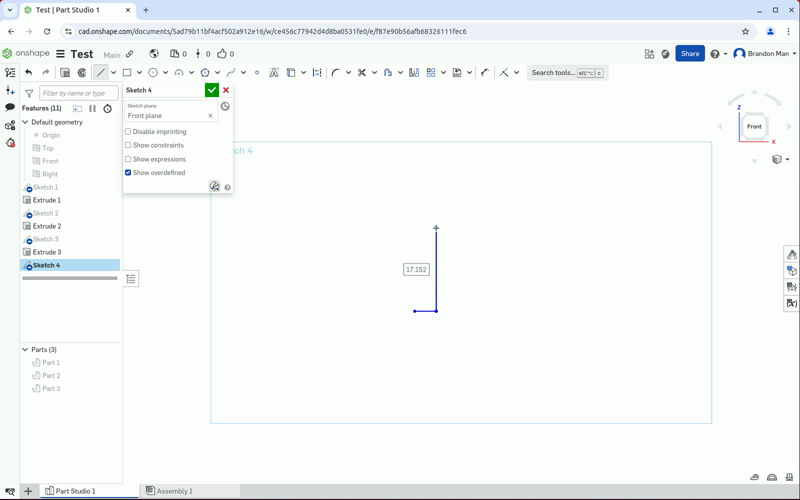
mouse_move(466, 227)
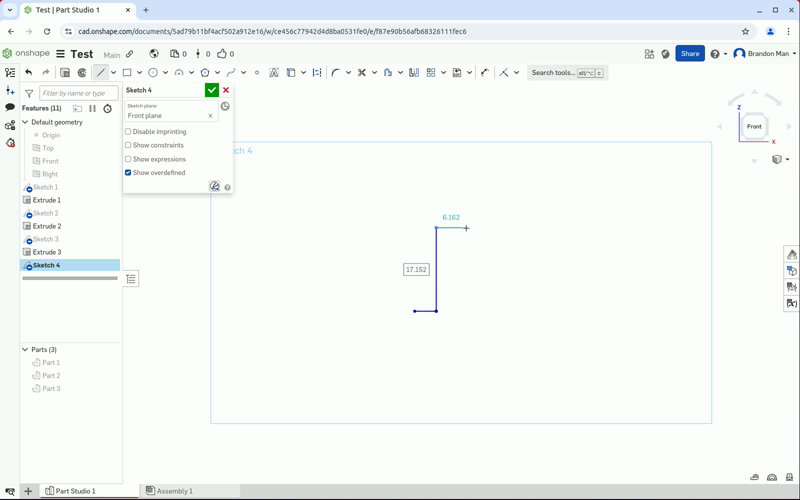
mouse_move(414, 227)
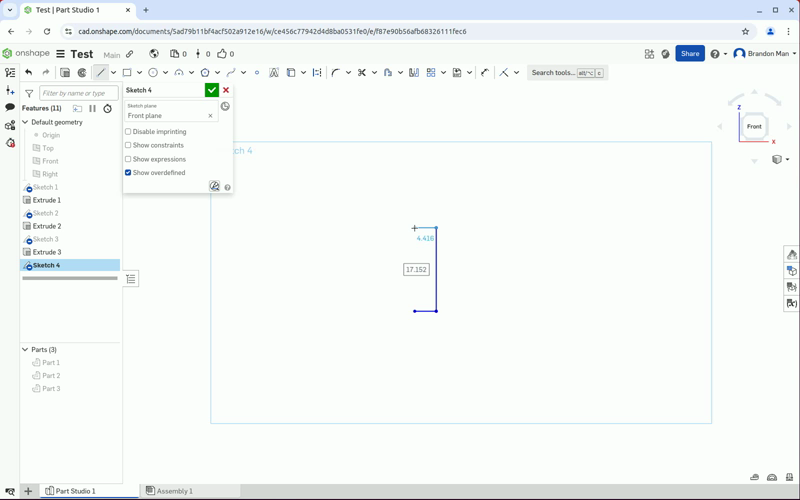
click(414, 227)
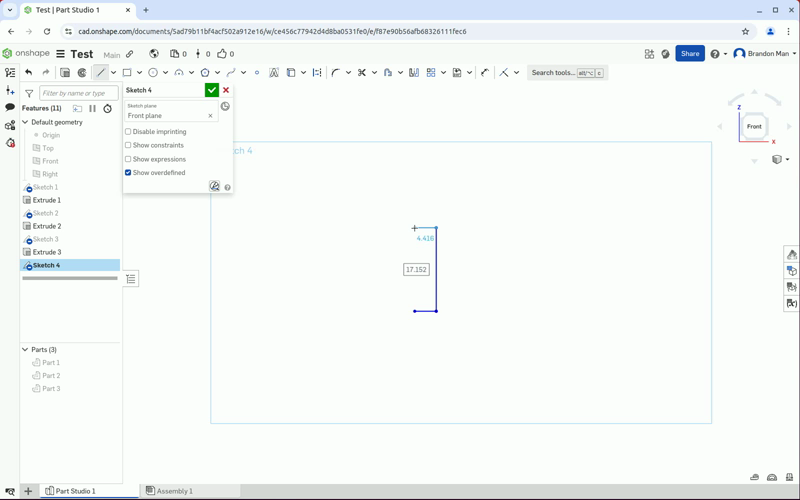
key_up(shift)
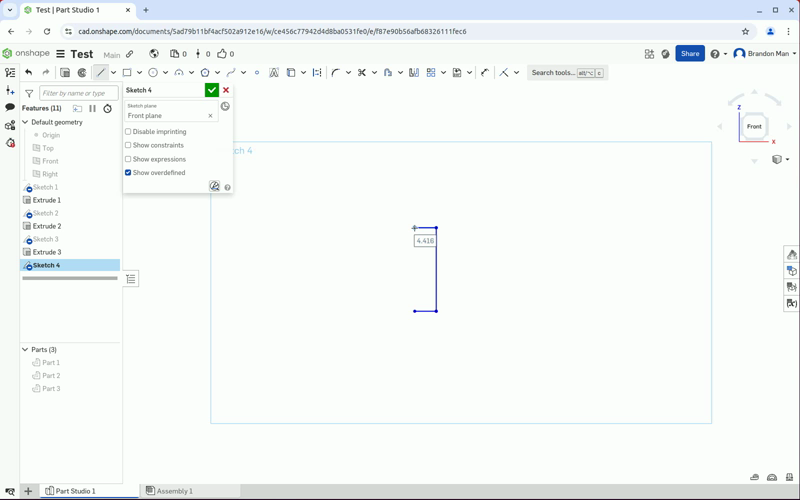
key_down(shift)
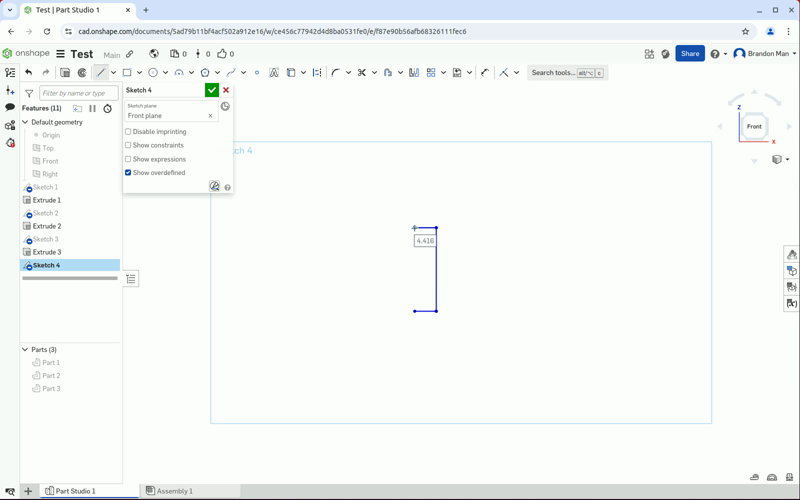
mouse_move(414, 311)
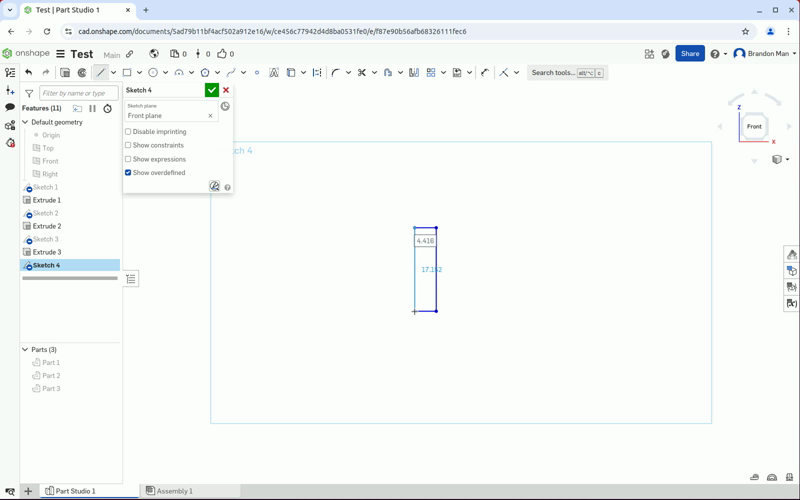
key_up(shift)
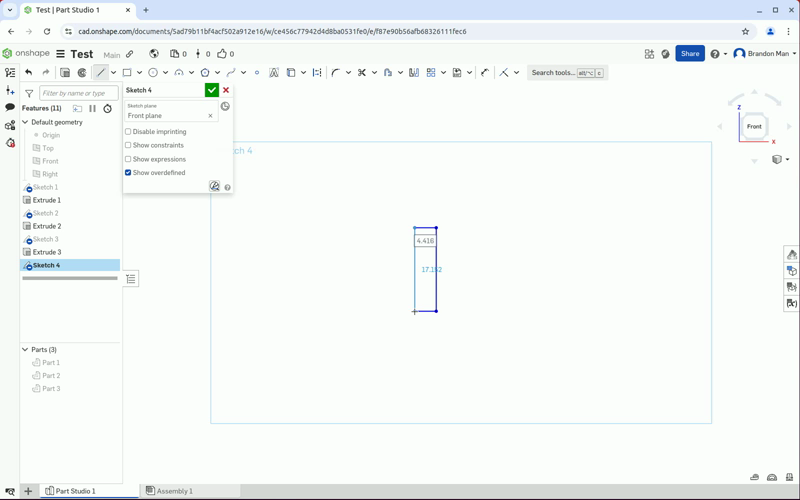
click(414, 311)
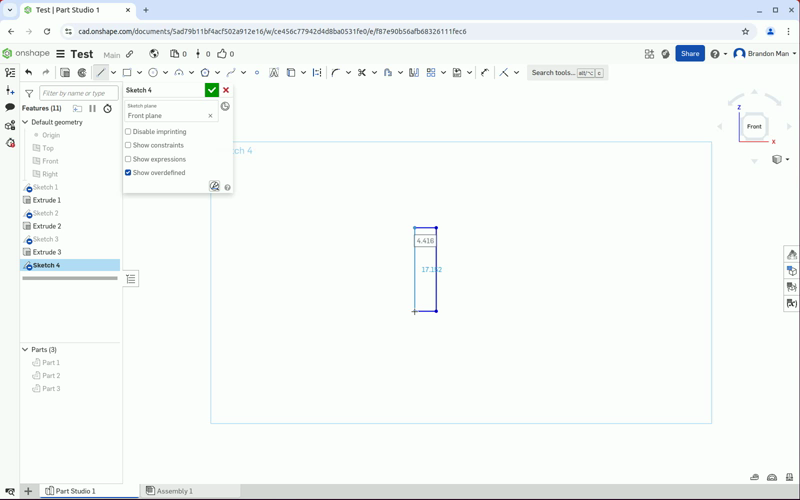
key(esc)
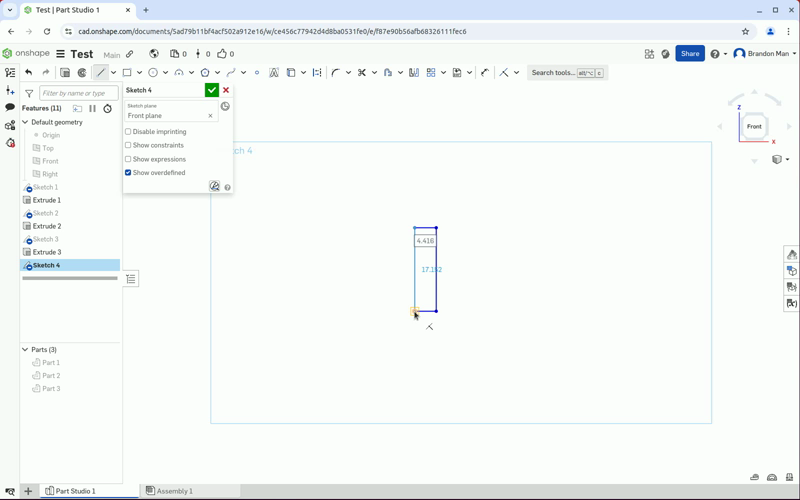
mouse_move(425, 259)
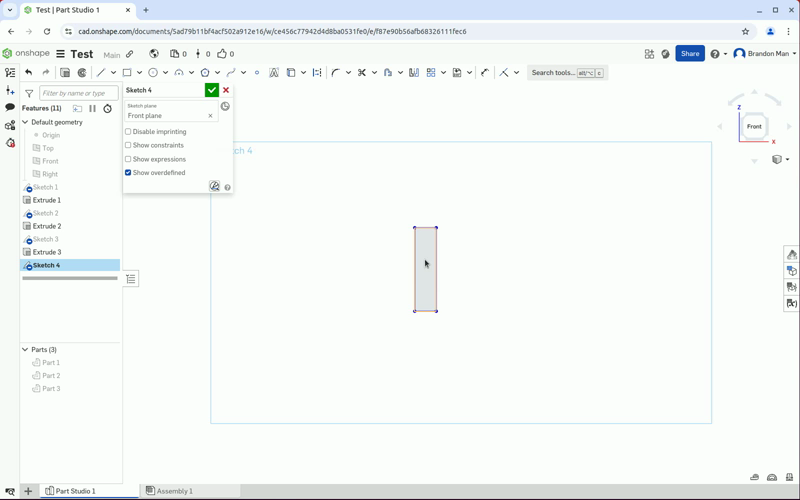
scroll(6)
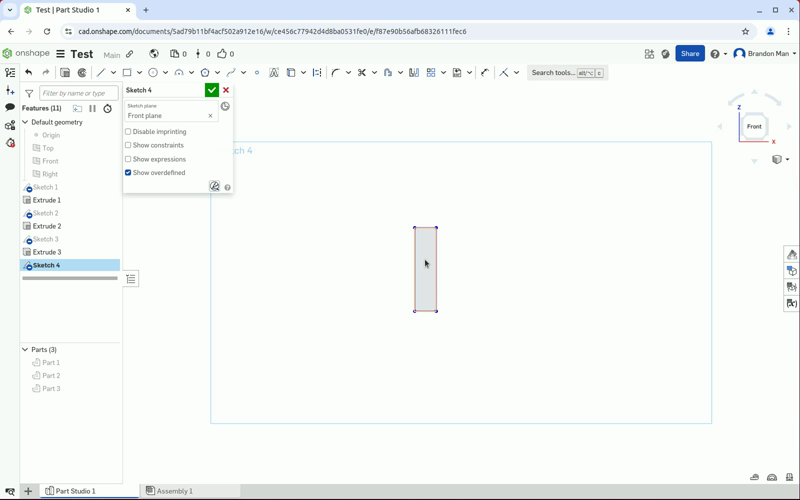
scroll(6)
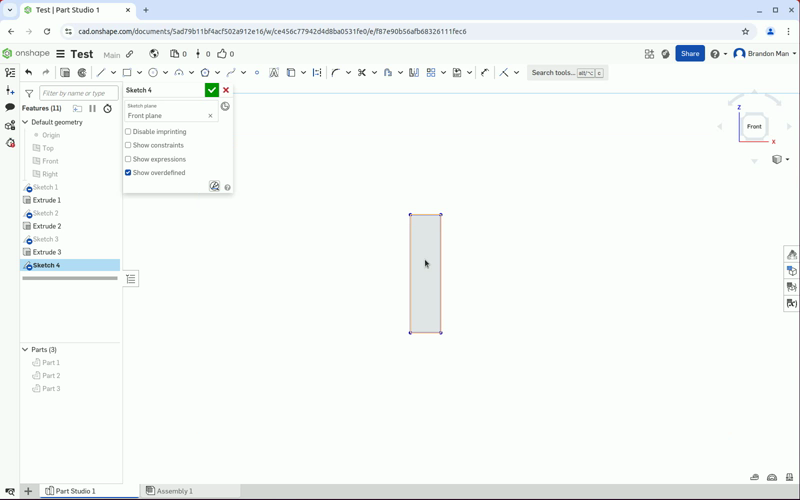
scroll(6)
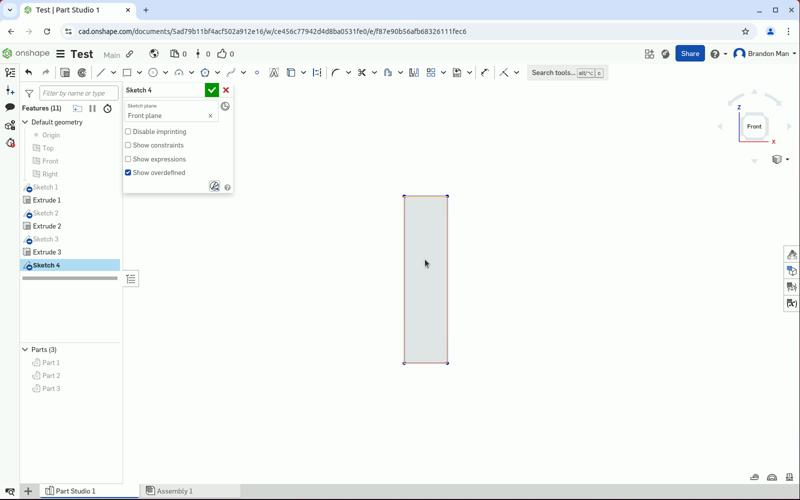
scroll(6)
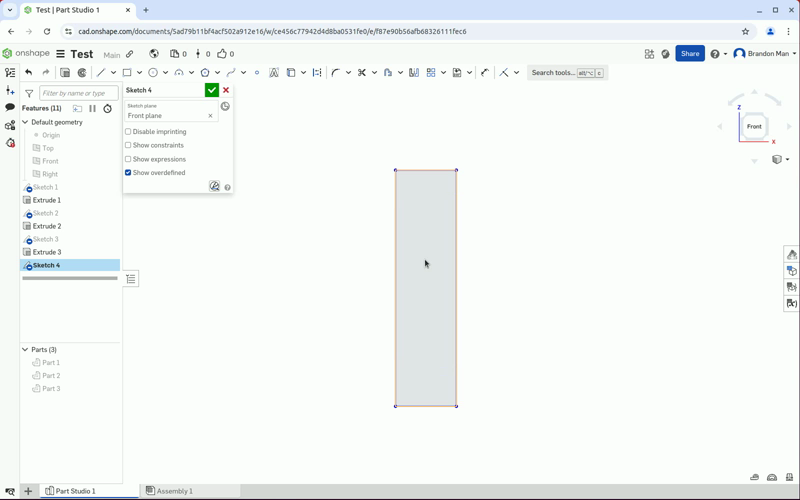
scroll(6)
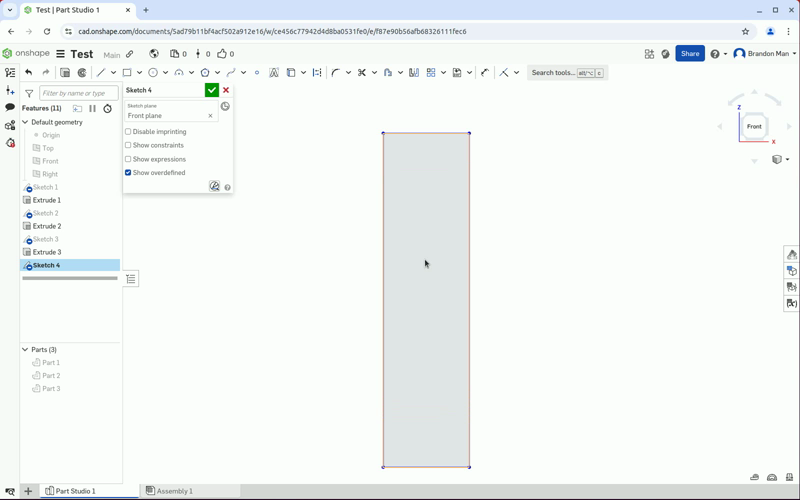
scroll(6)
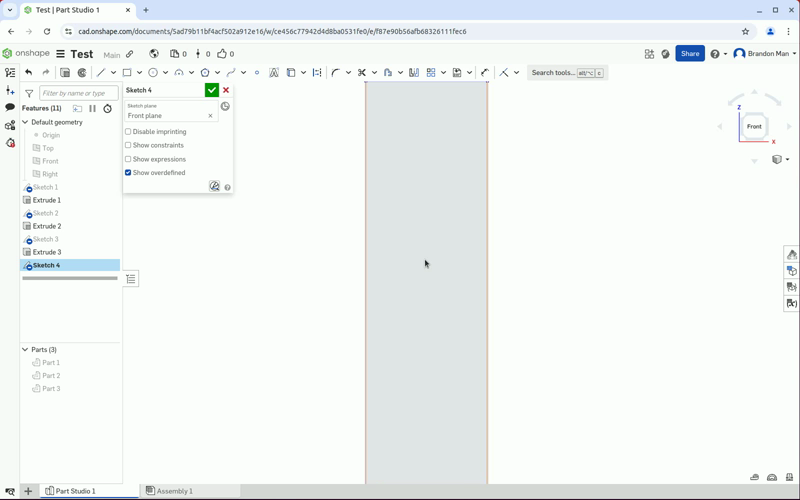
scroll(6)
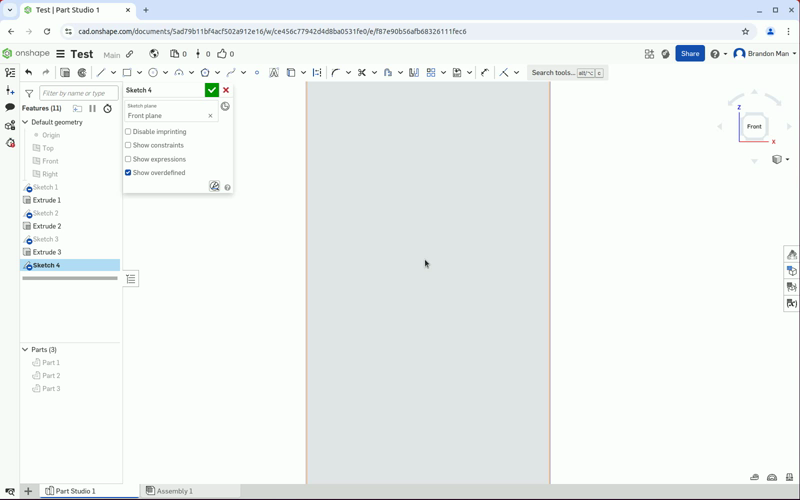
click(425, 259)
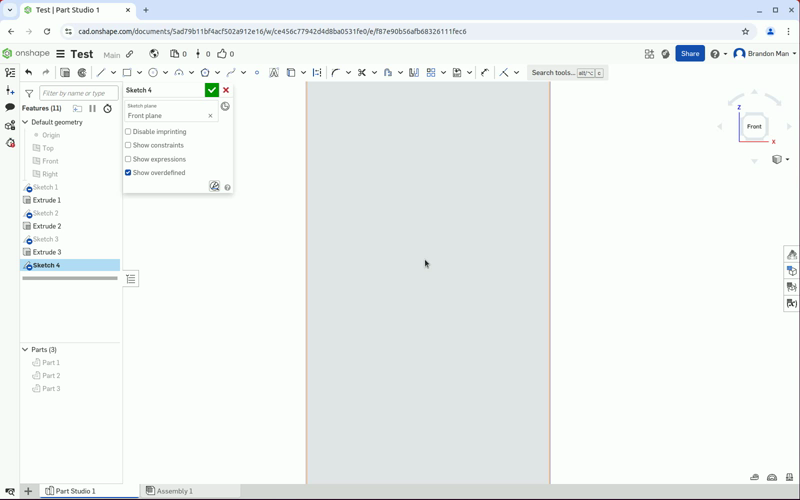
scroll(-6)
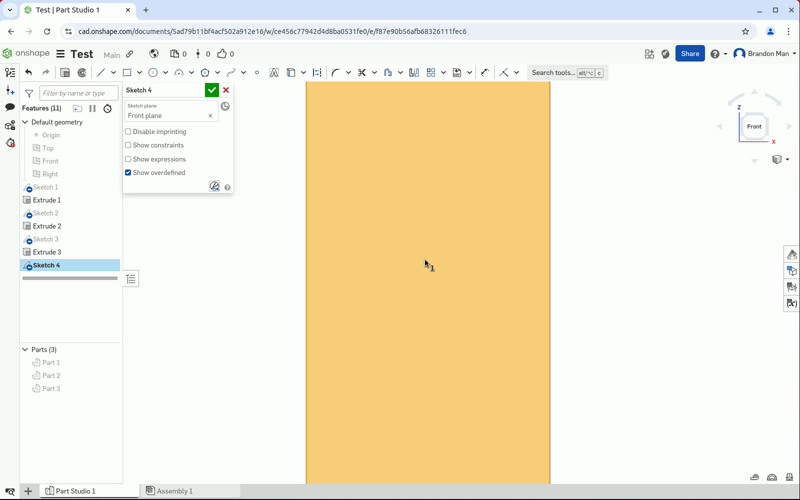
scroll(-6)
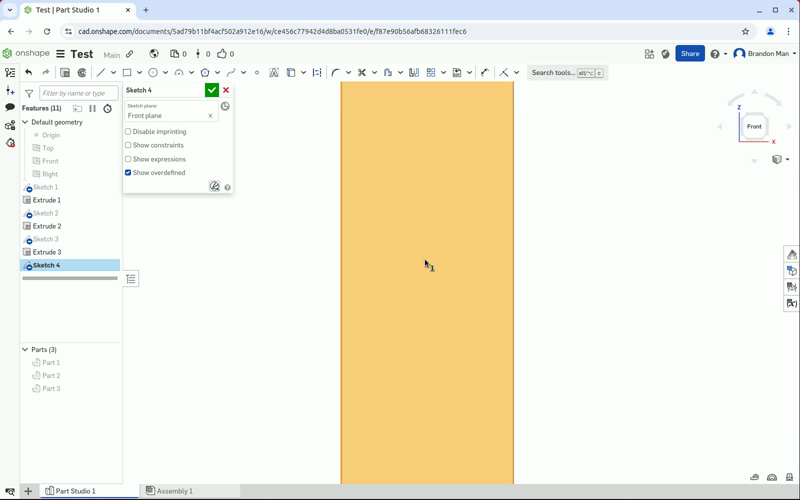
scroll(-6)
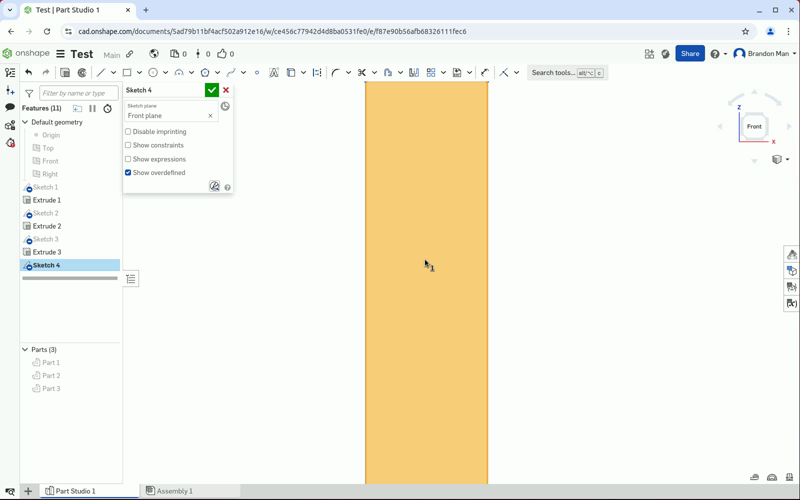
scroll(-6)
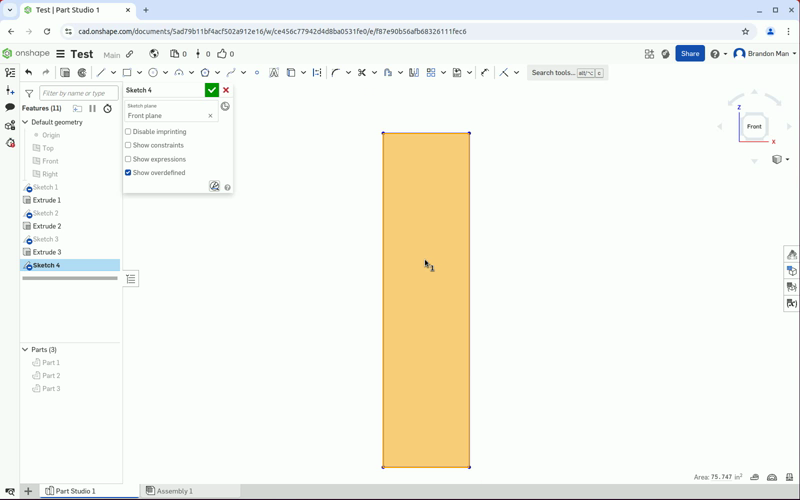
scroll(-6)
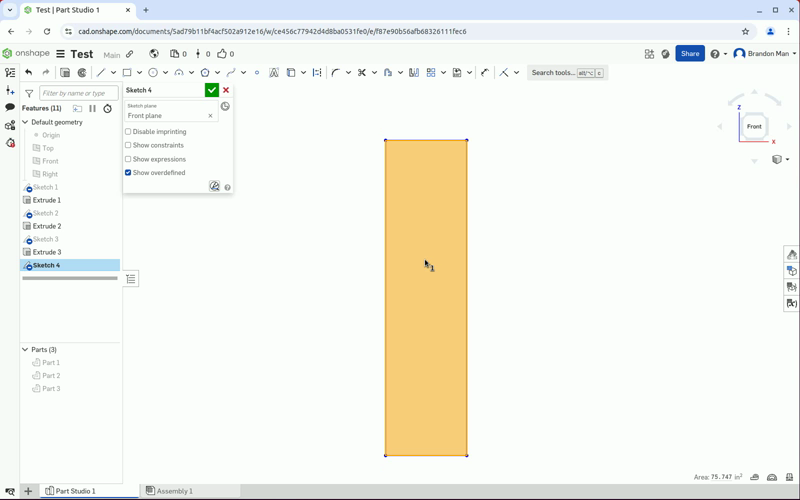
scroll(-6)
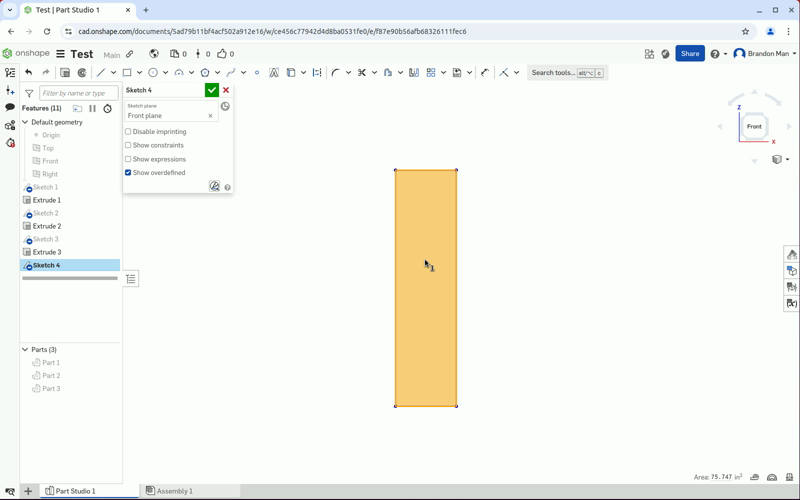
scroll(-6)
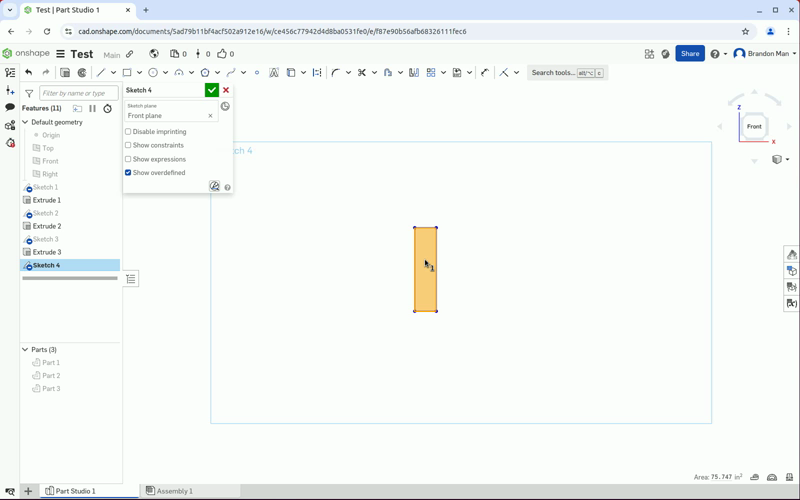
mouse_move(73, 352)
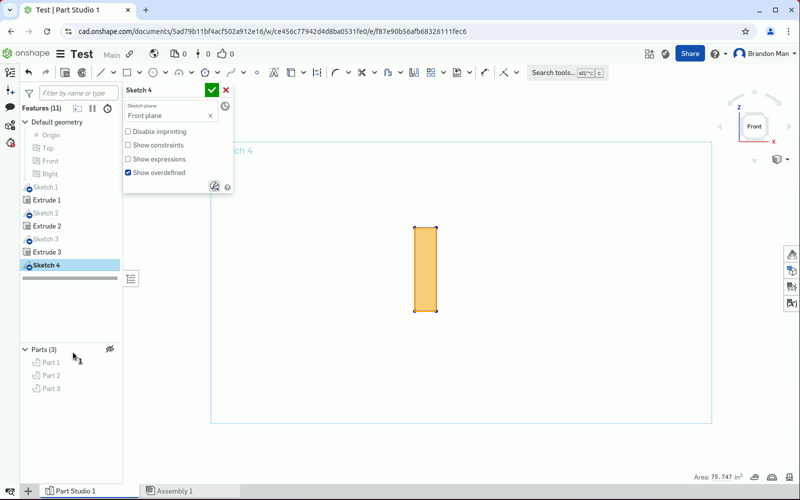
key(shift+y)
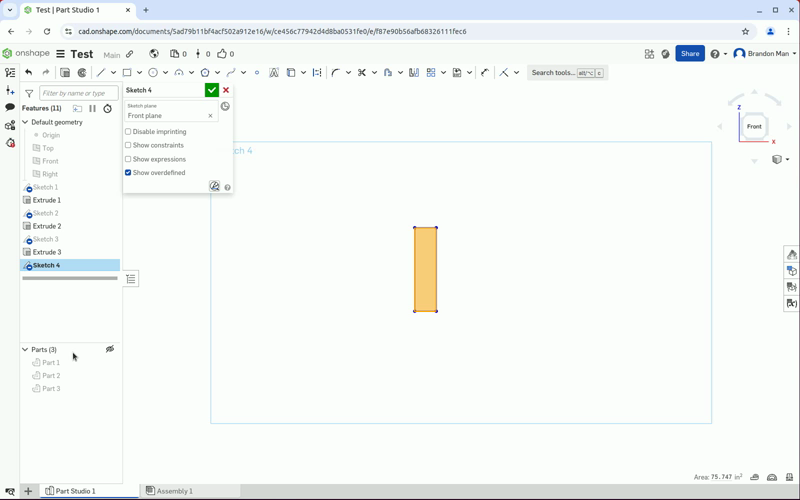
key(shift+e)
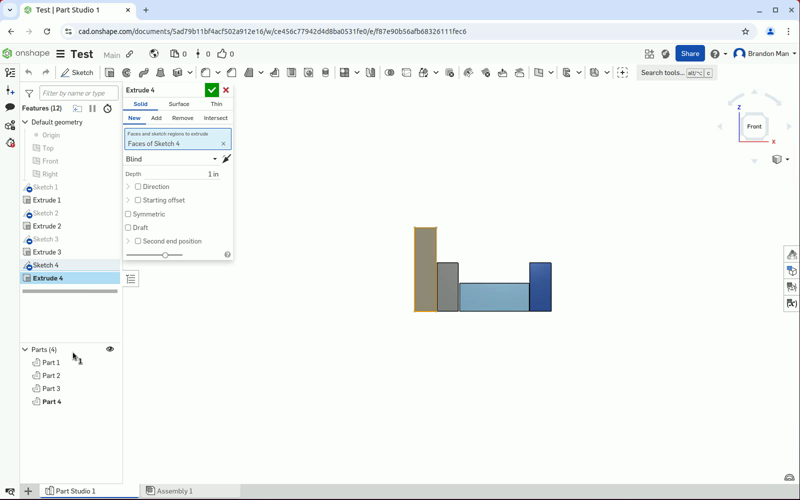
mouse_move(143, 106)
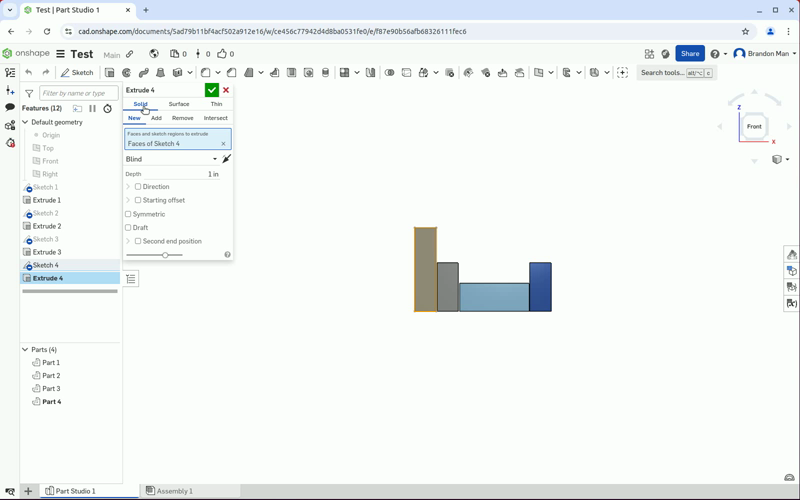
click(143, 106)
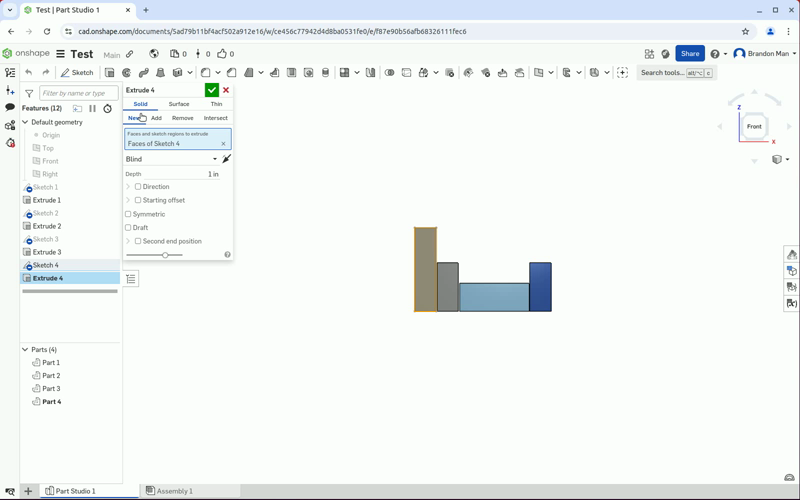
mouse_move(137, 120)
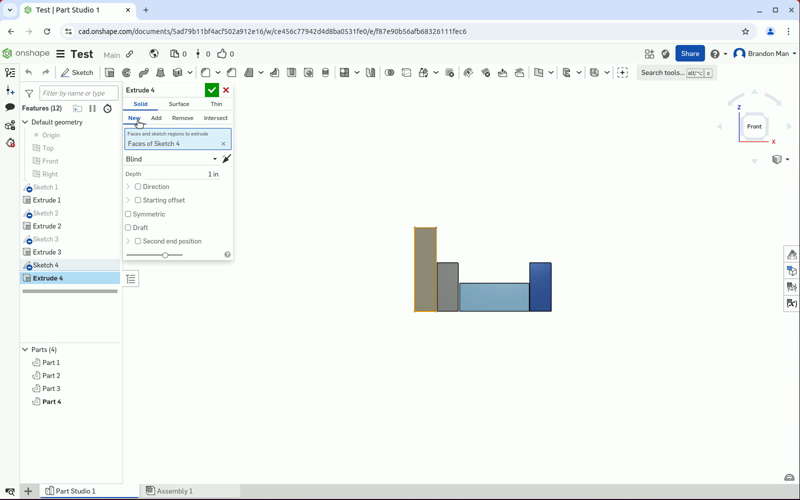
click(137, 120)
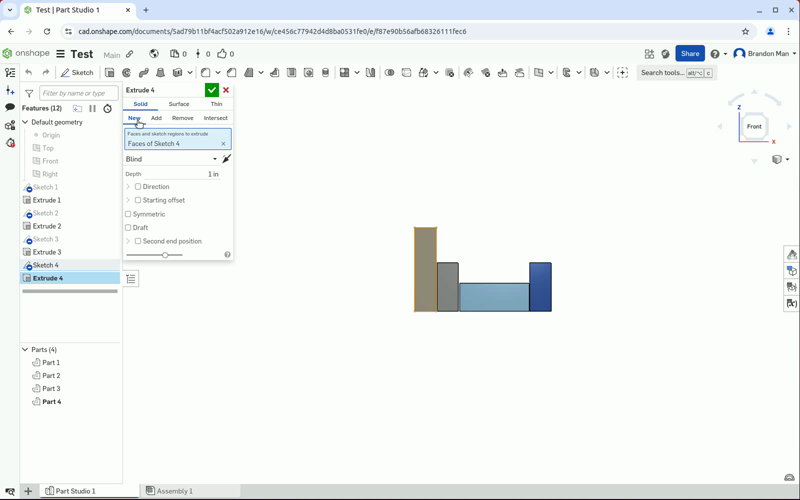
key(tab, 4)
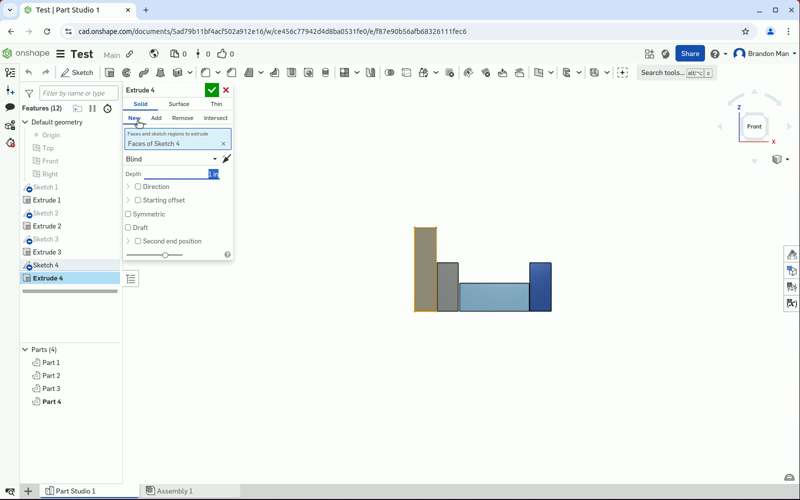
text(-7.221)
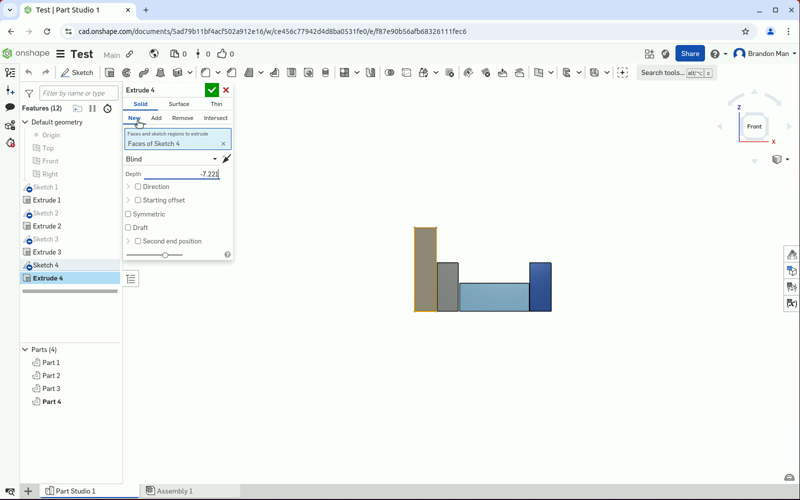
key(enter)
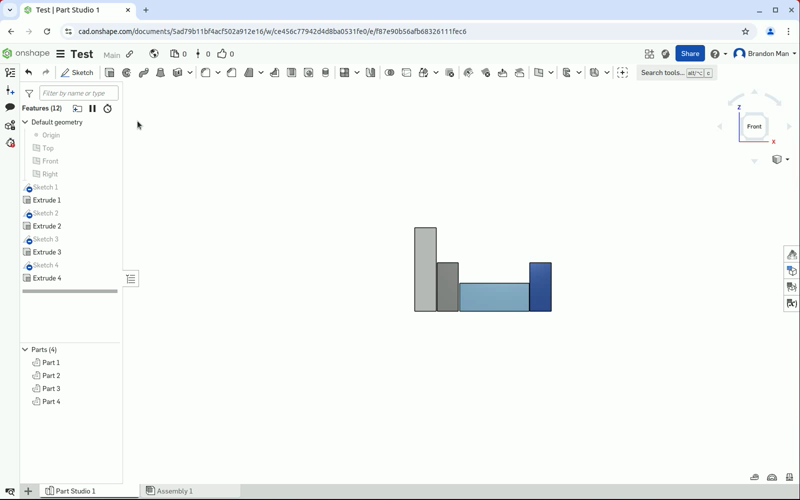
key(shift+h)
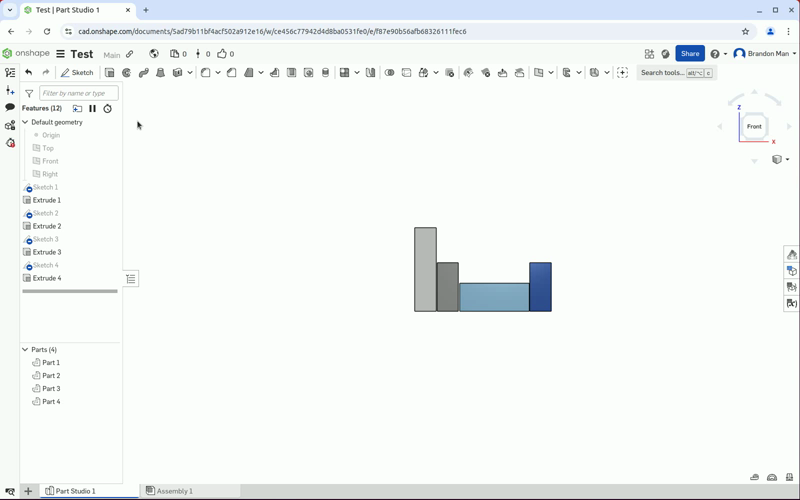
key(shift+h)
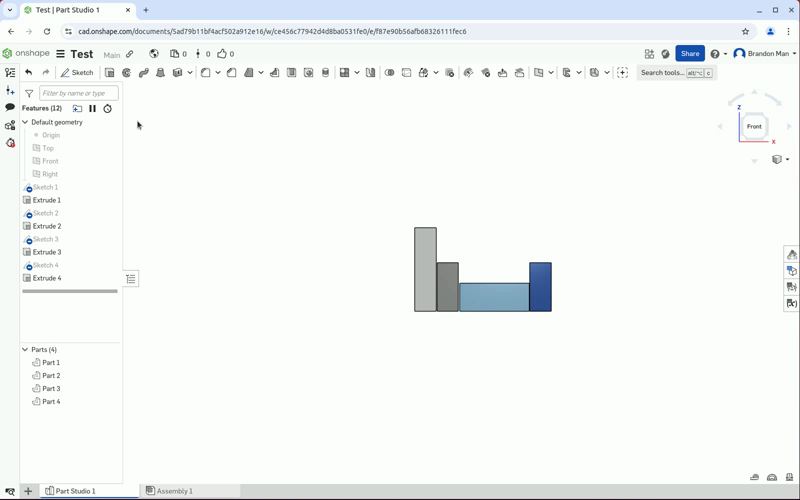
mouse_move(73, 189)
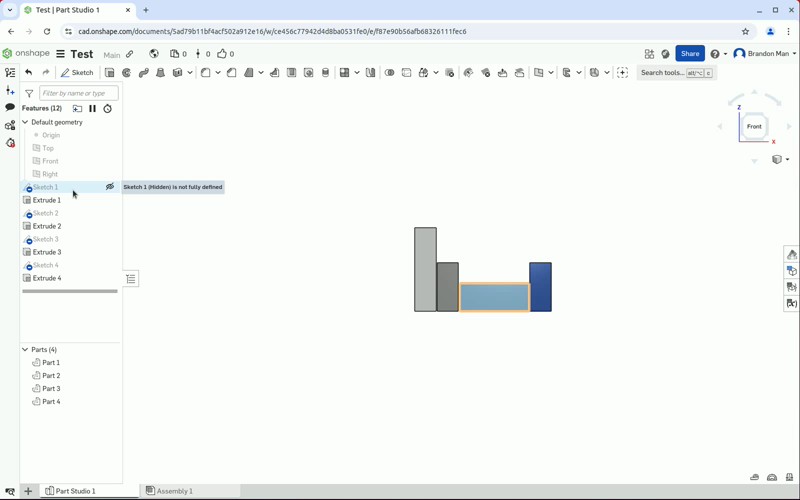
click(73, 189)
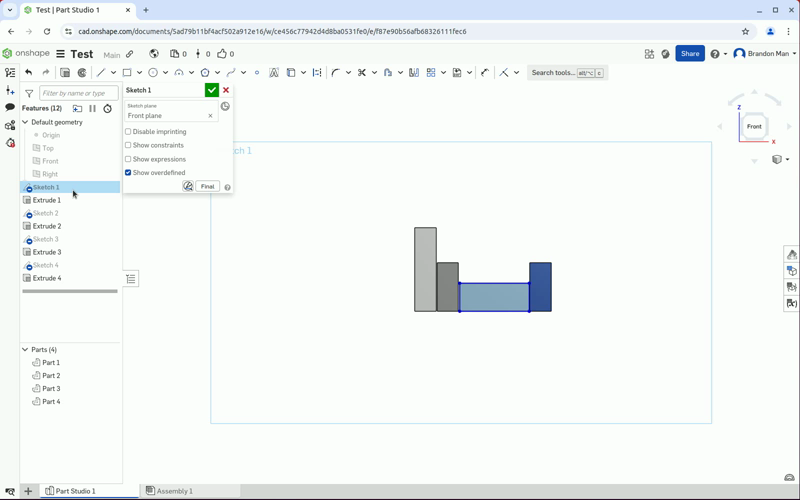
mouse_move(229, 92)
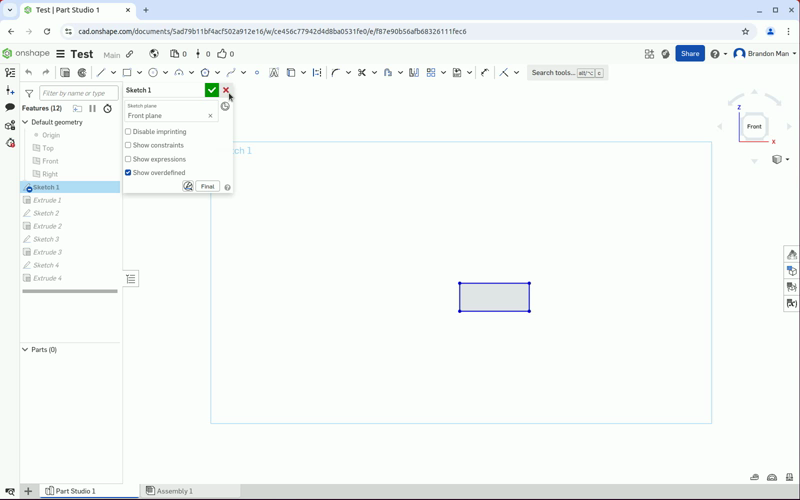
click(229, 92)
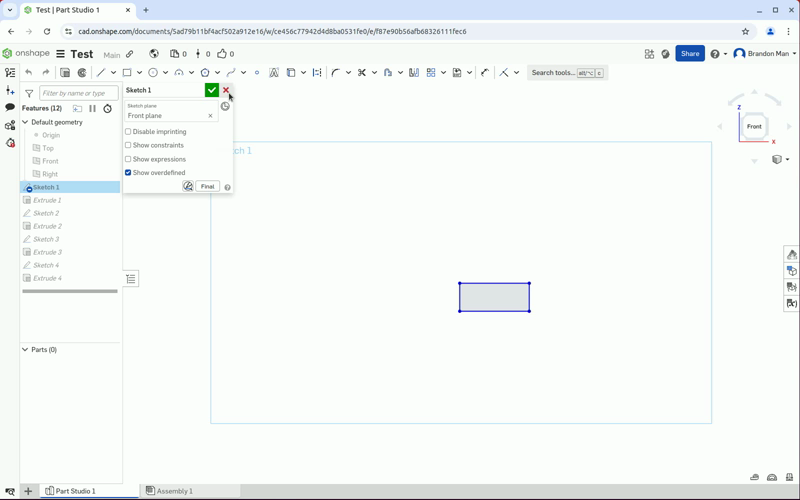
key(shift+s)
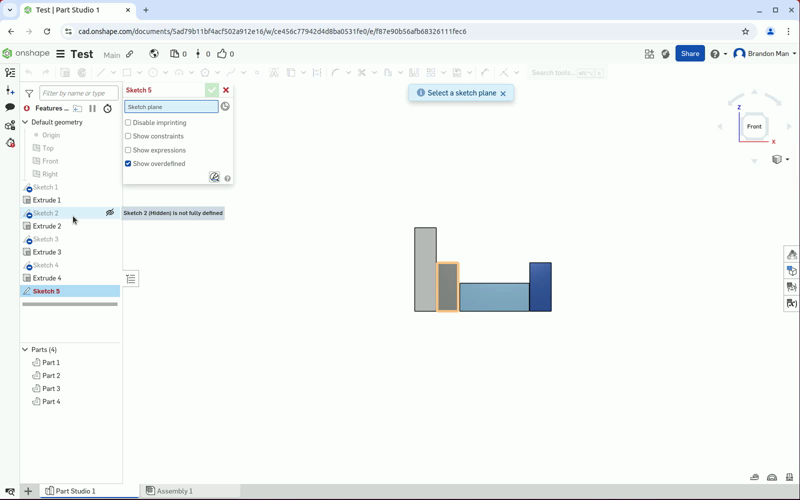
scroll(3)
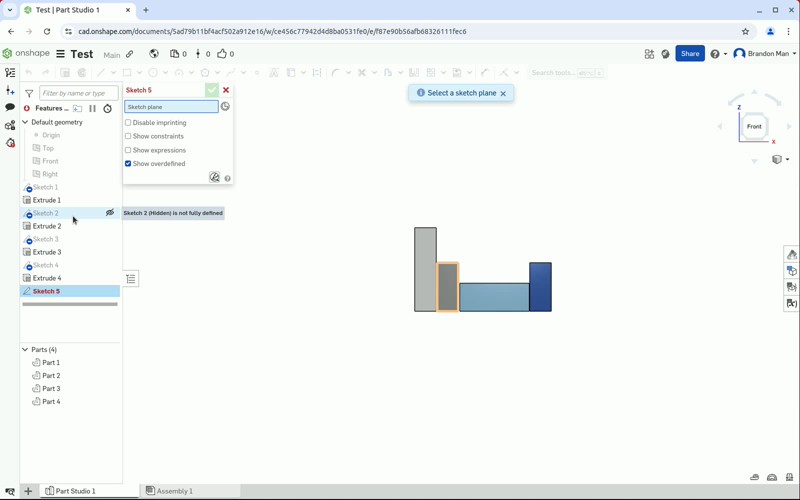
mouse_move(73, 163)
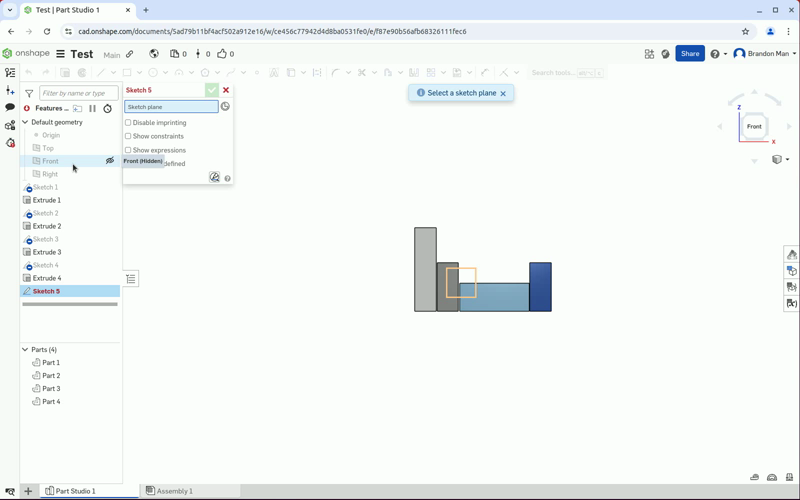
click(73, 163)
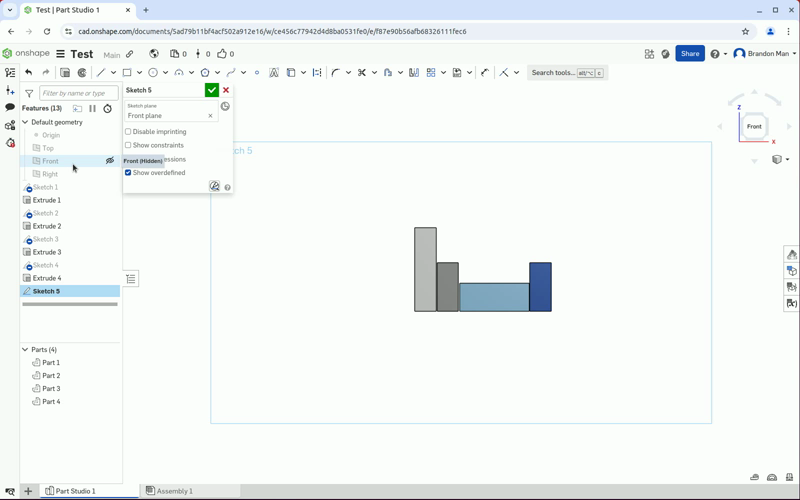
mouse_move(73, 352)
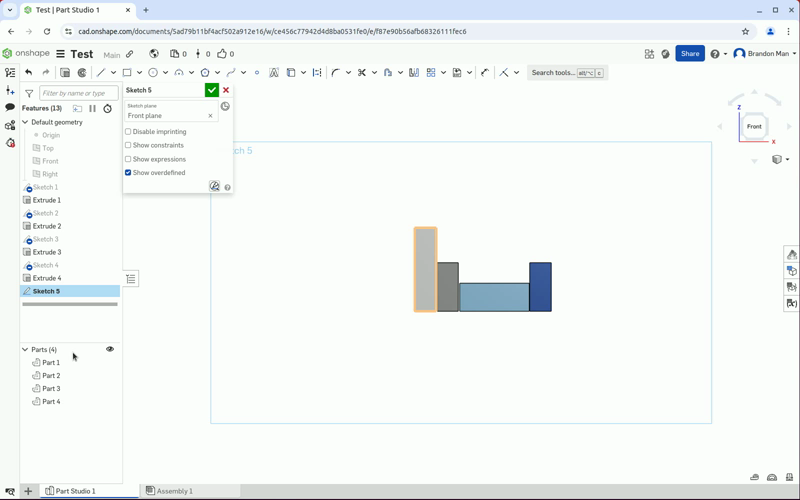
key(y)
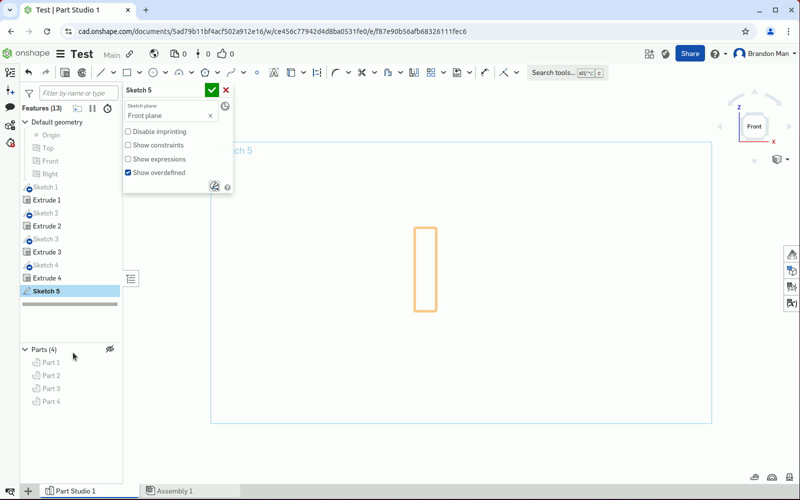
key(l)
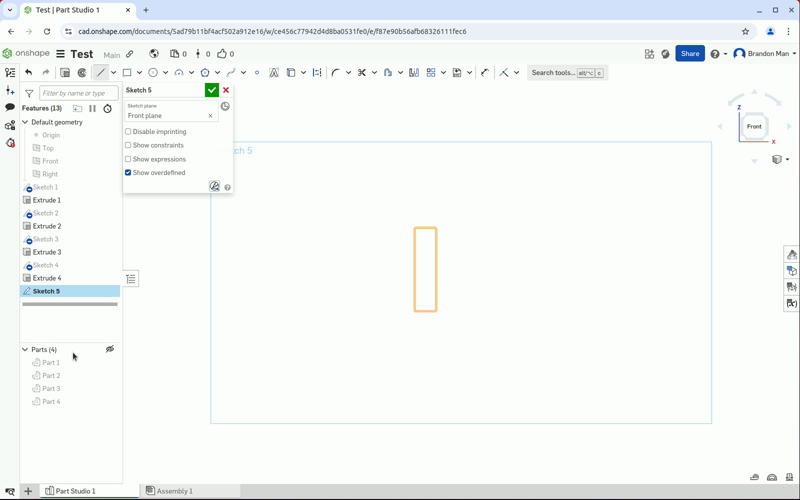
key_down(shift)
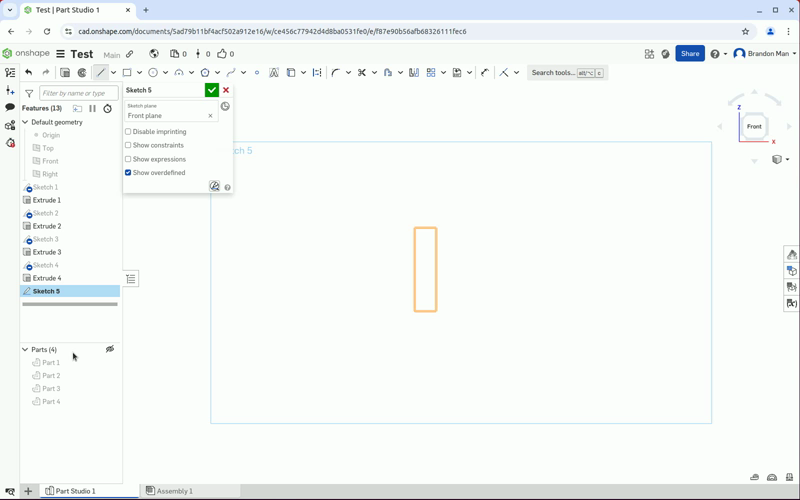
mouse_move(552, 311)
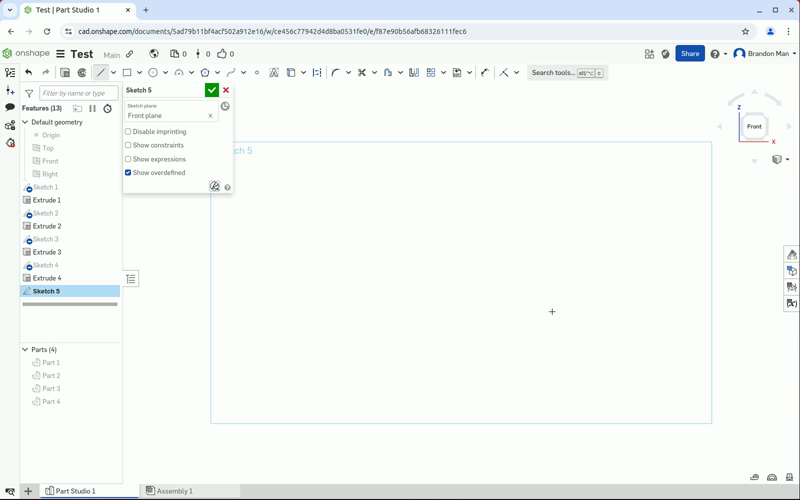
click(552, 311)
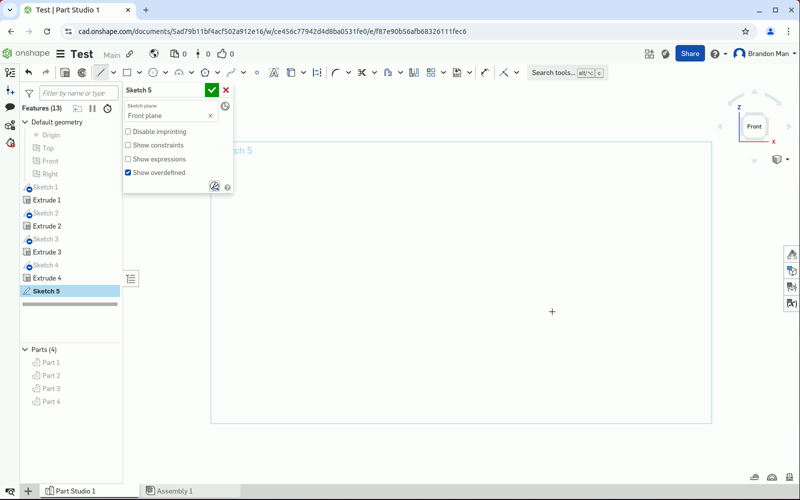
key_up(shift)
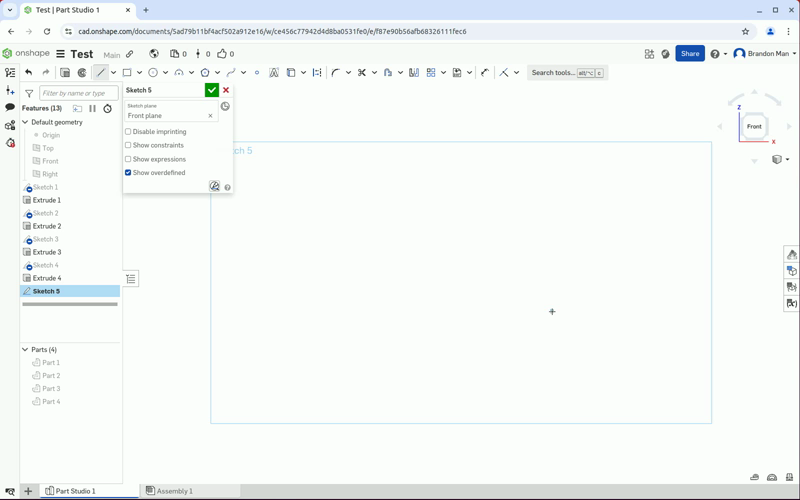
key_down(shift)
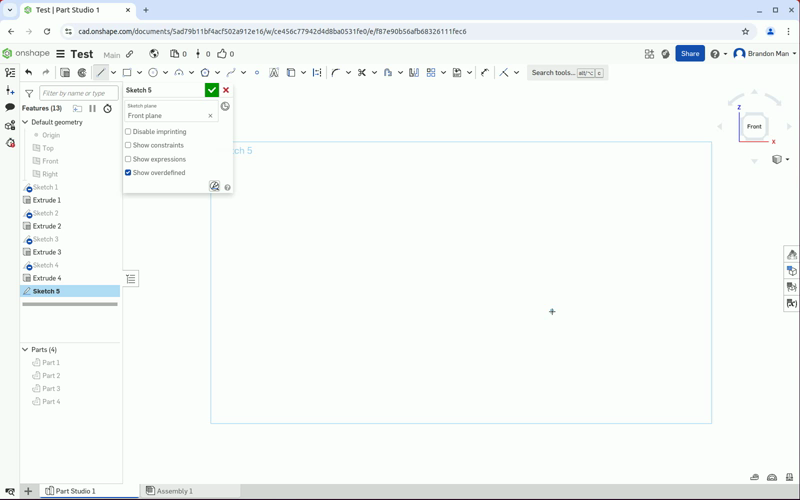
mouse_move(582, 311)
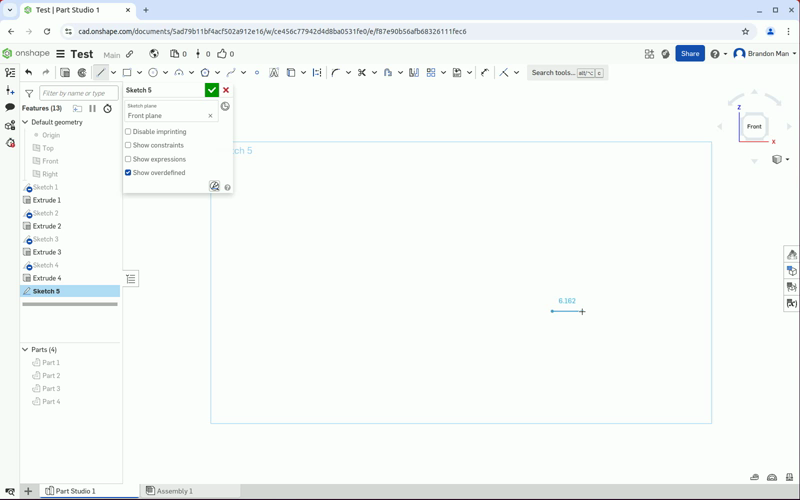
mouse_move(573, 311)
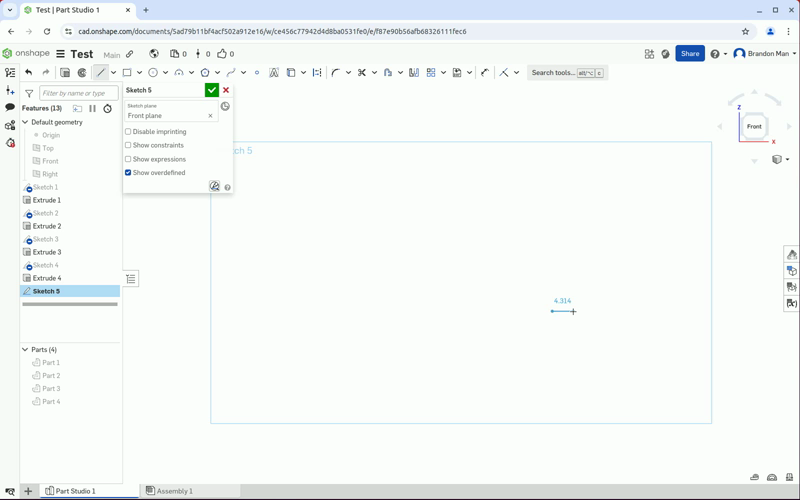
click(573, 311)
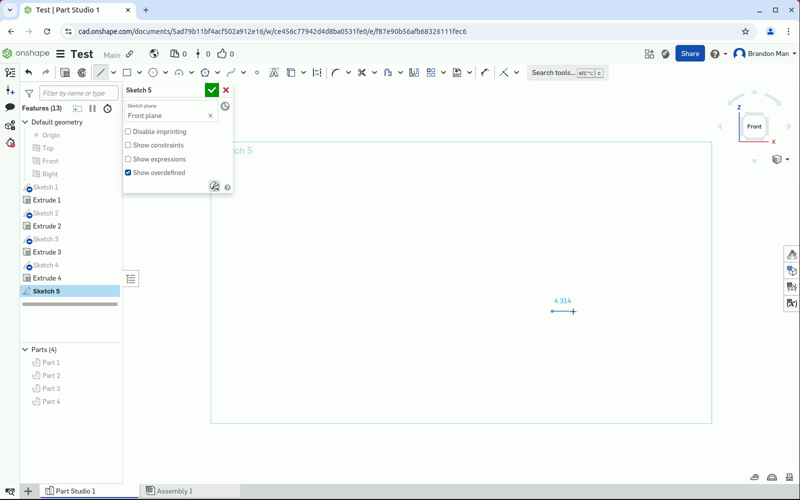
key_up(shift)
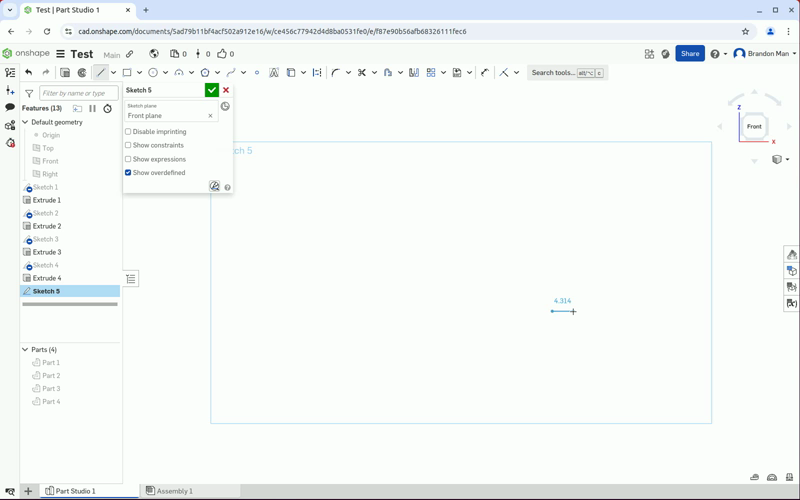
key_down(shift)
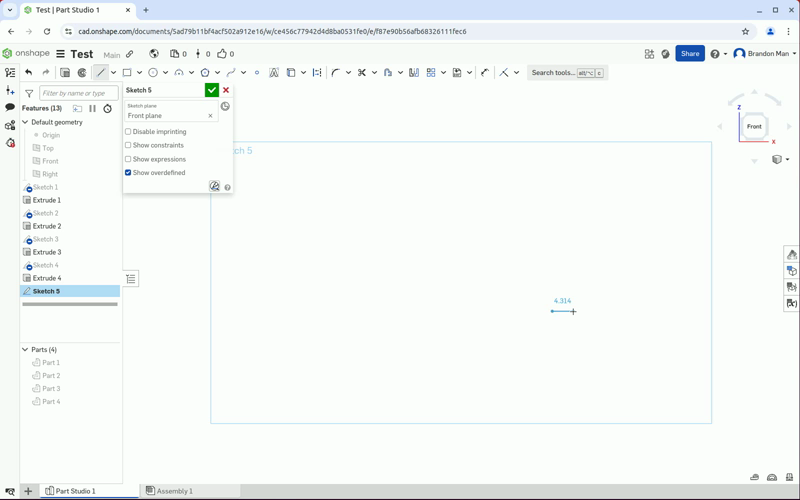
mouse_move(573, 227)
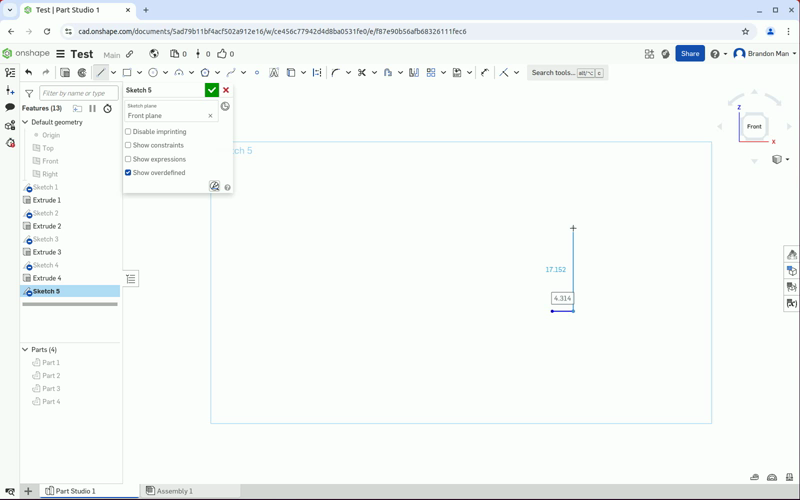
click(573, 227)
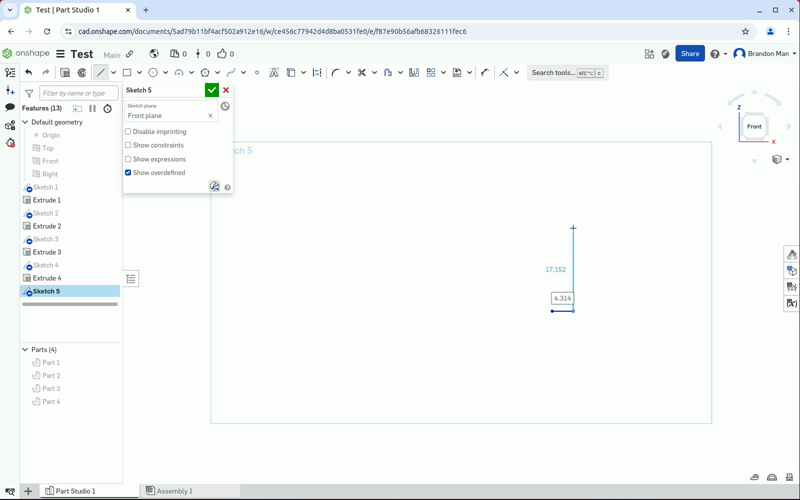
key_up(shift)
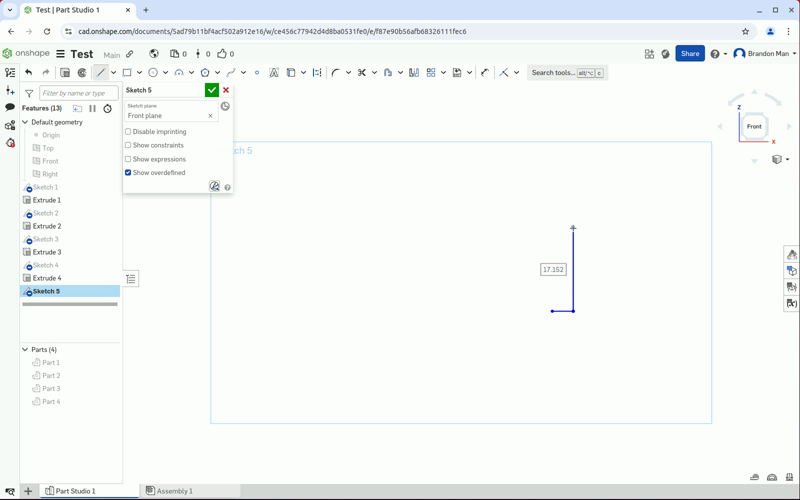
key_down(shift)
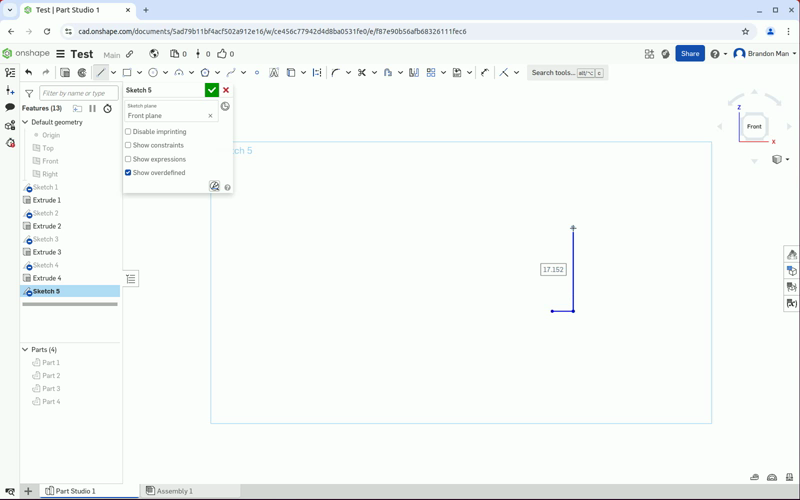
mouse_move(589, 227)
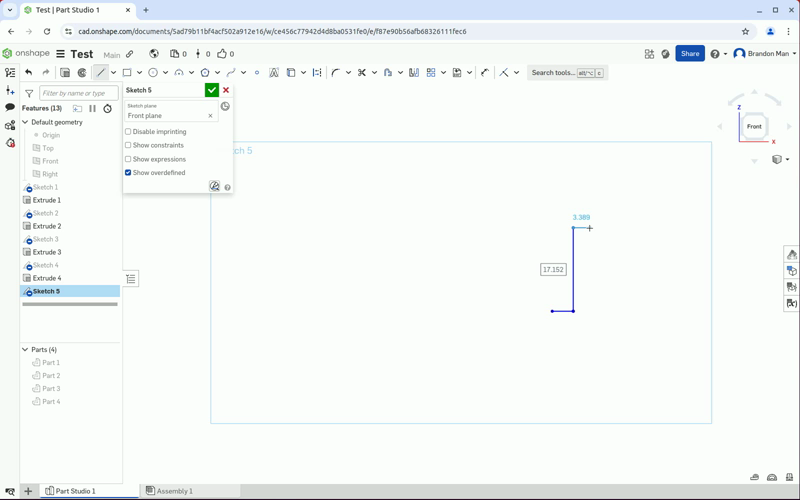
mouse_move(552, 227)
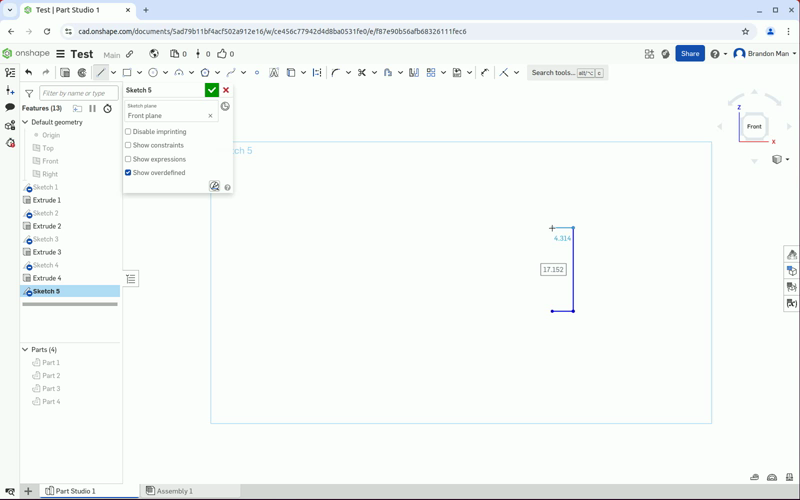
click(552, 227)
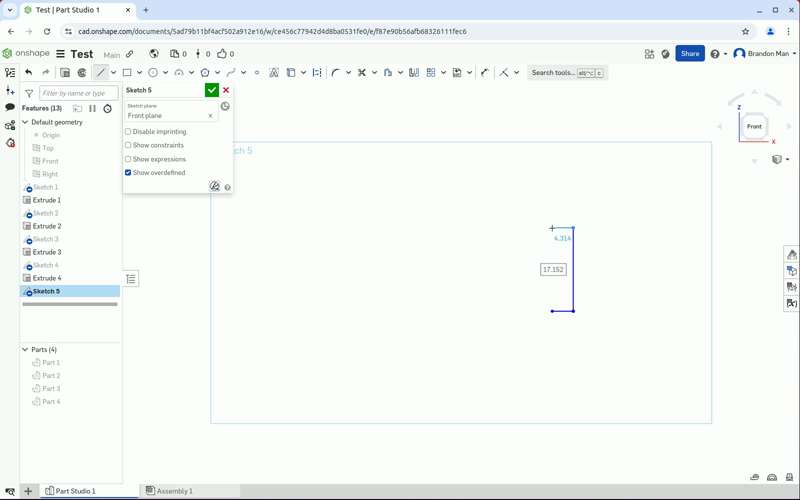
key_up(shift)
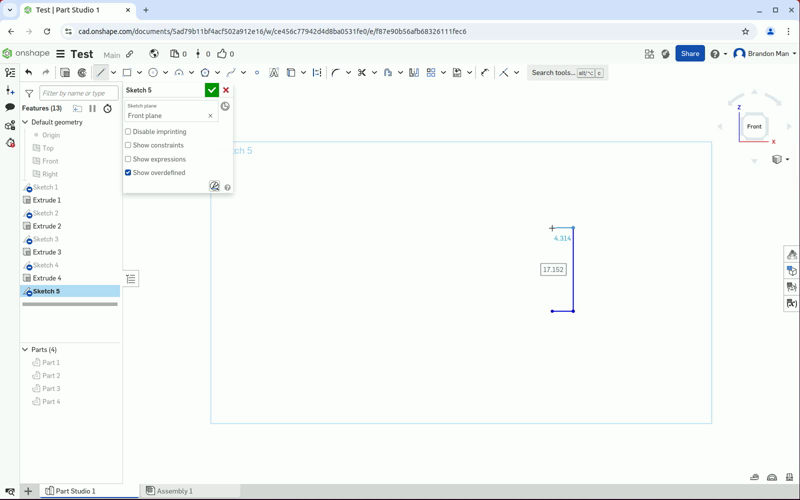
key_down(shift)
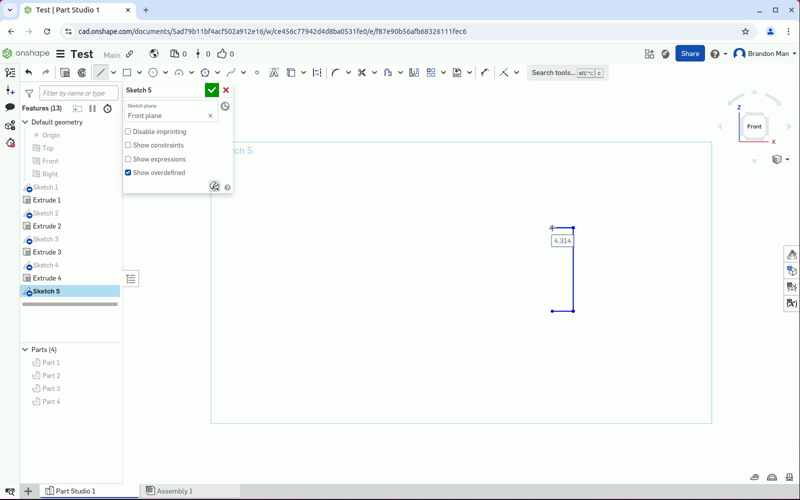
mouse_move(552, 311)
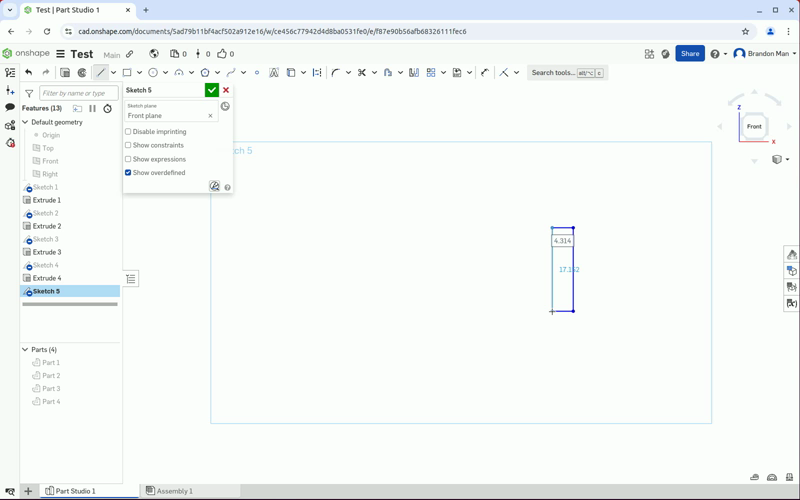
key_up(shift)
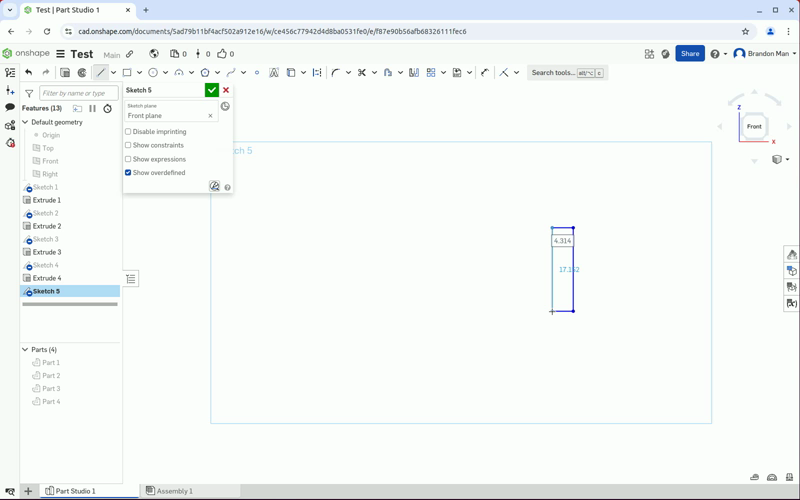
click(552, 311)
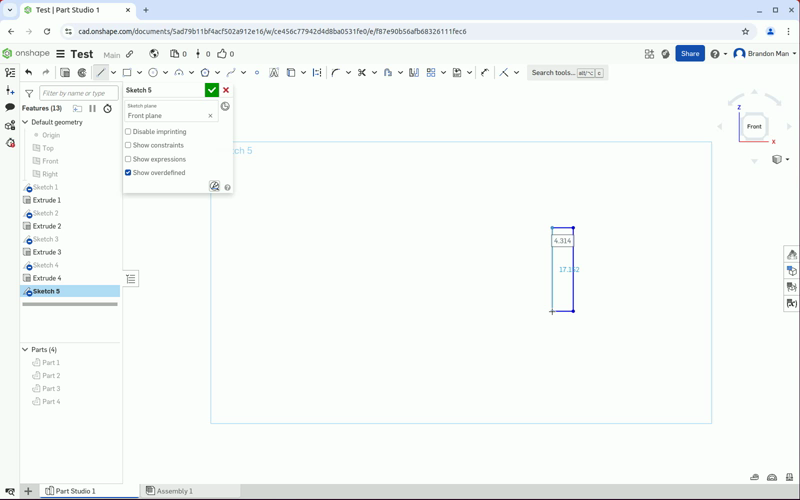
key(esc)
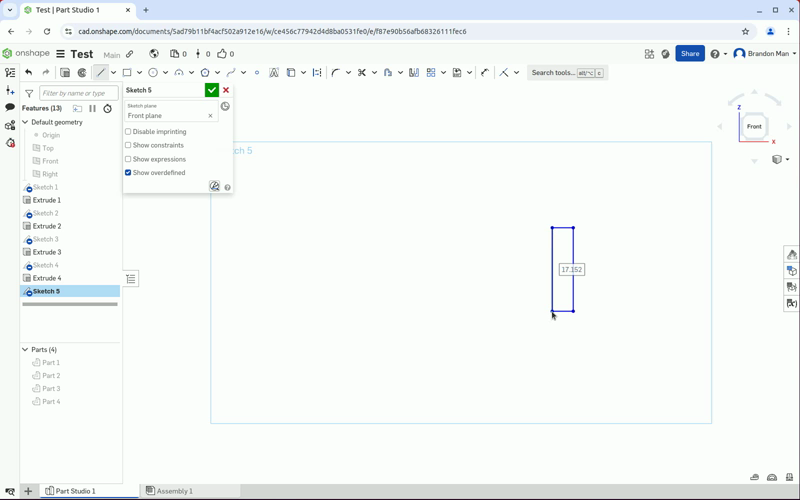
mouse_move(557, 258)
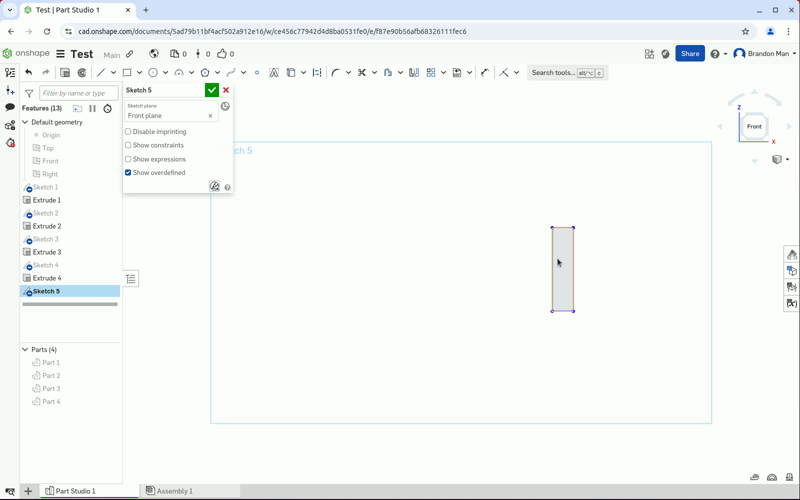
scroll(6)
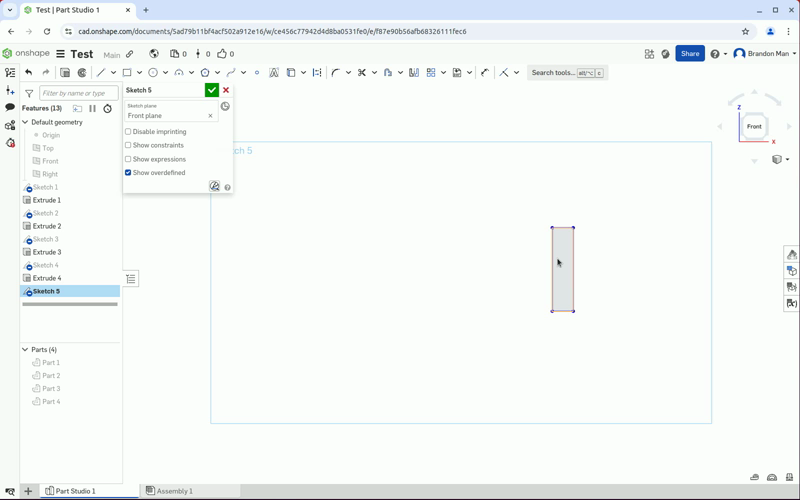
scroll(6)
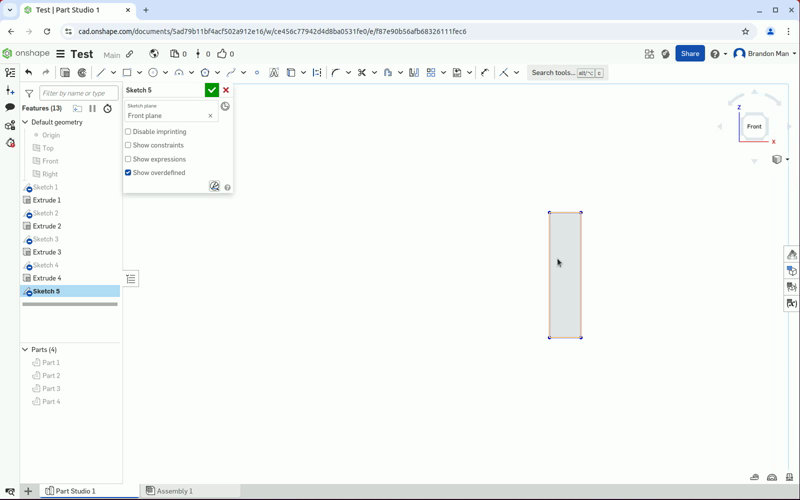
scroll(6)
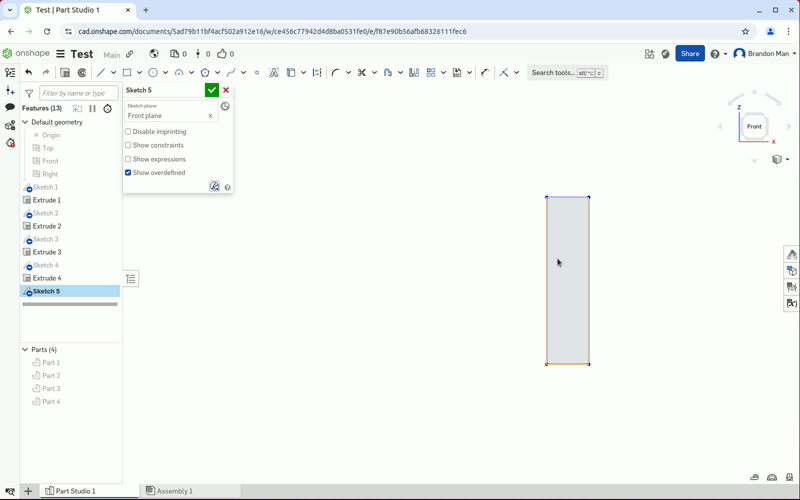
scroll(6)
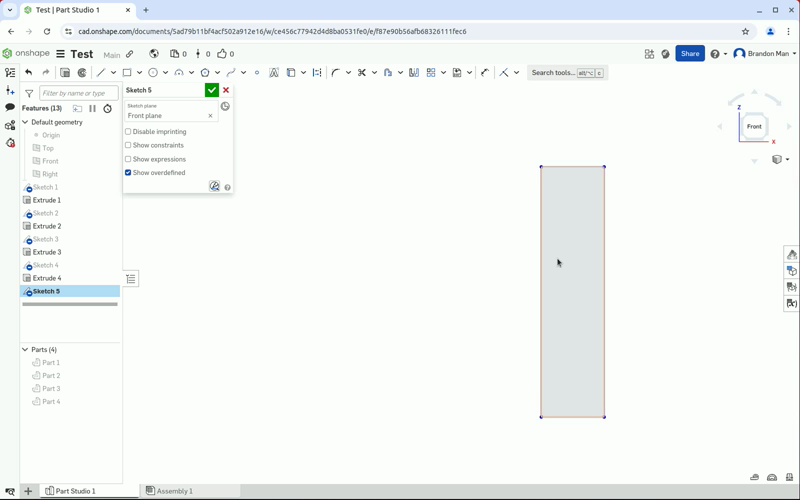
scroll(6)
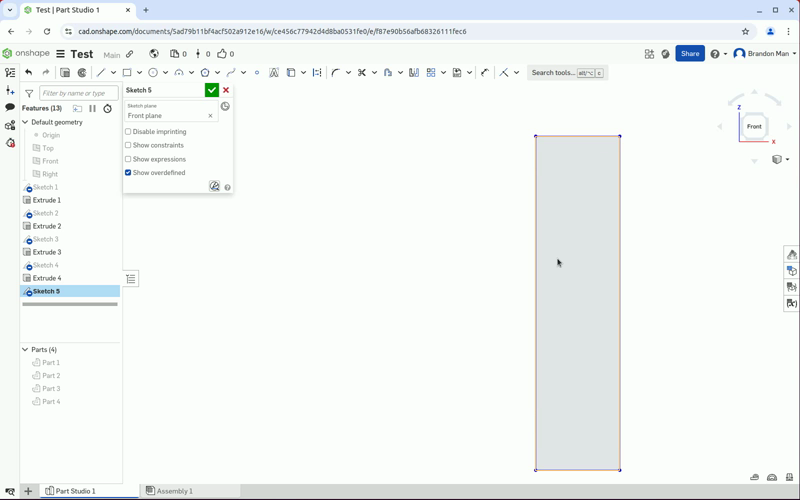
scroll(6)
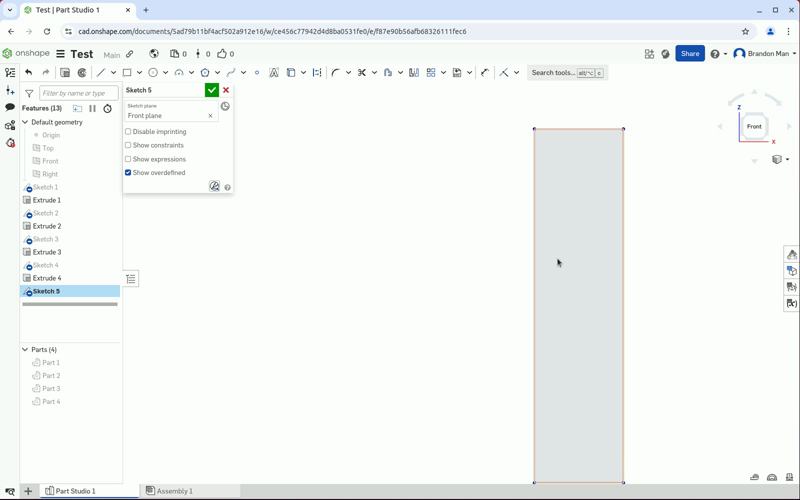
scroll(6)
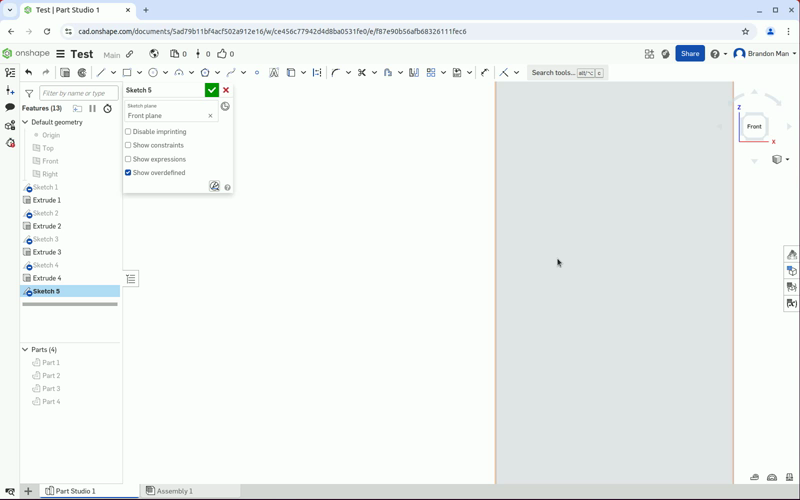
click(557, 258)
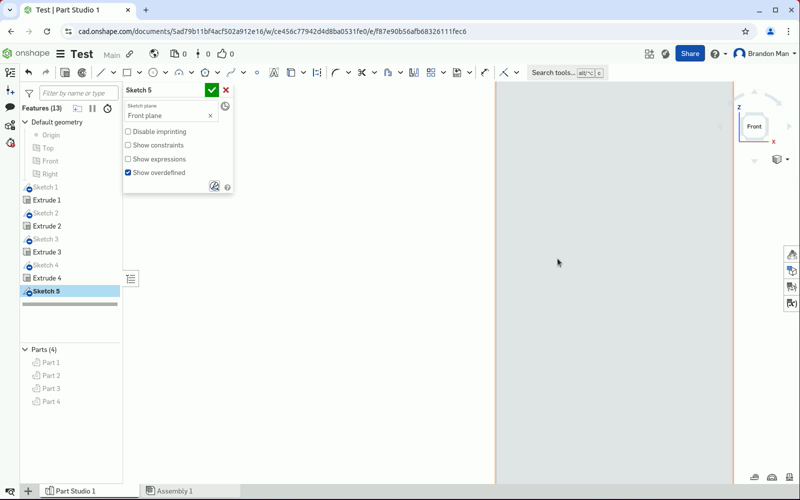
scroll(-6)
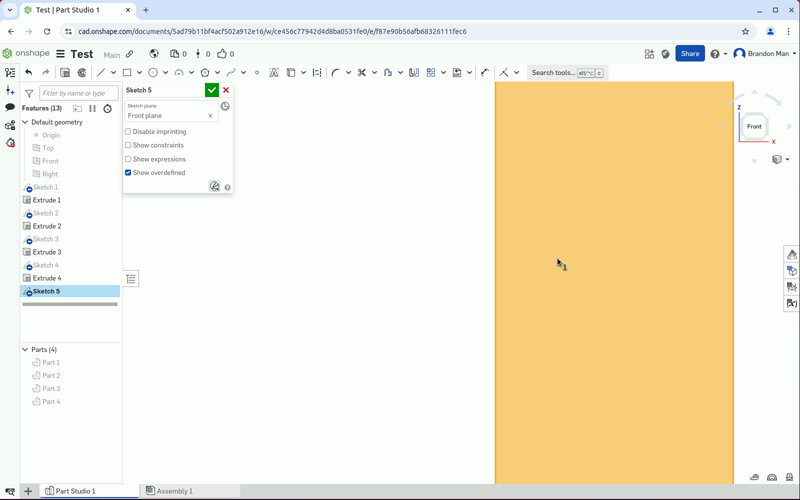
scroll(-6)
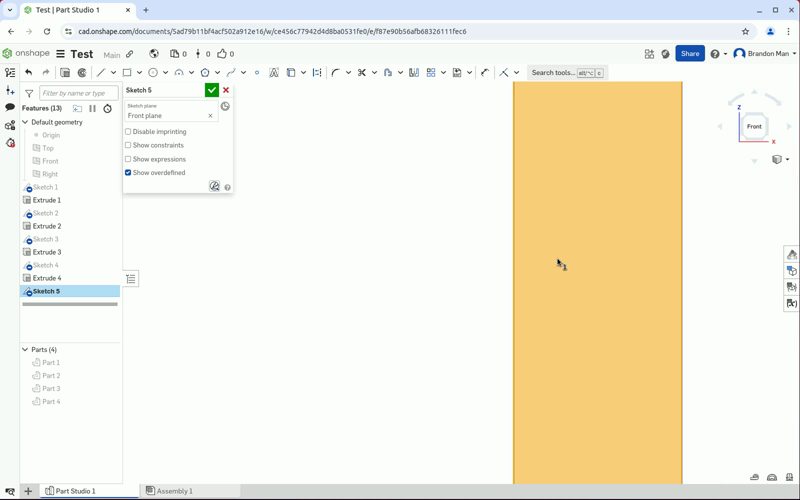
scroll(-6)
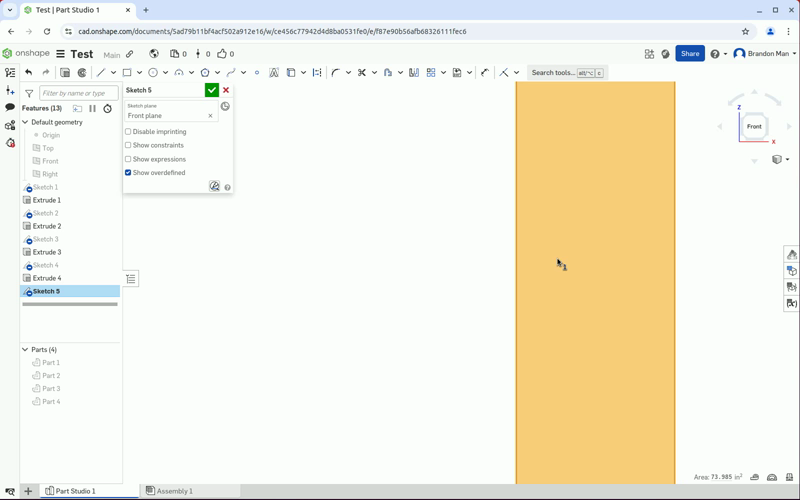
scroll(-6)
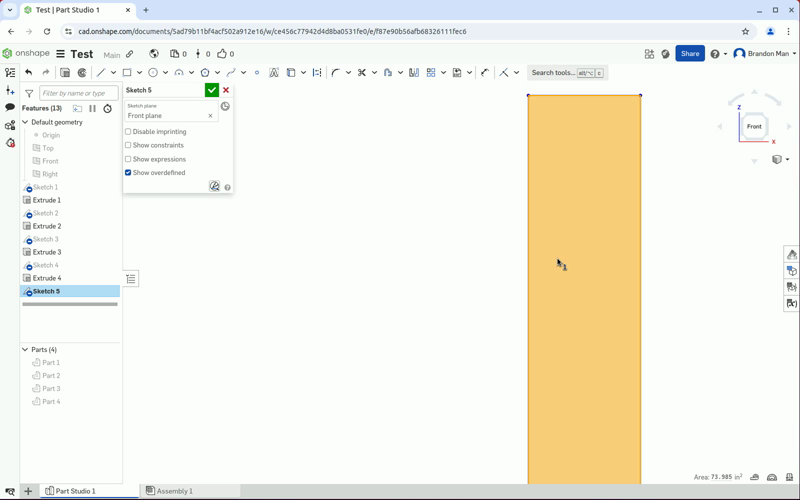
scroll(-6)
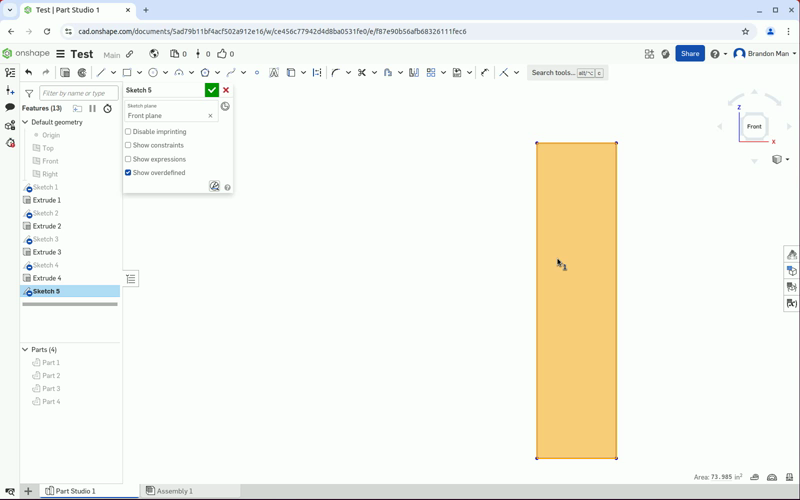
scroll(-6)
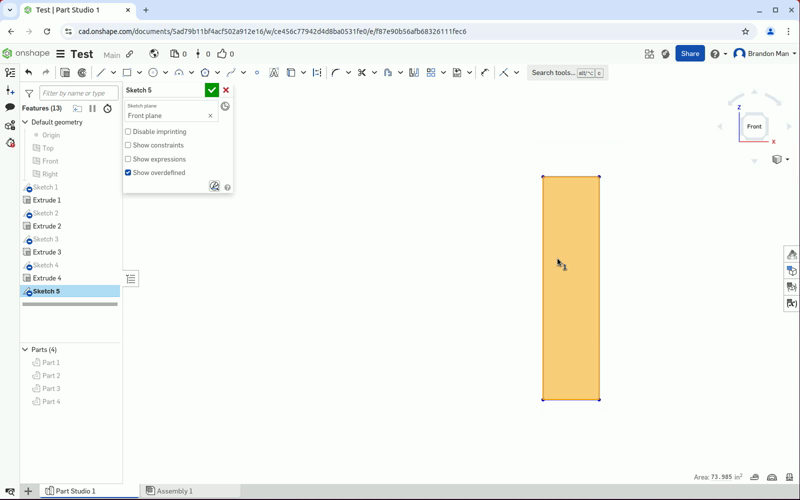
scroll(-6)
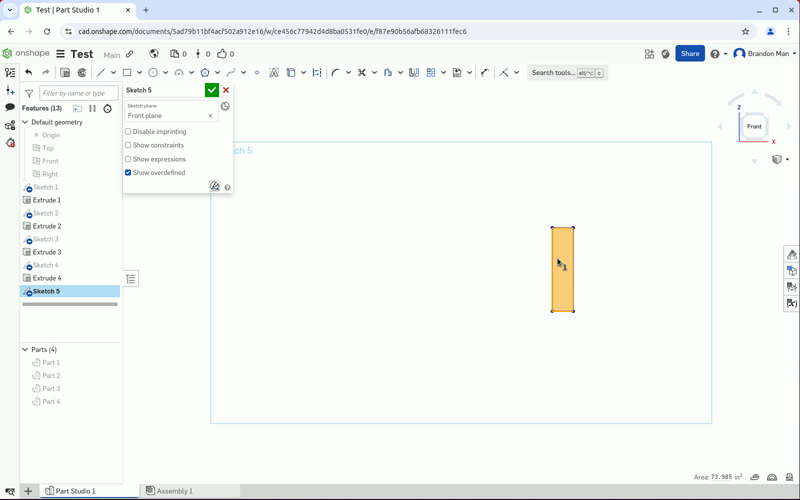
mouse_move(73, 352)
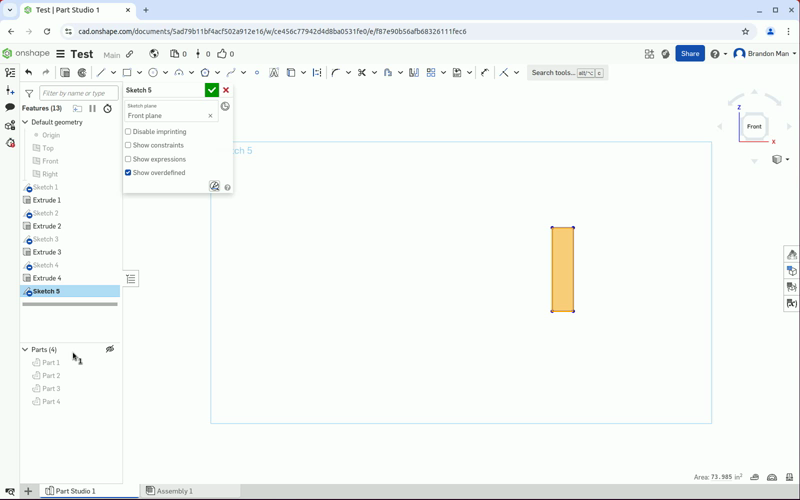
key(shift+y)
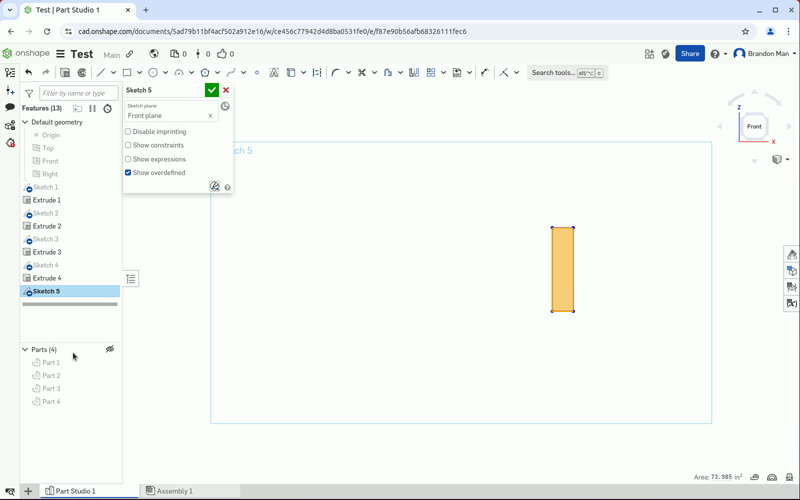
key(shift+e)
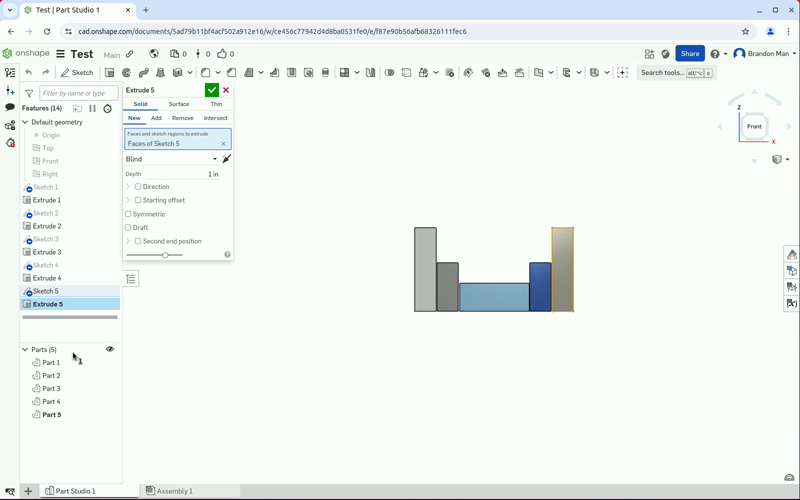
mouse_move(143, 106)
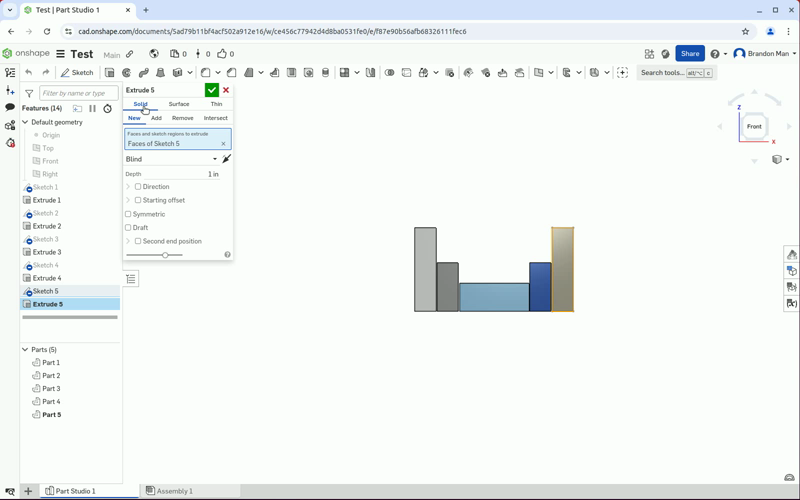
click(143, 106)
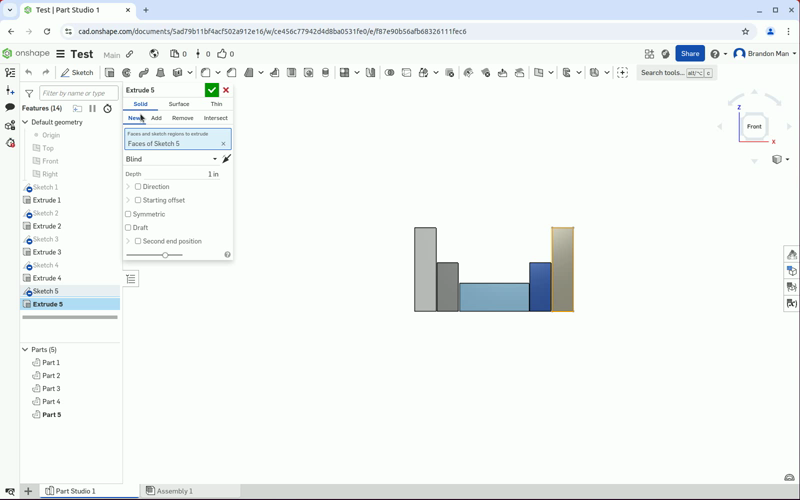
mouse_move(137, 120)
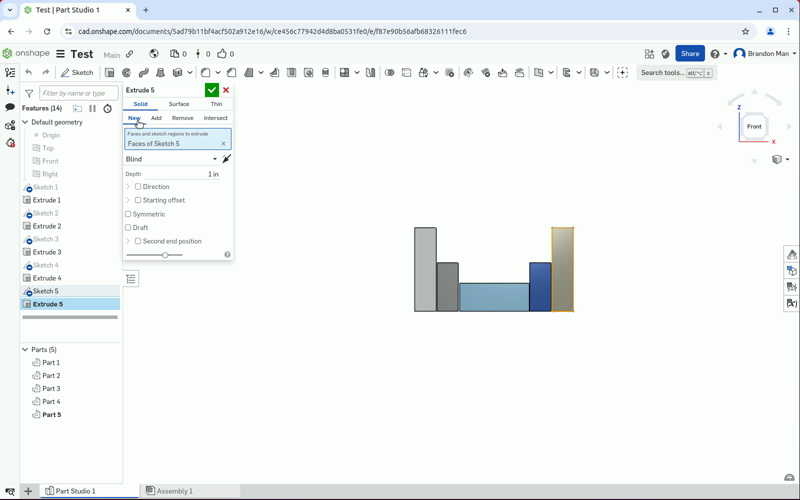
click(137, 120)
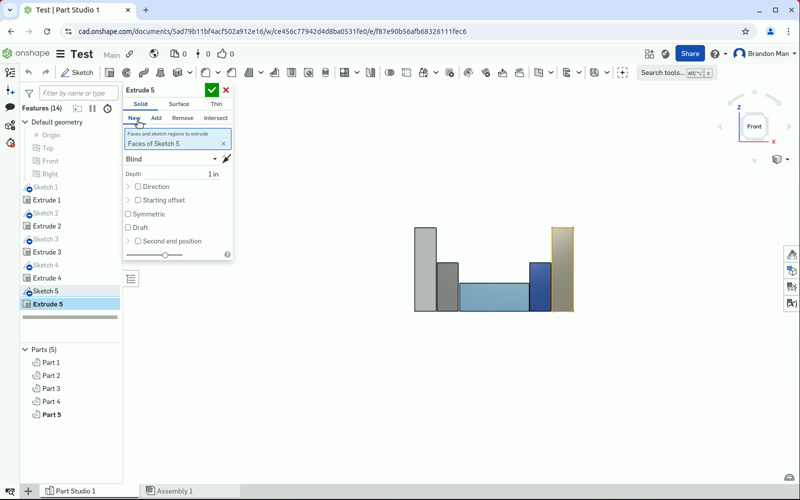
key(tab, 4)
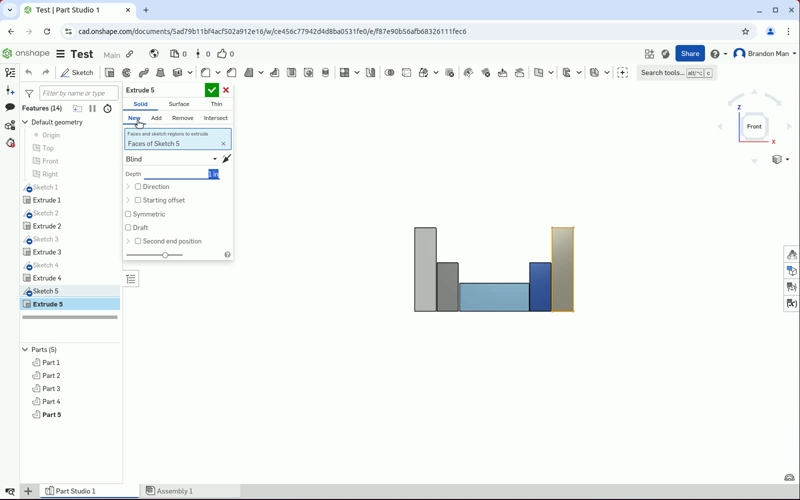
text(-7.221)
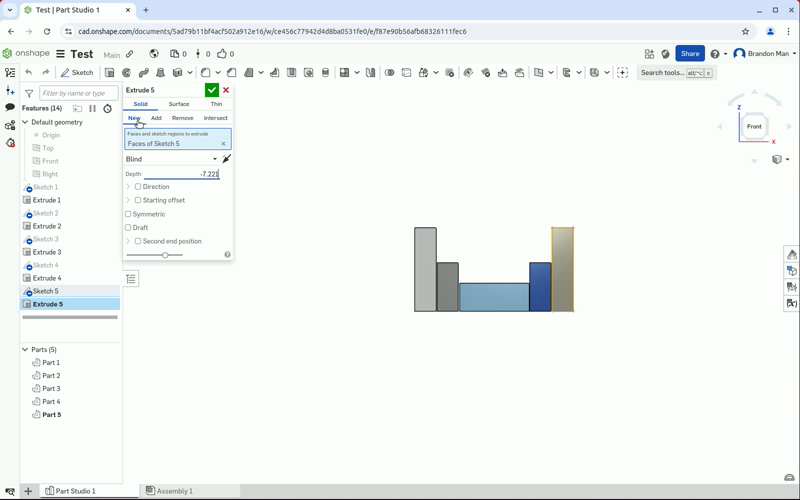
key(enter)
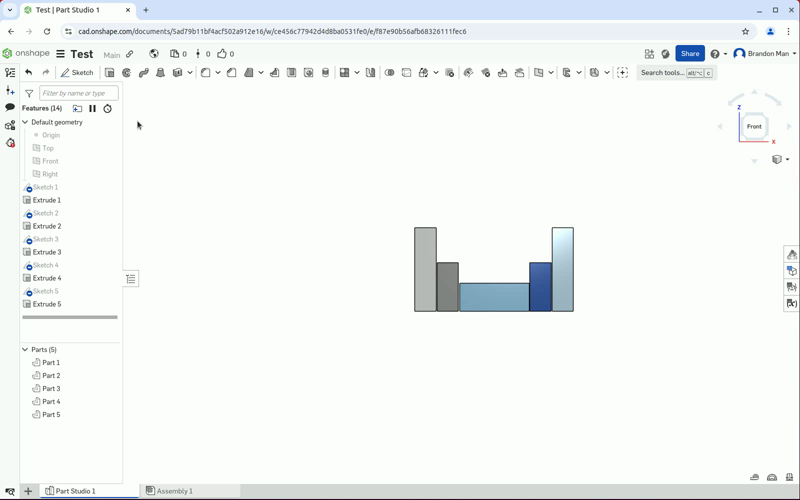
key(shift+h)
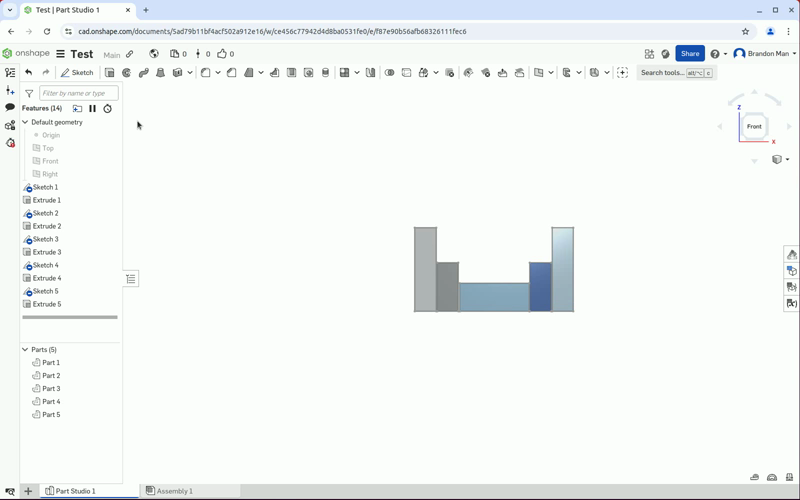
key(shift+h)
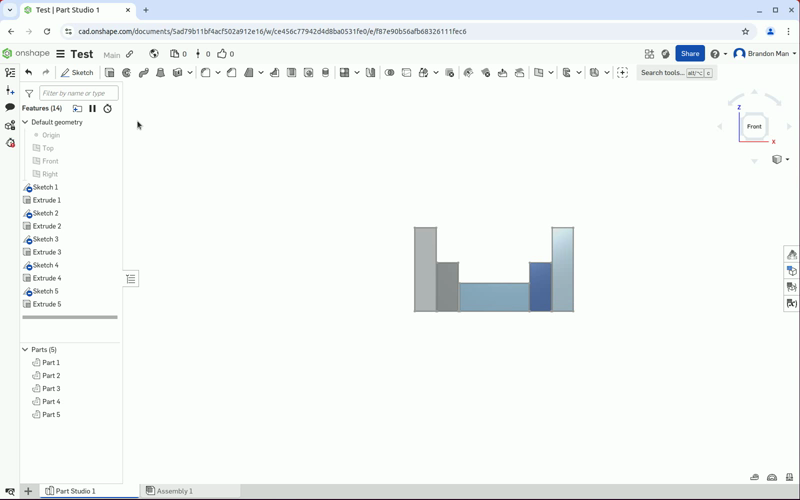
key(shift+7)
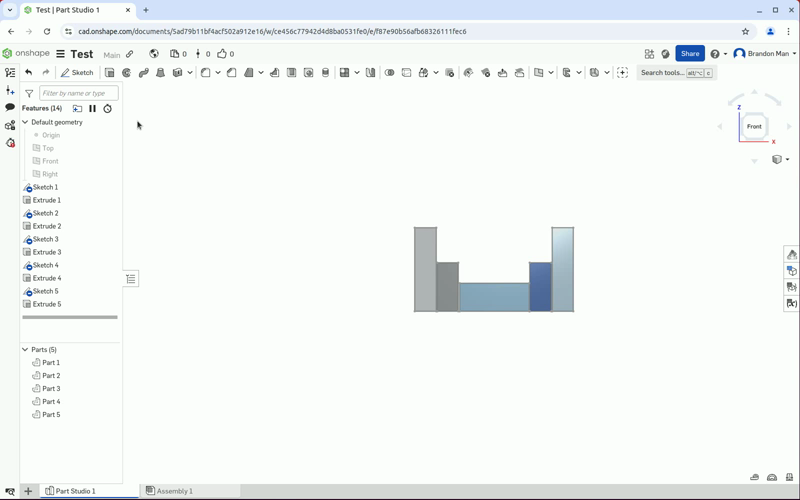
key(left, 2)
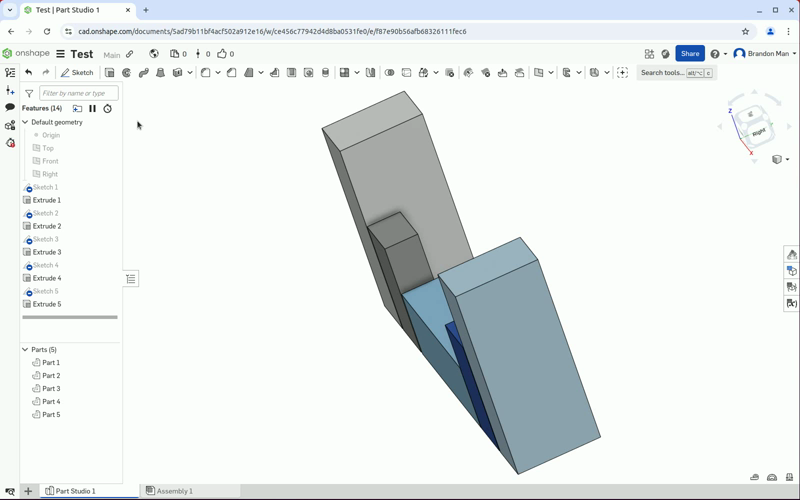
key(down, 2)
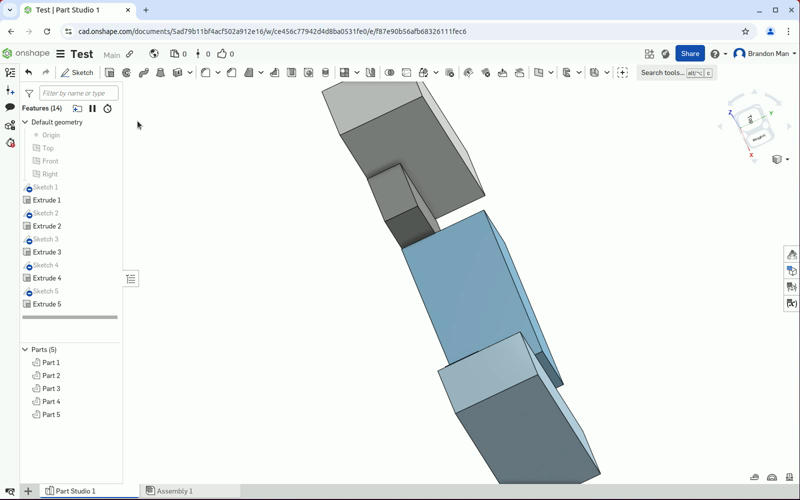
key(up, 2)
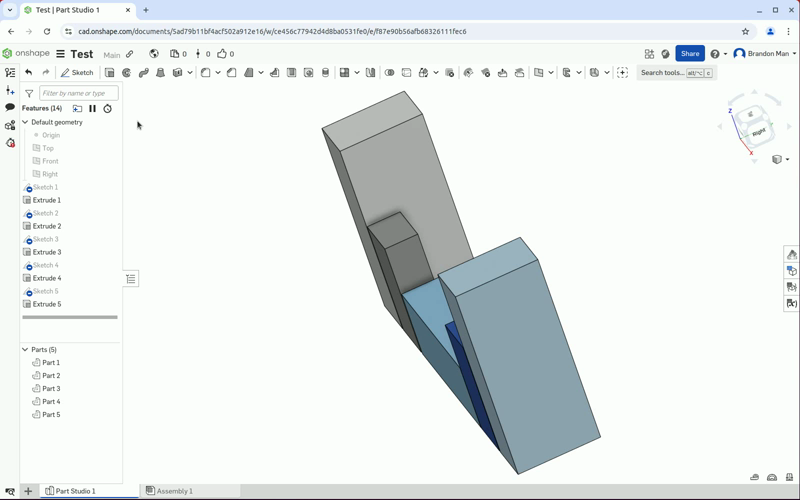
key(right, 2)
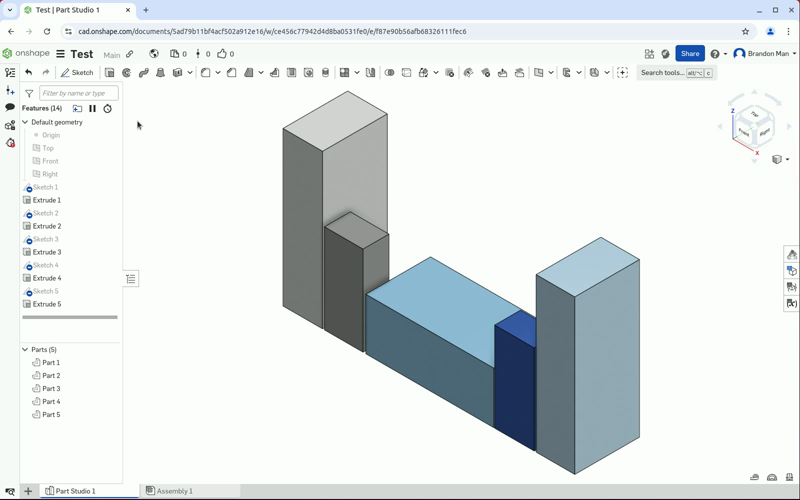
mouse_move(73, 189)
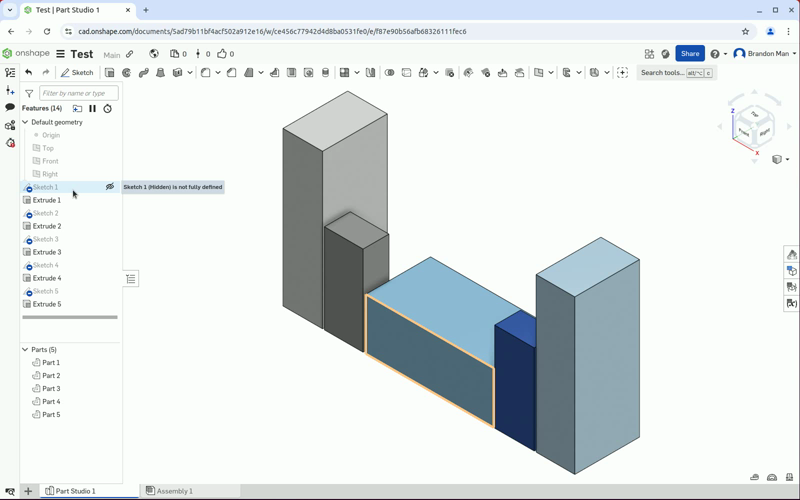
click(73, 189)